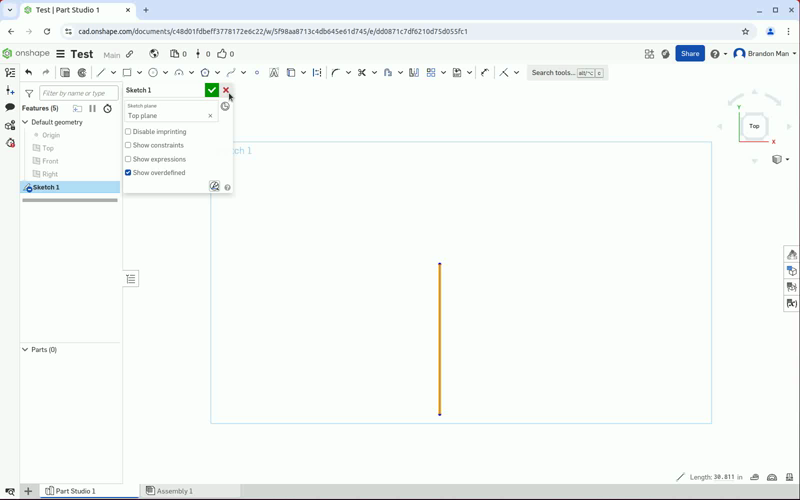
key(shift+h)
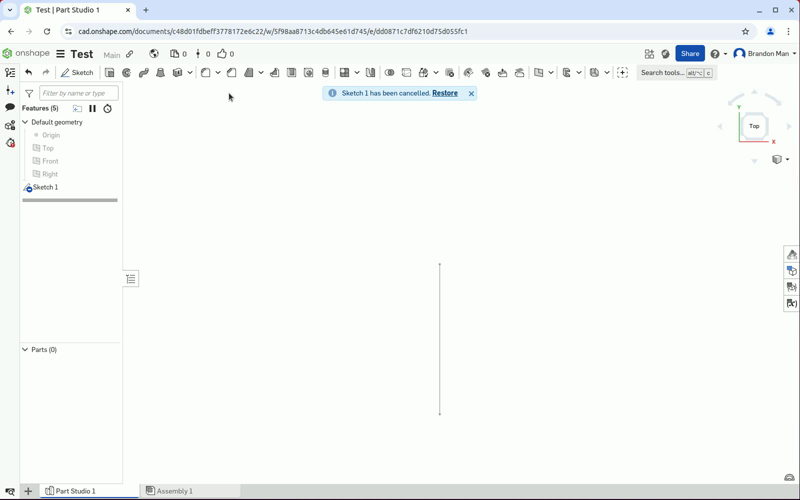
mouse_move(73, 352)
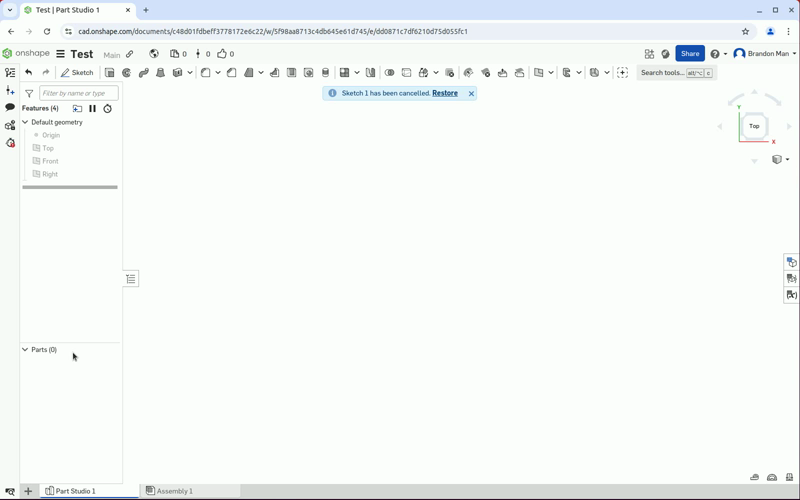
key(y)
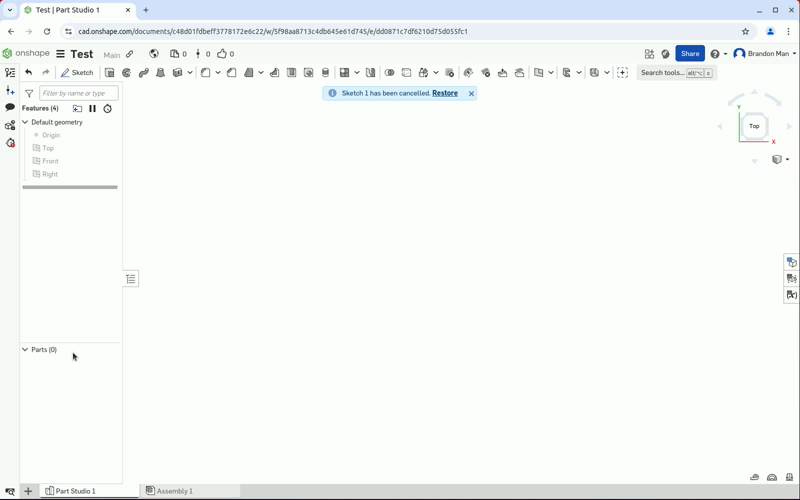
key(shift+p)
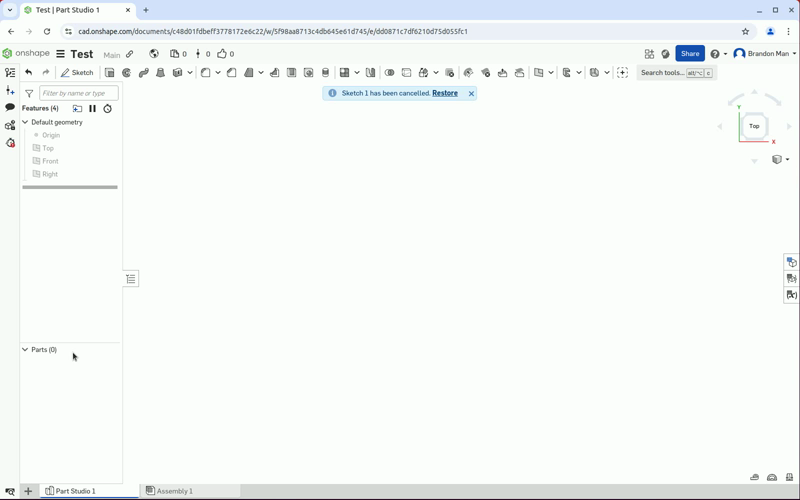
key(space)
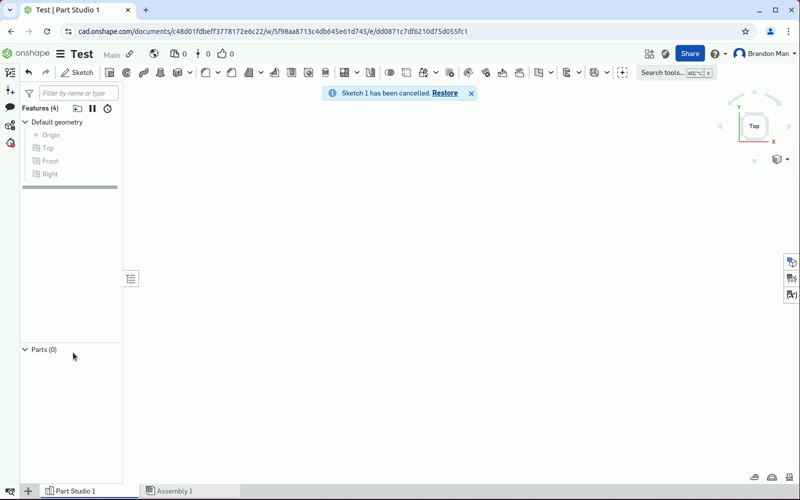
key_down(shift)
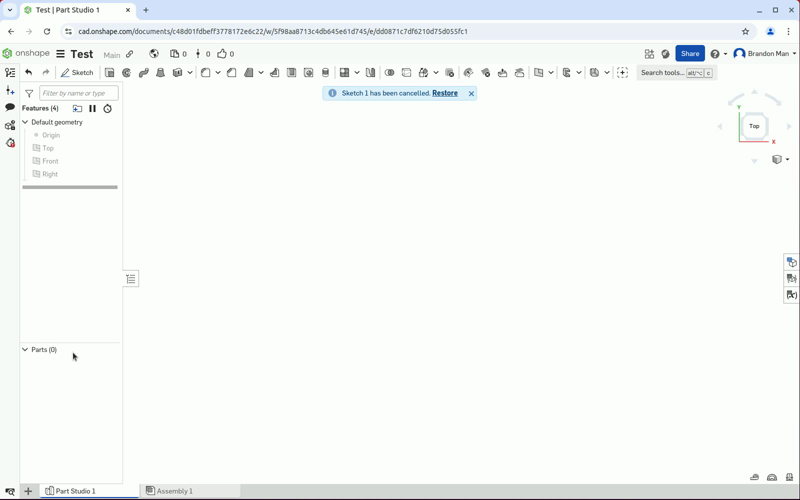
key(up)
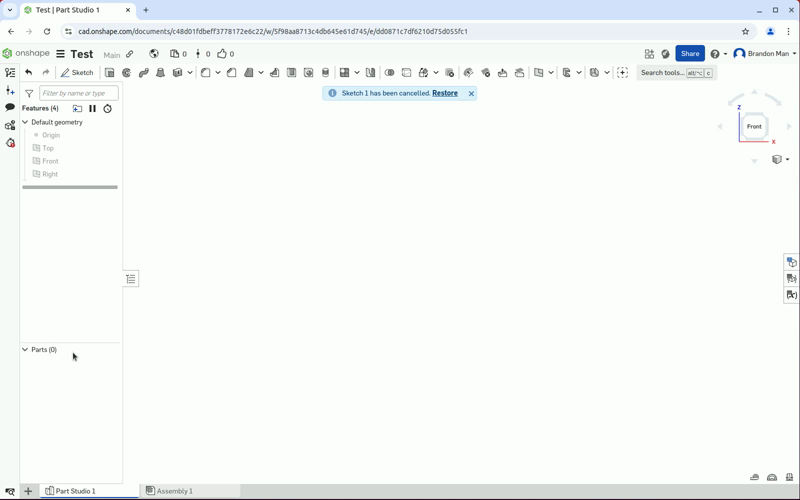
key_up(shift)
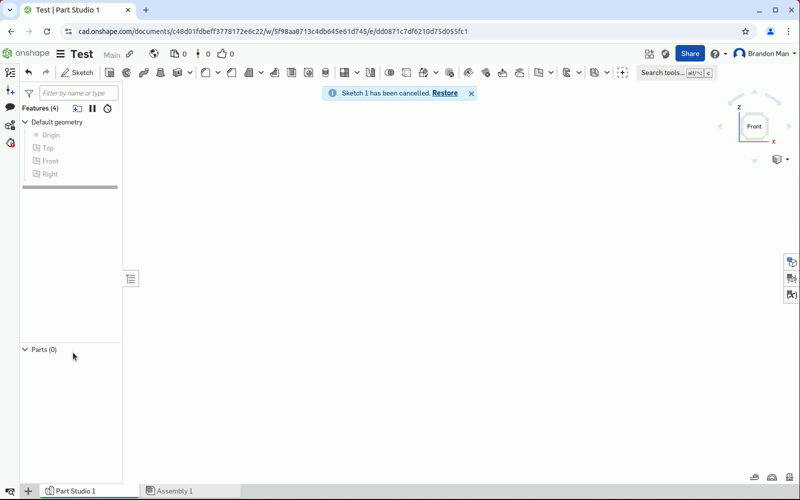
mouse_move(73, 352)
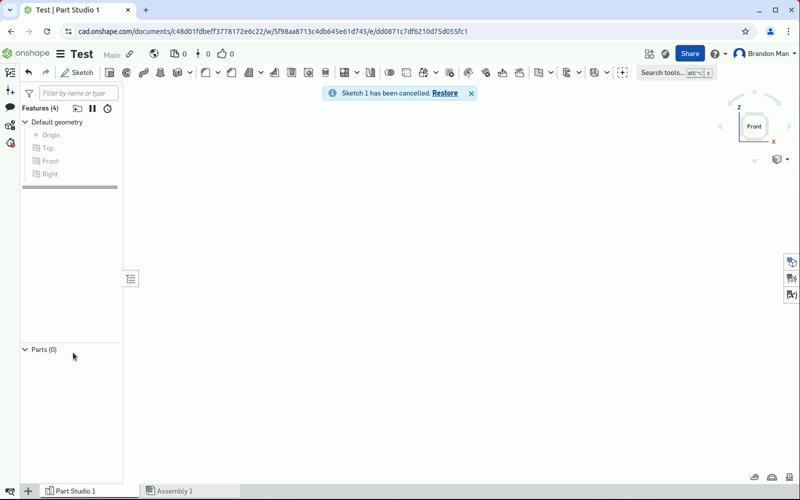
key(shift+y)
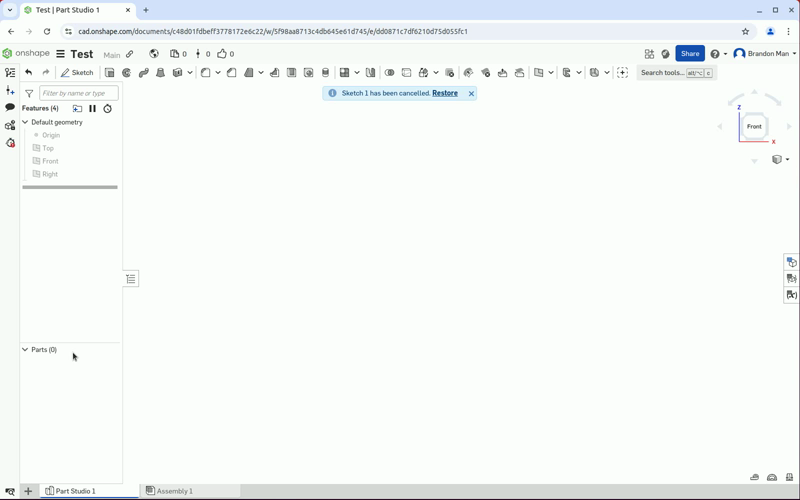
key(shift+s)
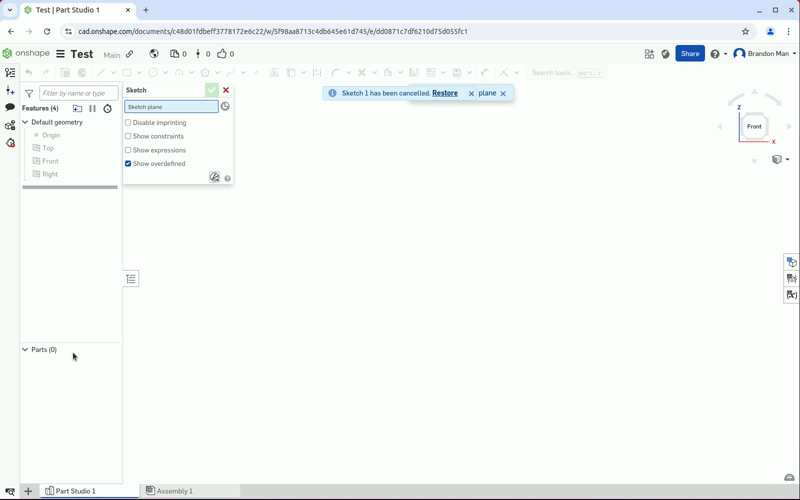
mouse_move(73, 163)
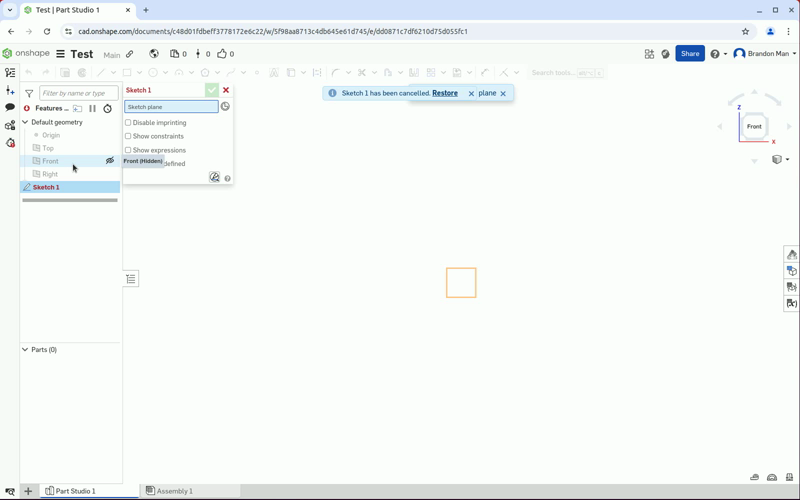
click(73, 163)
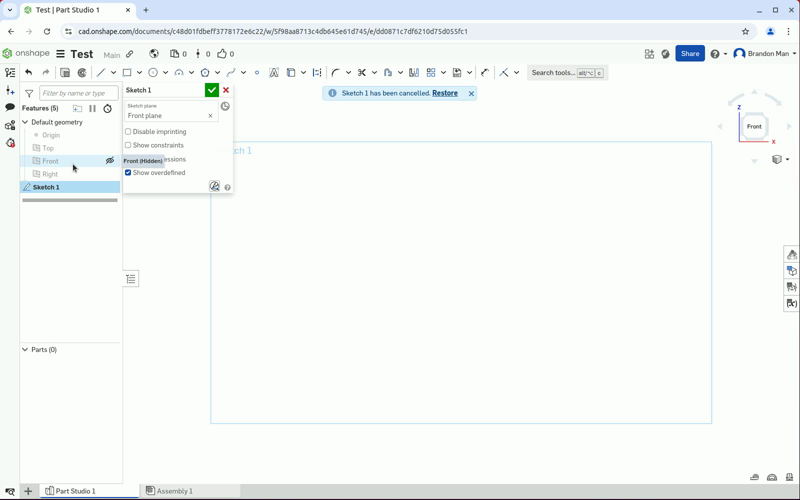
mouse_move(73, 352)
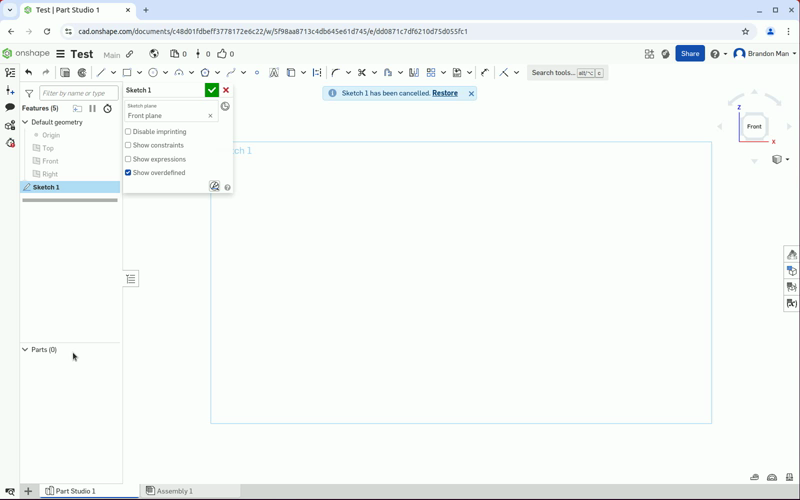
key(y)
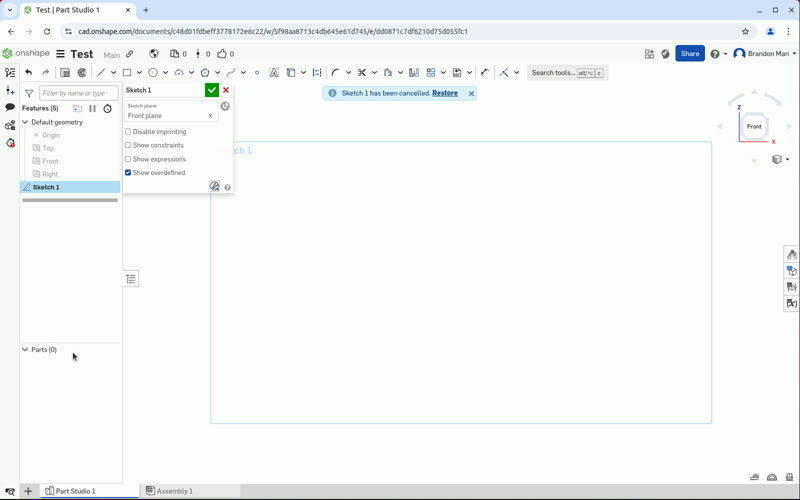
key(l)
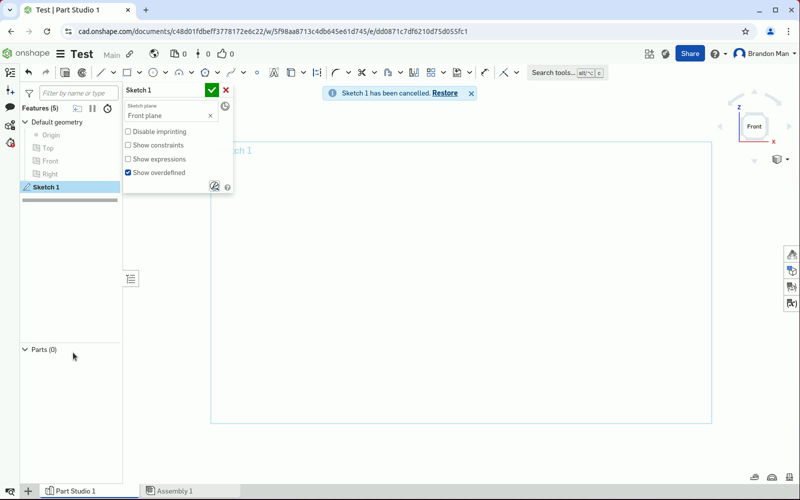
key_down(shift)
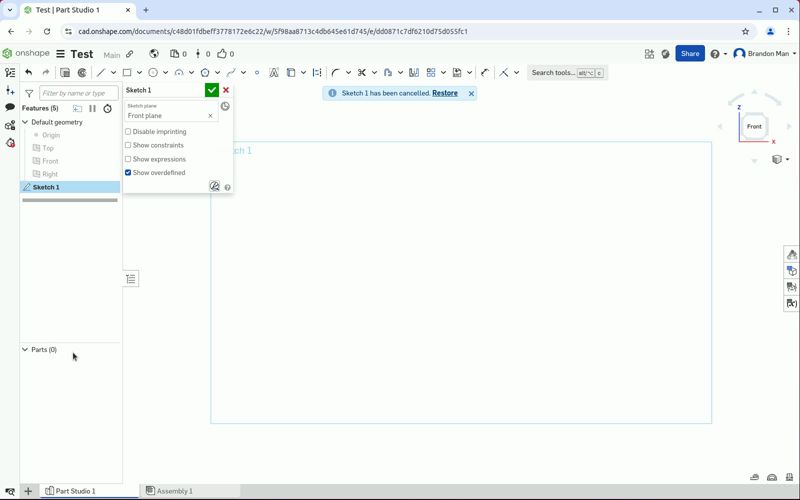
mouse_move(348, 337)
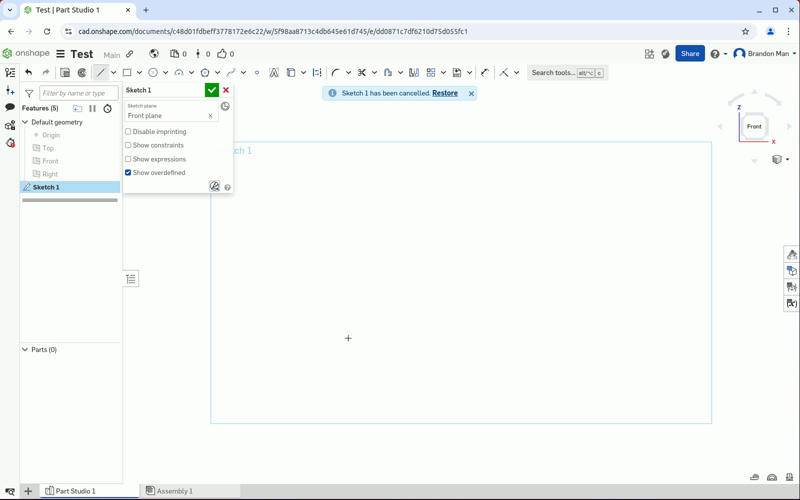
click(348, 337)
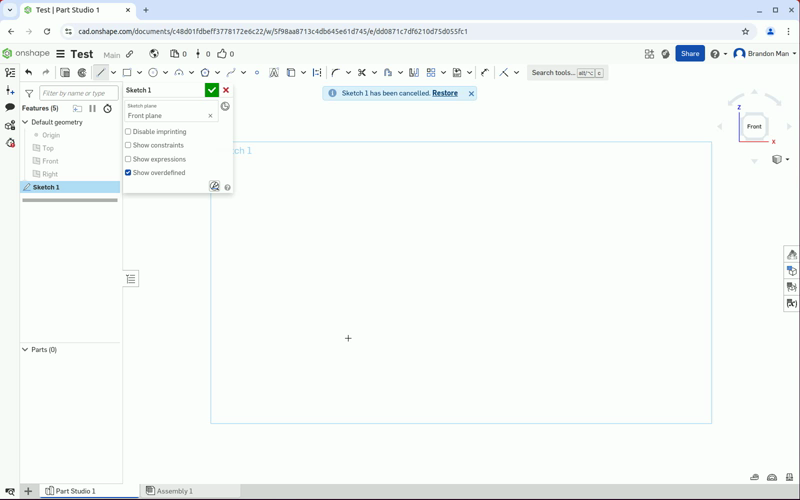
key_up(shift)
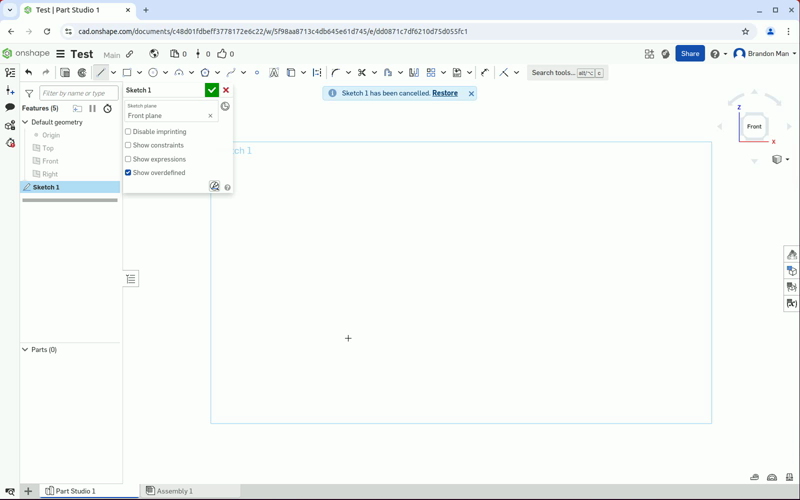
key_down(shift)
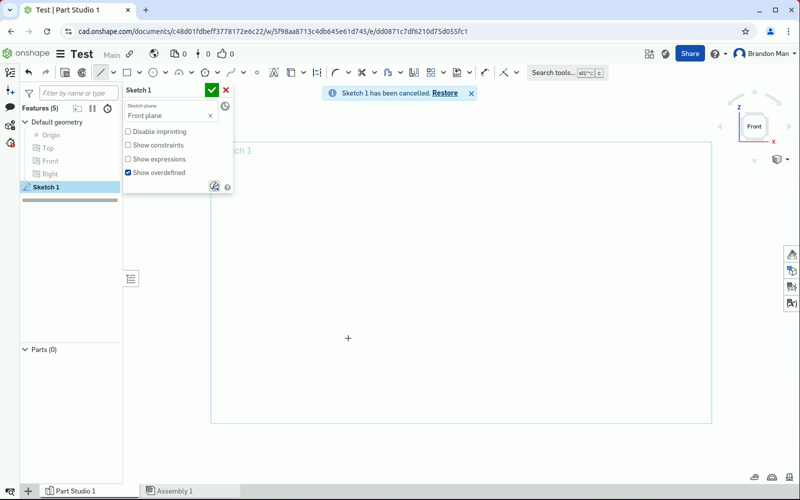
mouse_move(378, 337)
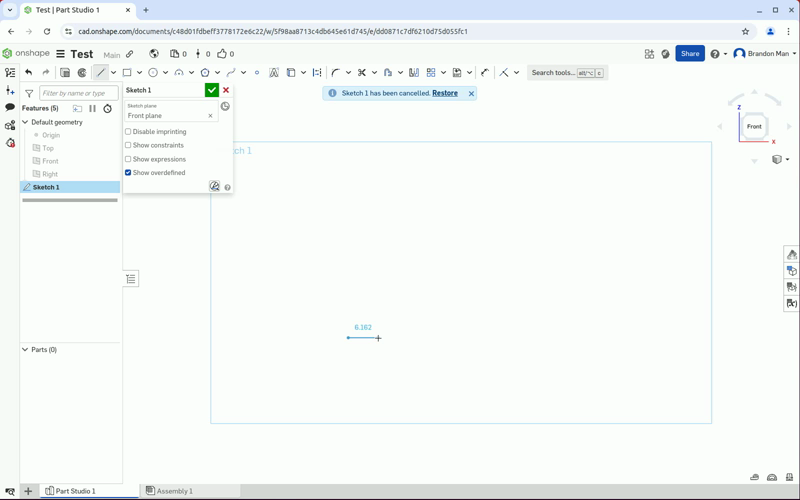
mouse_move(358, 337)
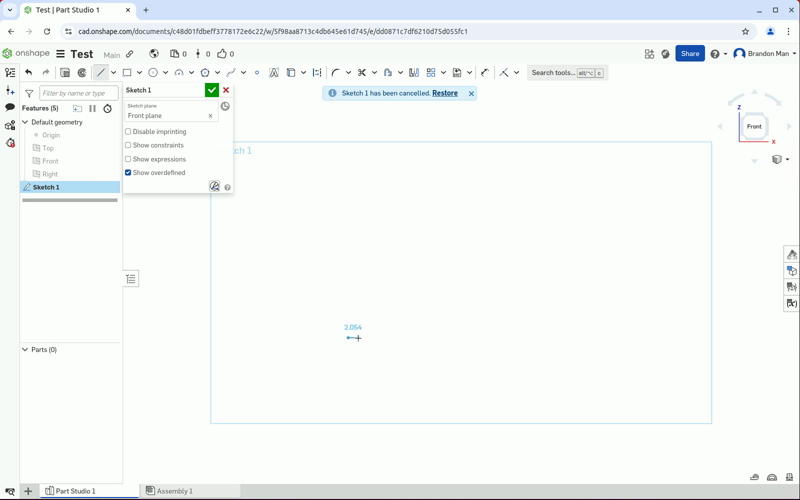
click(358, 337)
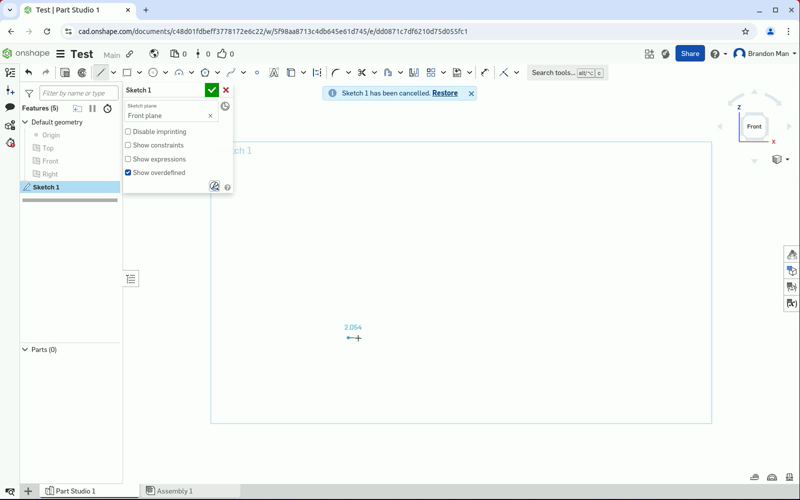
key_up(shift)
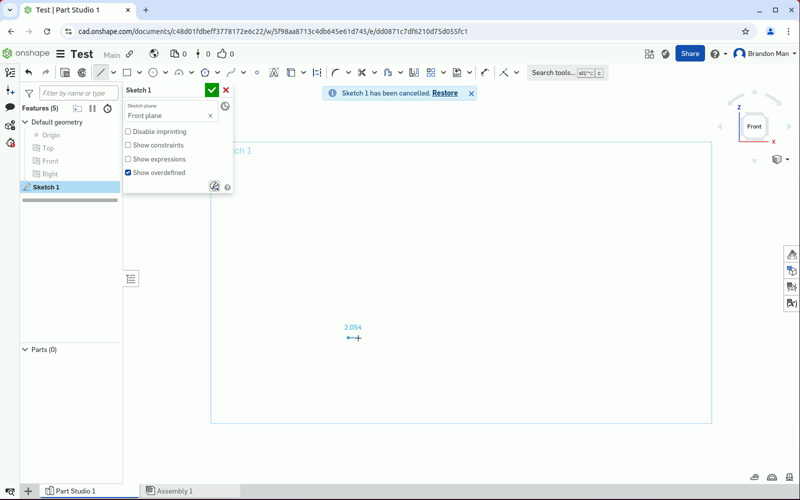
key_down(shift)
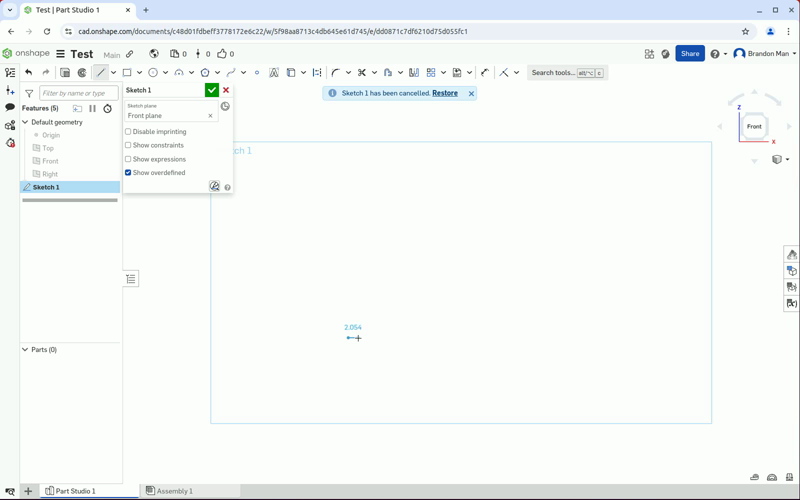
mouse_move(420, 338)
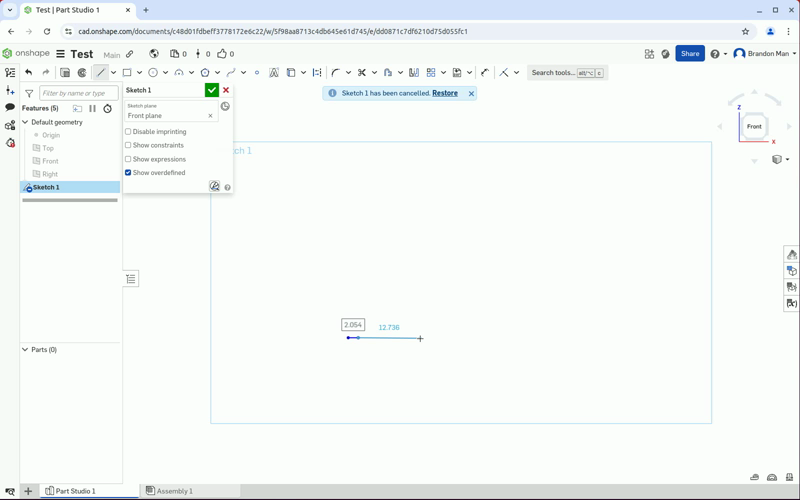
click(420, 338)
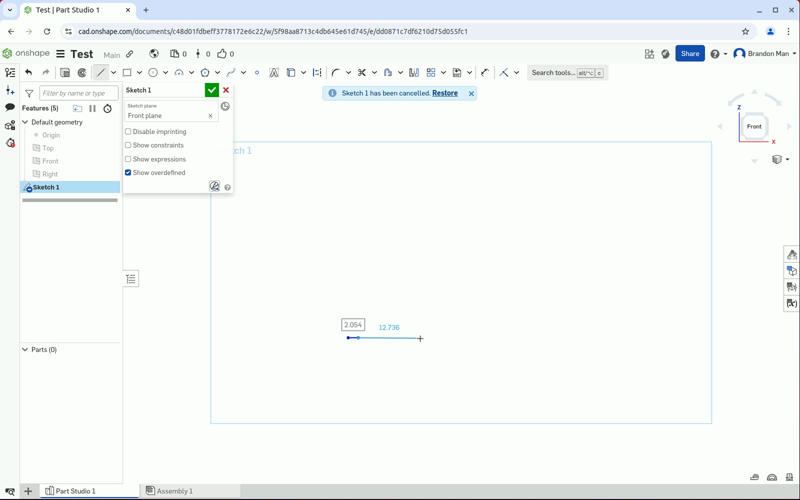
key_up(shift)
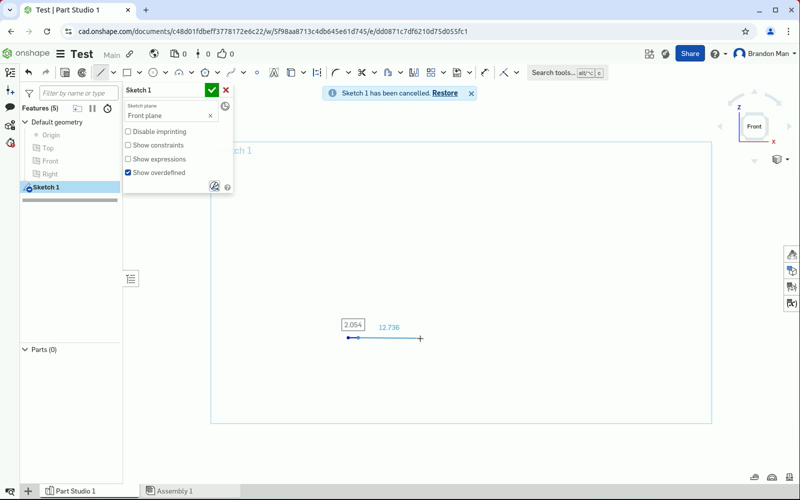
key_down(shift)
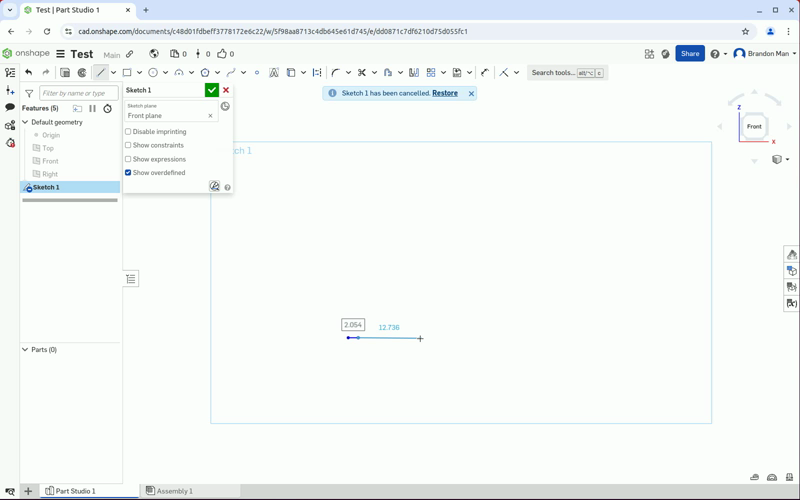
mouse_move(450, 338)
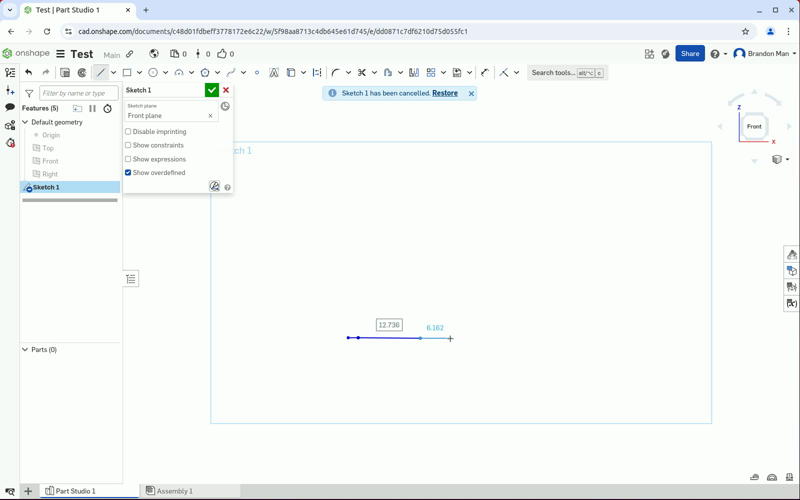
mouse_move(420, 334)
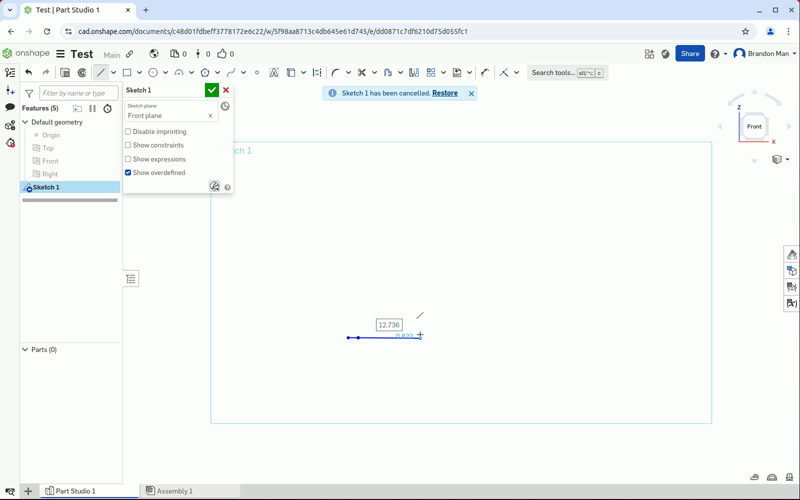
scroll(6)
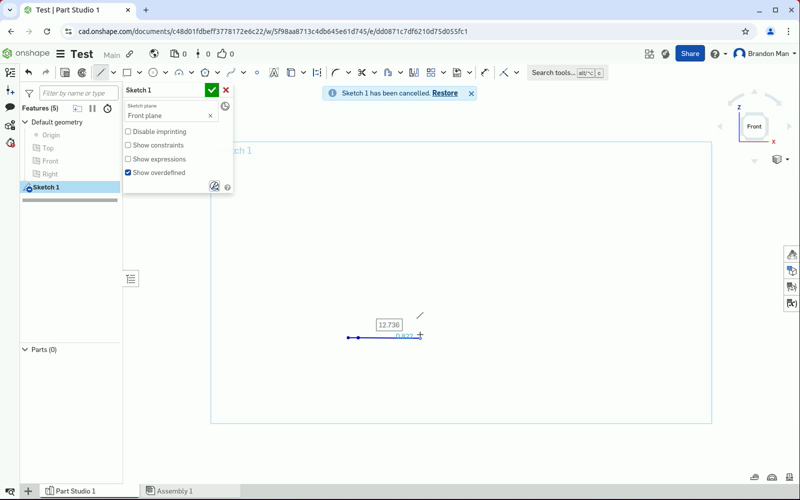
scroll(6)
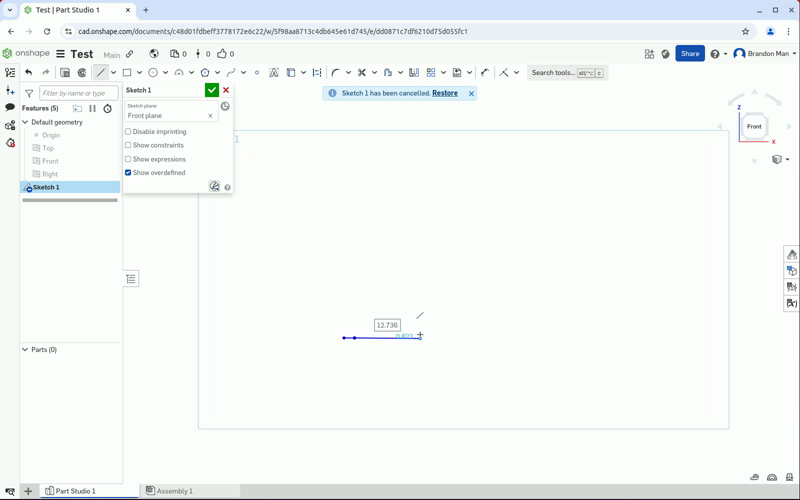
scroll(6)
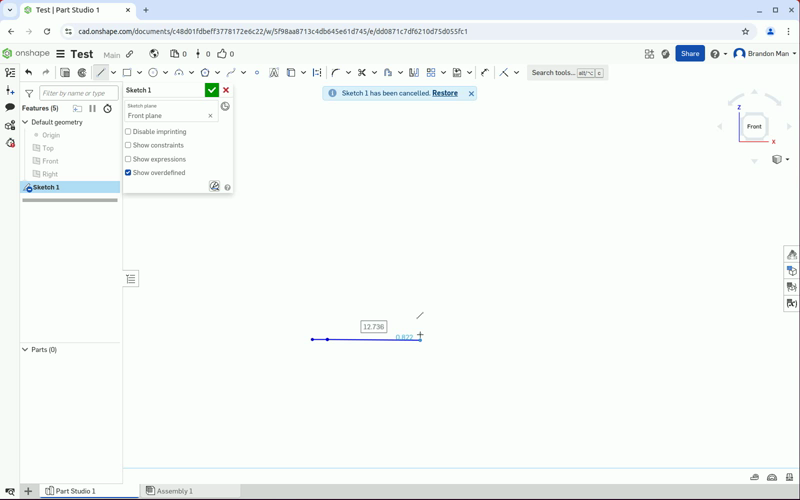
scroll(6)
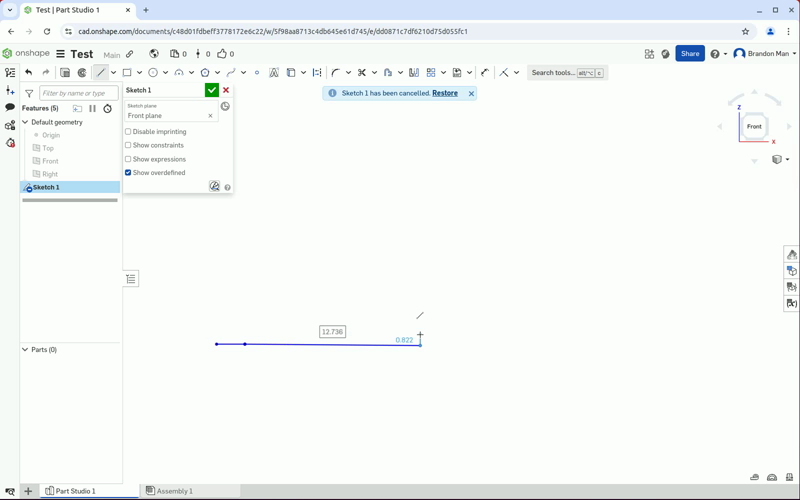
scroll(6)
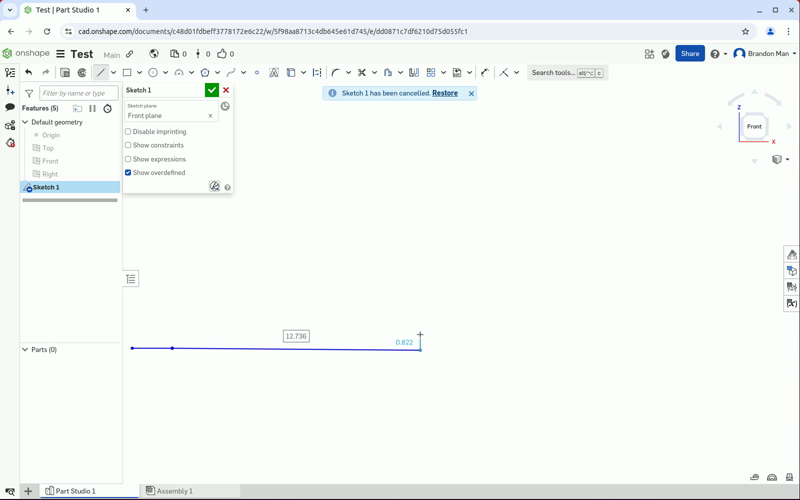
scroll(6)
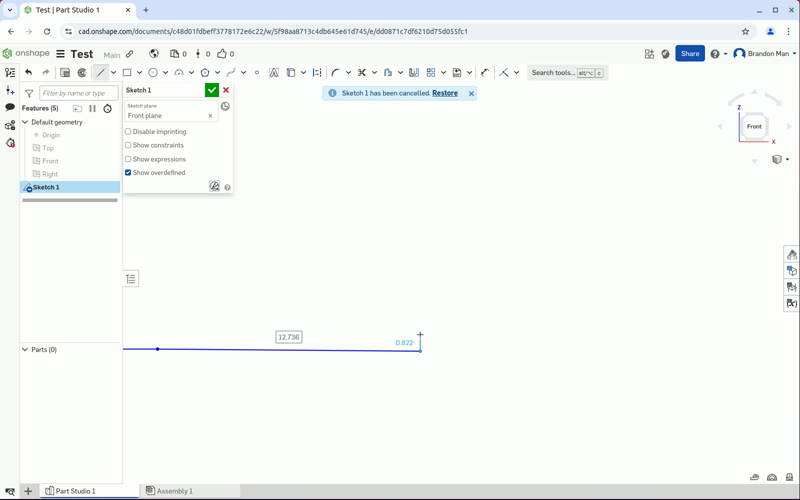
scroll(6)
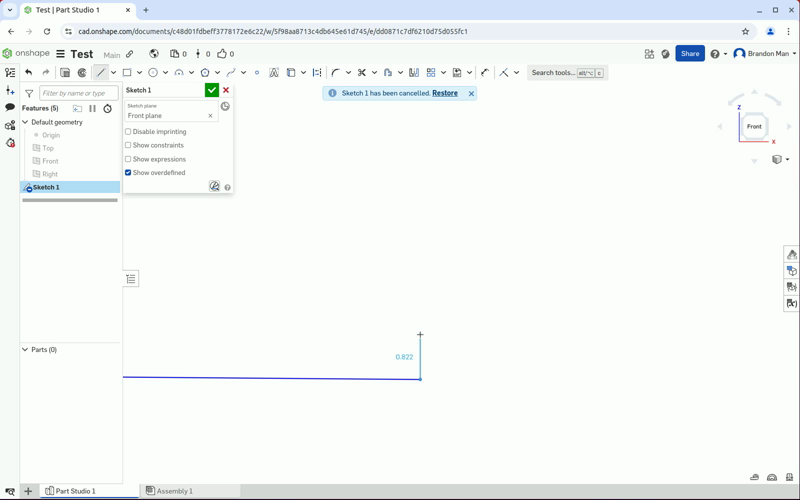
click(420, 334)
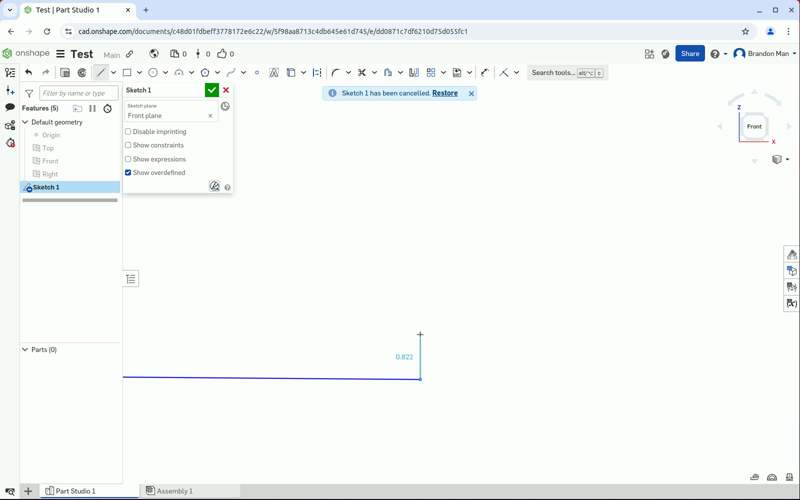
scroll(-6)
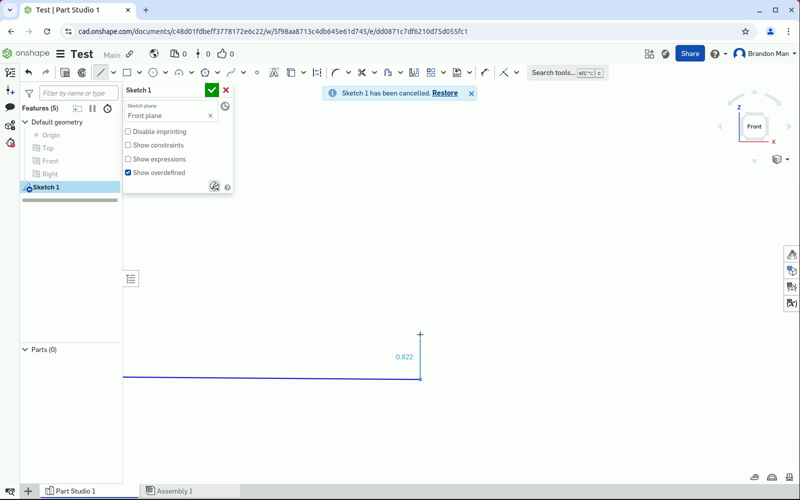
scroll(-6)
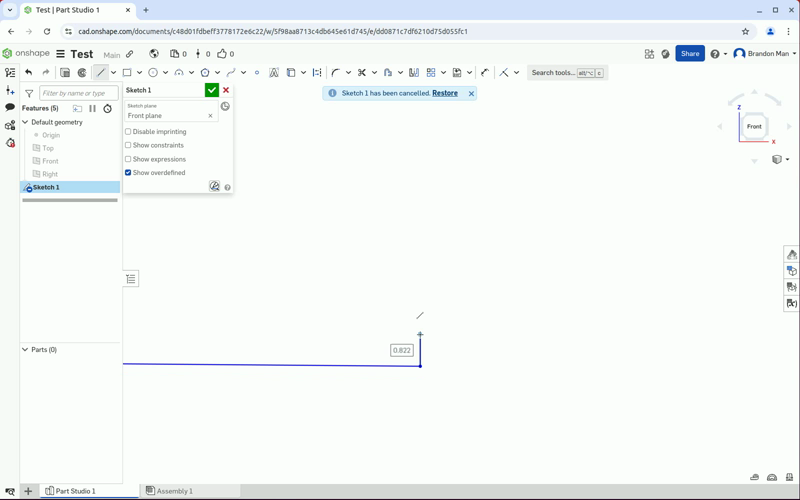
scroll(-6)
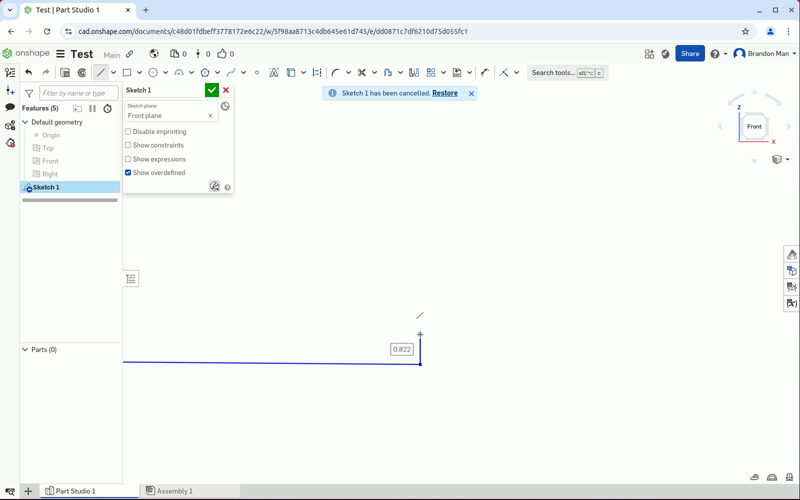
scroll(-6)
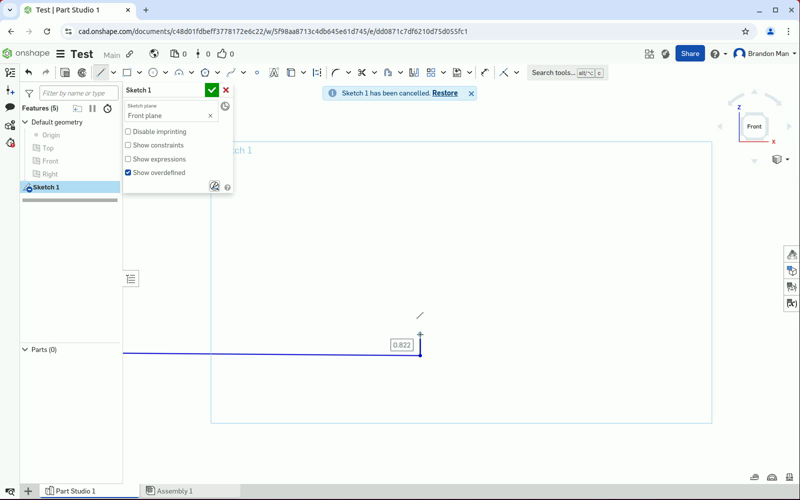
scroll(-6)
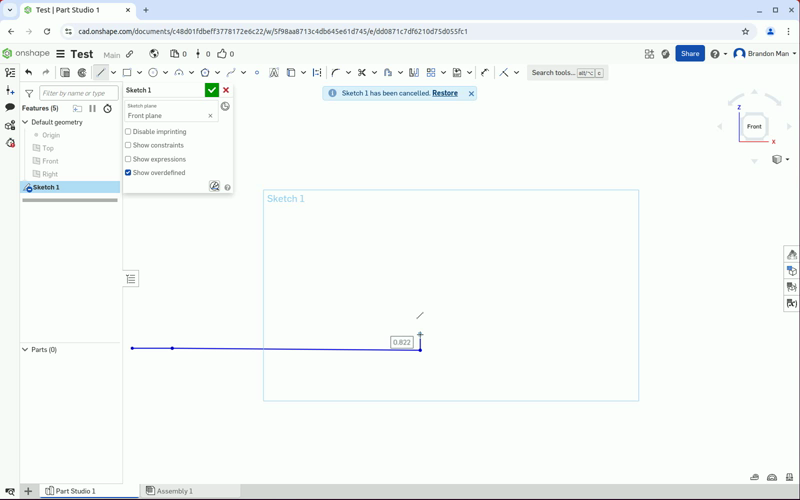
scroll(-6)
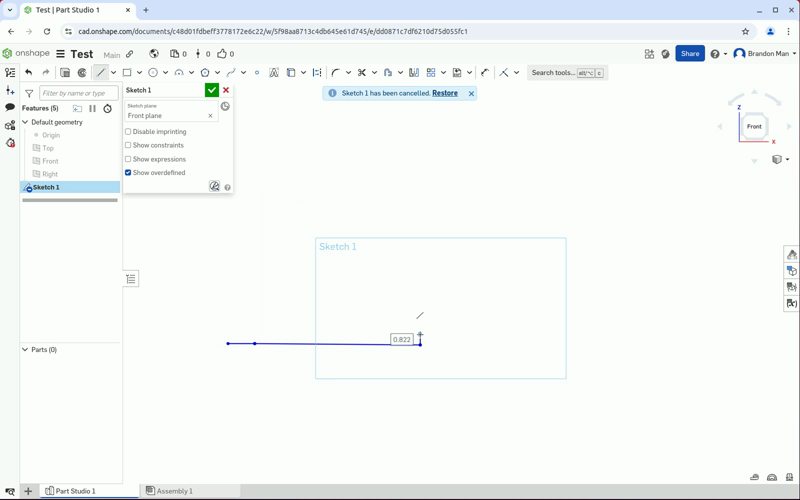
scroll(-6)
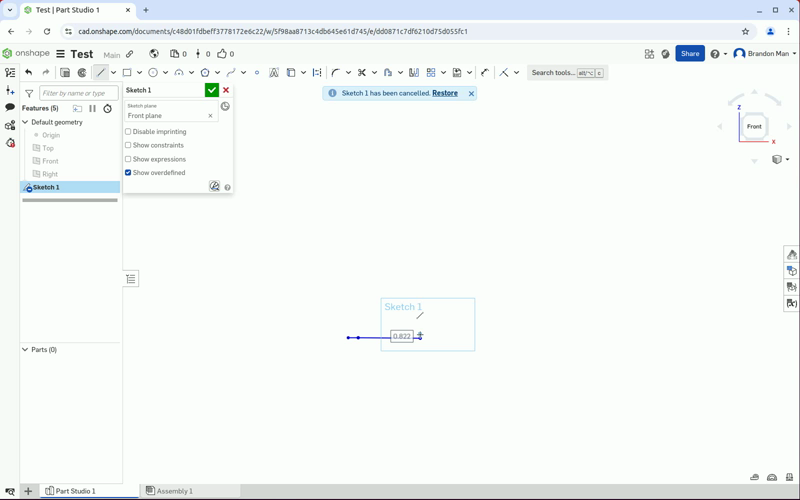
key_up(shift)
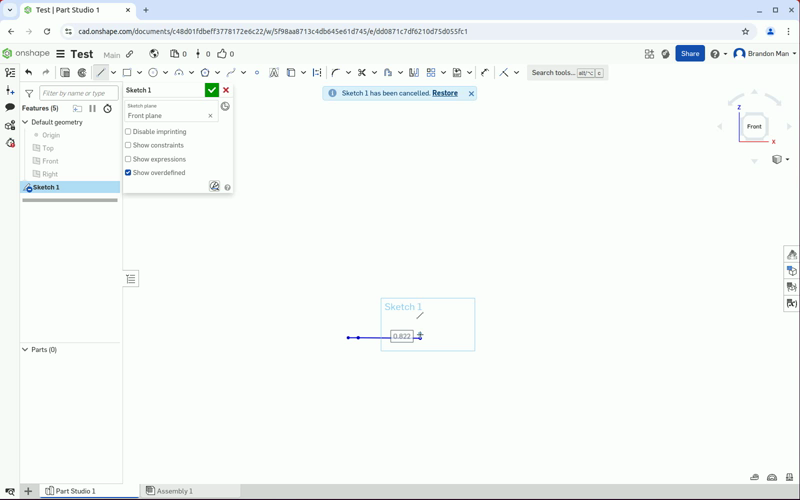
key_down(shift)
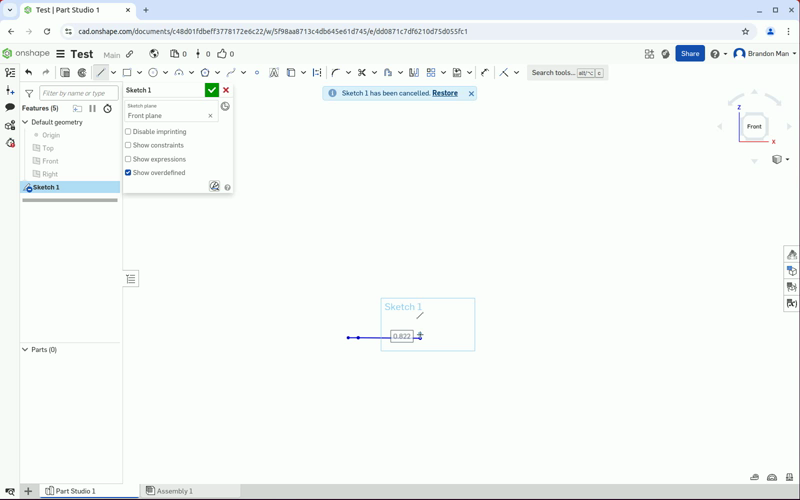
mouse_move(450, 334)
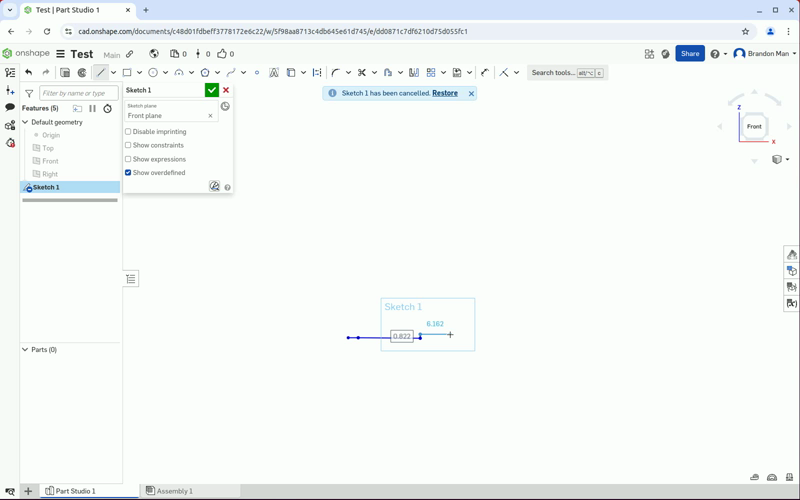
mouse_move(410, 334)
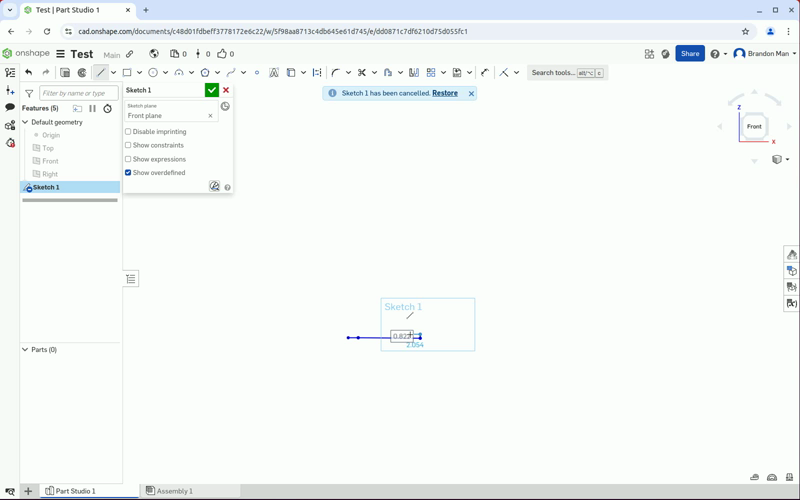
click(410, 334)
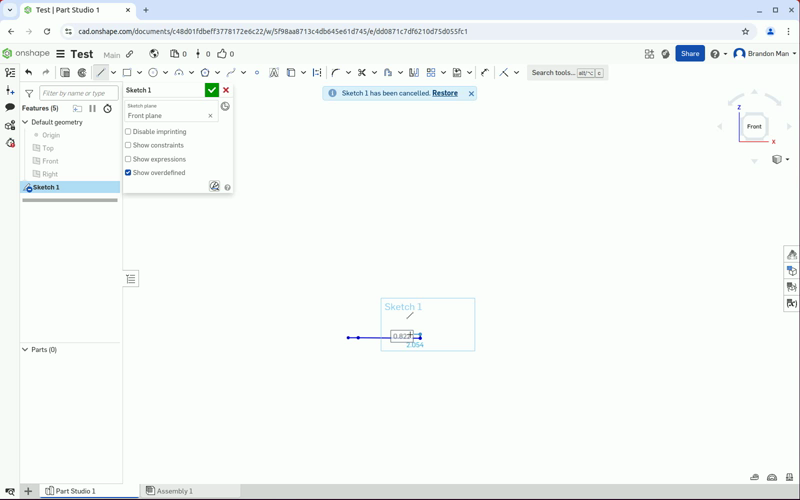
key_up(shift)
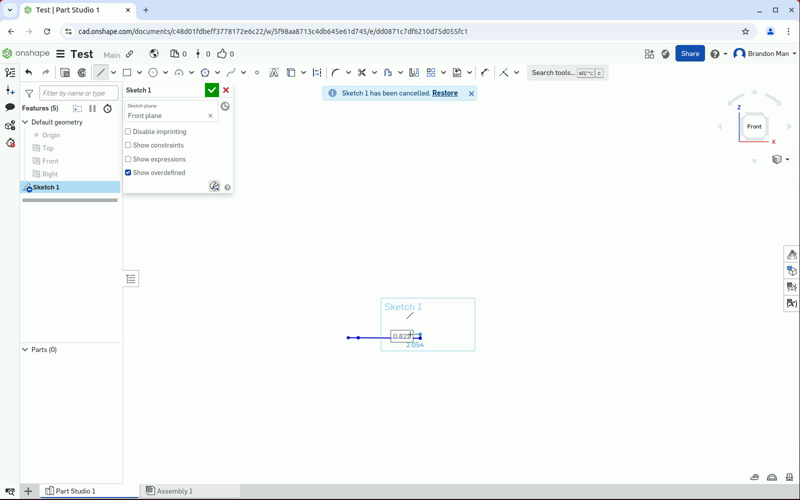
key_down(shift)
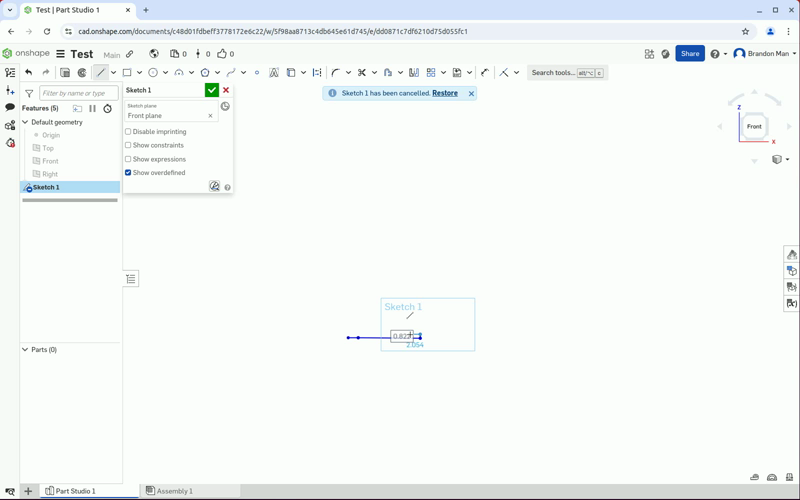
mouse_move(348, 334)
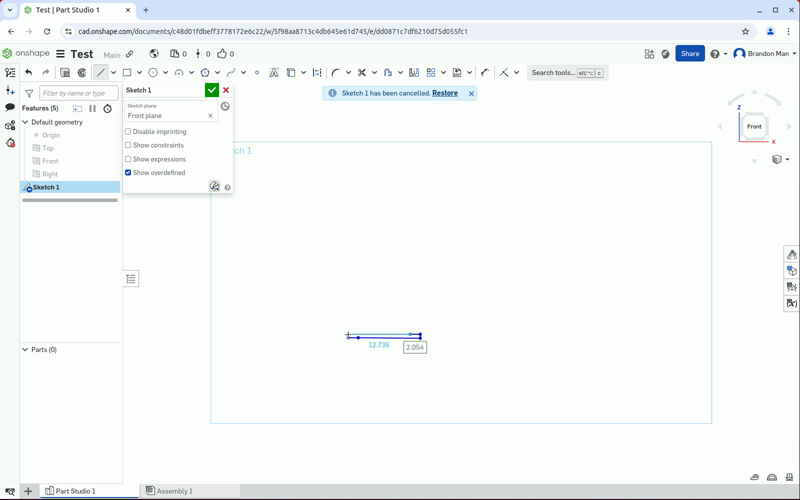
scroll(6)
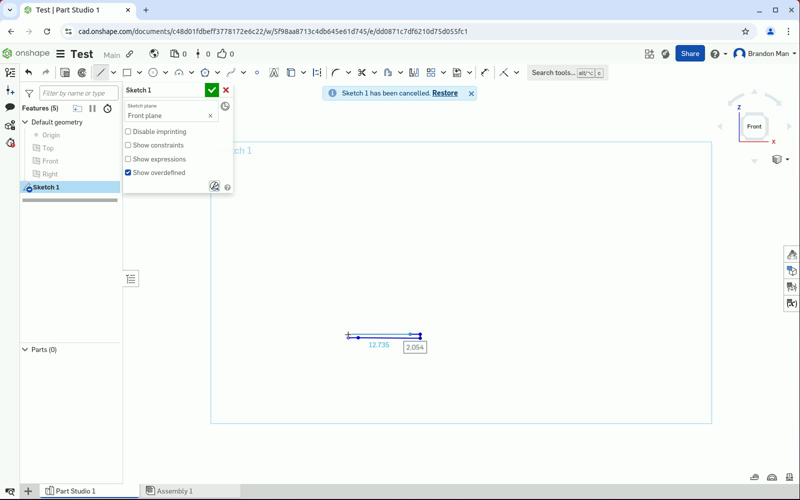
scroll(6)
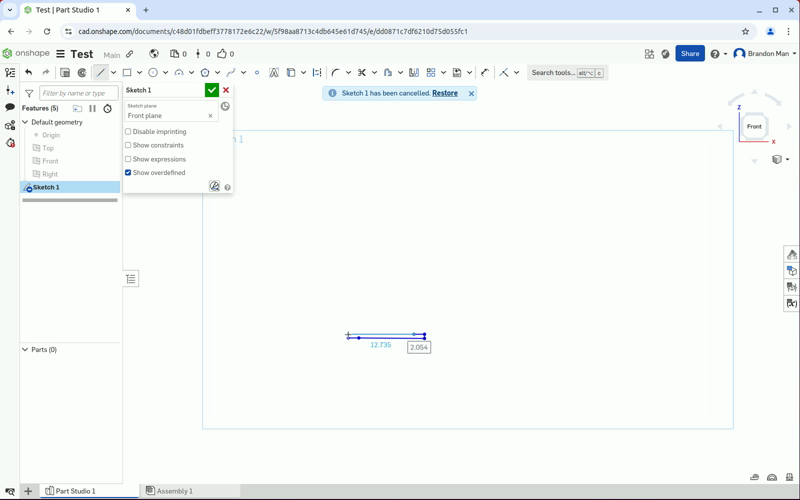
scroll(6)
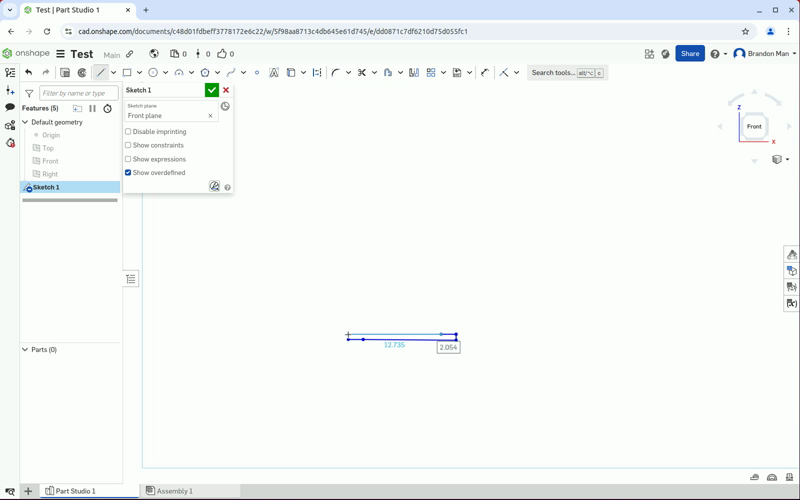
scroll(6)
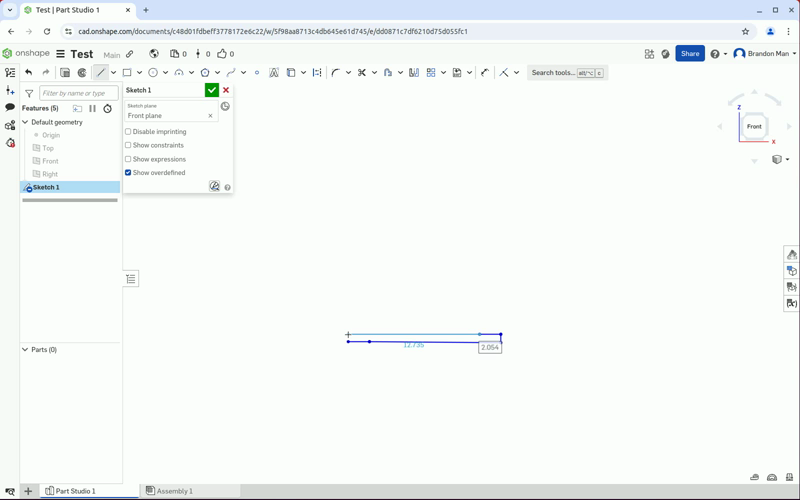
scroll(6)
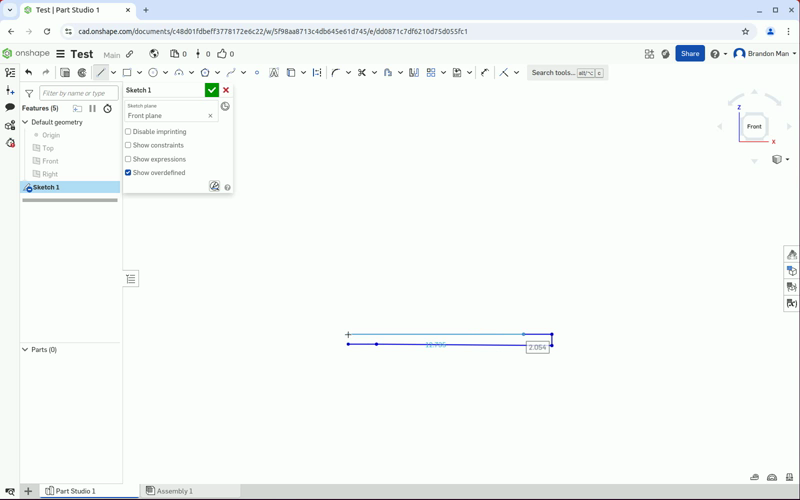
scroll(6)
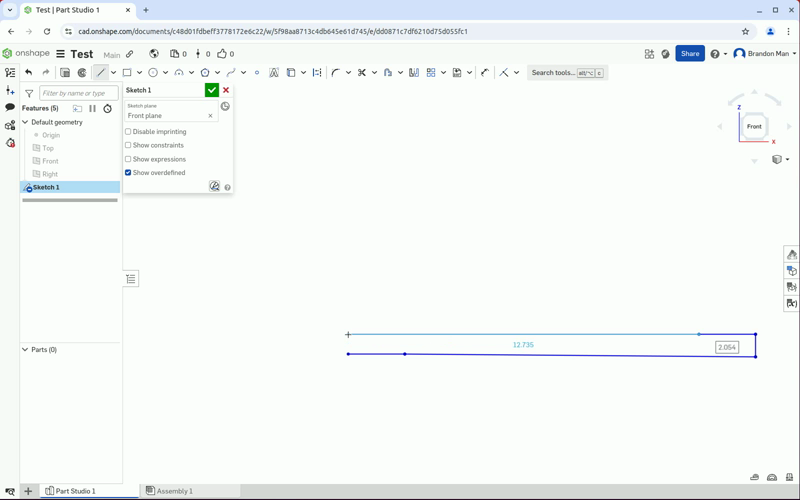
scroll(6)
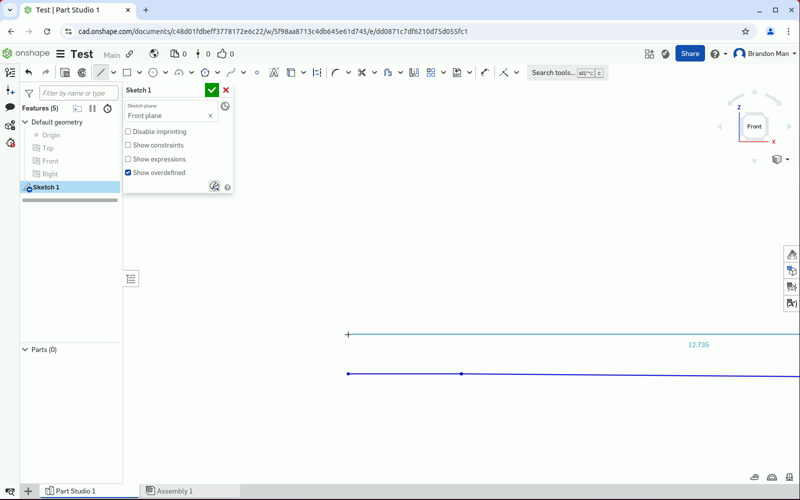
click(348, 334)
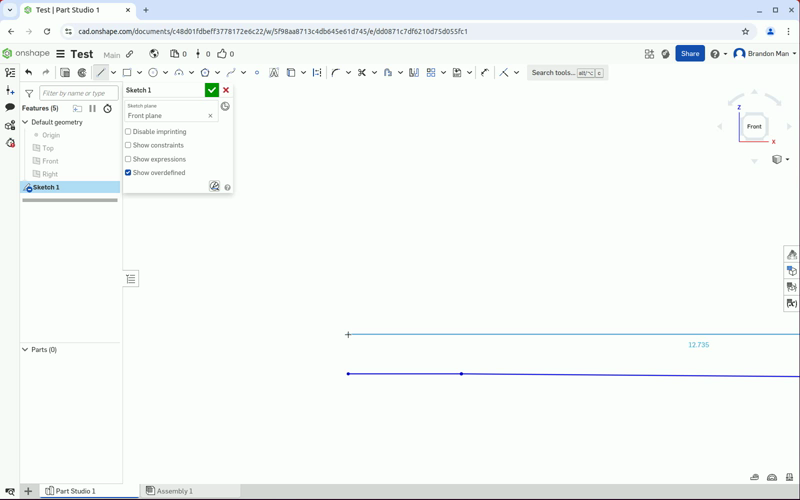
scroll(-6)
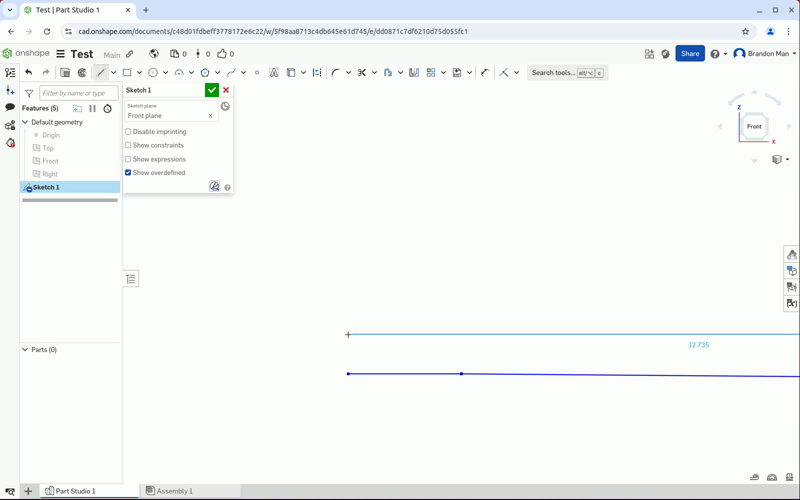
scroll(-6)
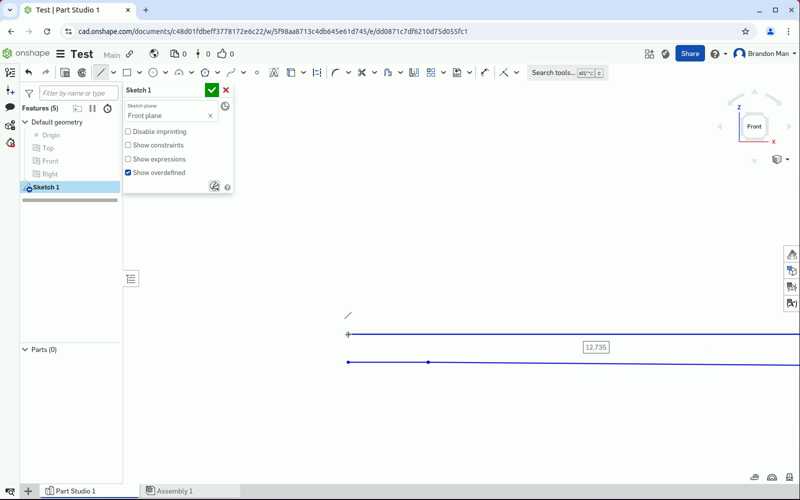
scroll(-6)
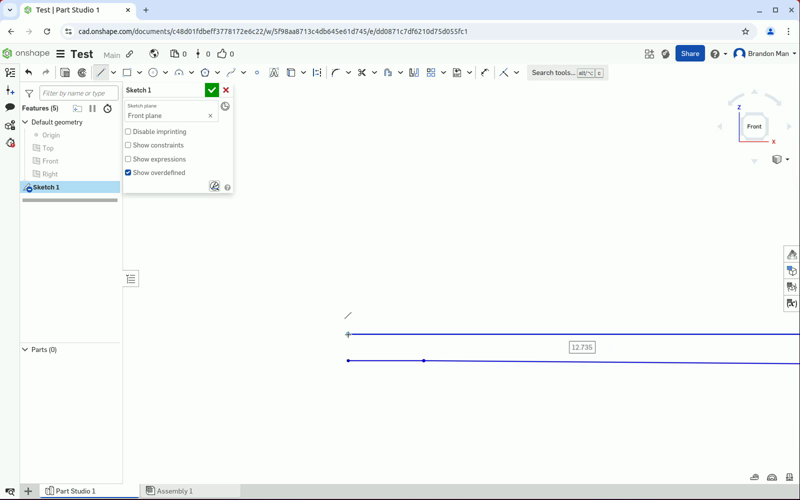
scroll(-6)
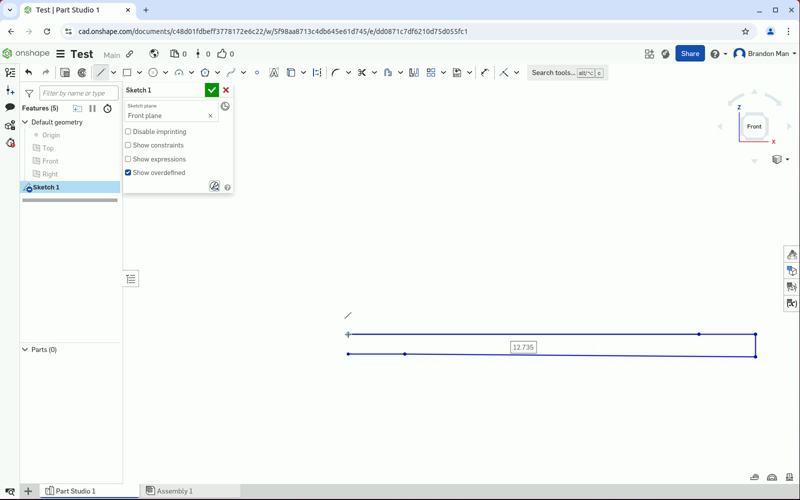
scroll(-6)
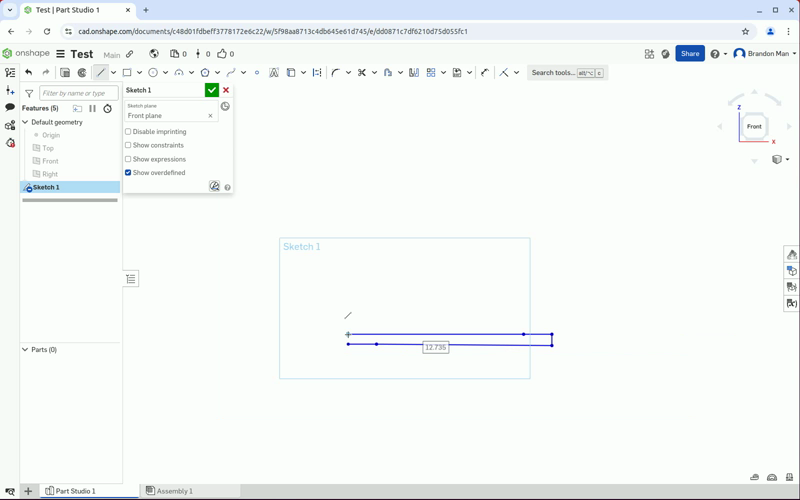
scroll(-6)
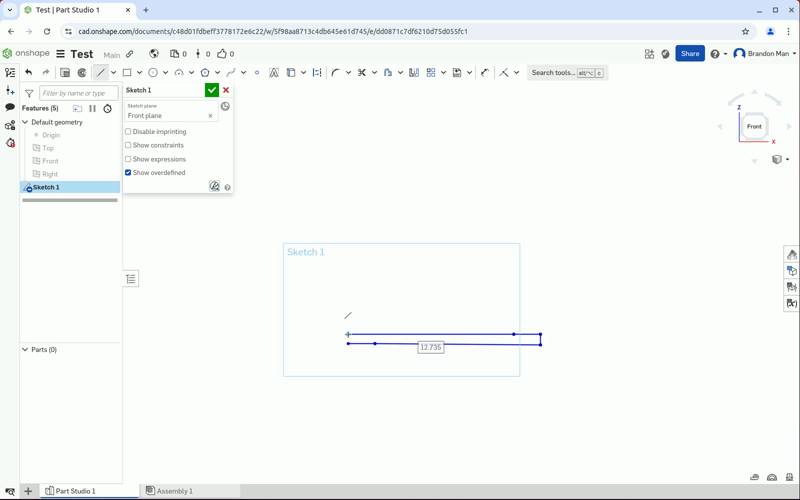
scroll(-6)
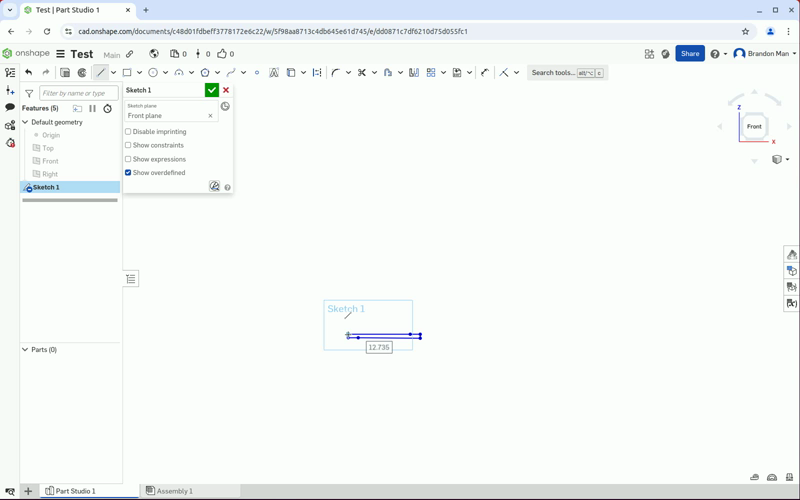
key_up(shift)
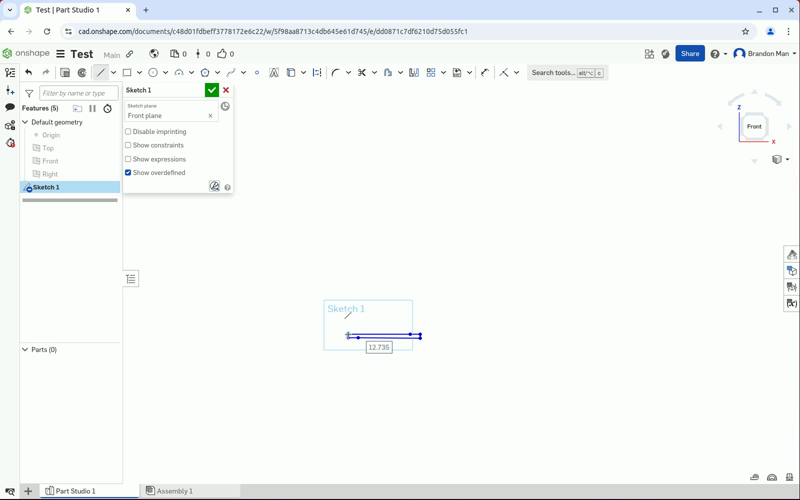
mouse_move(378, 334)
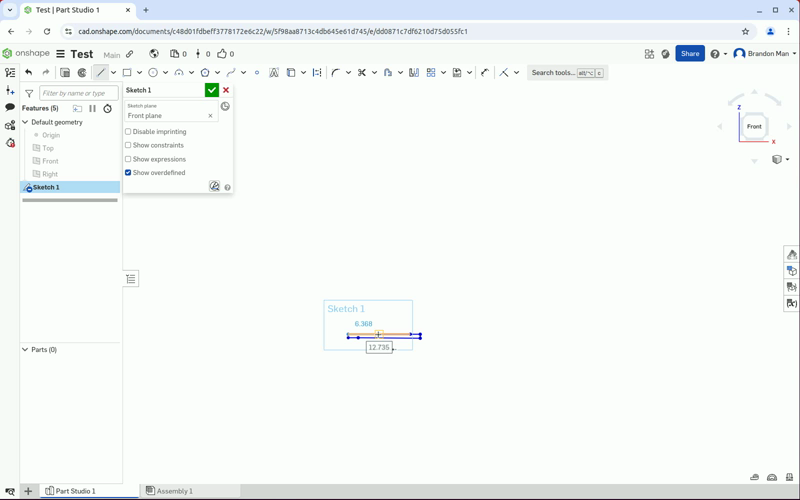
key_down(shift)
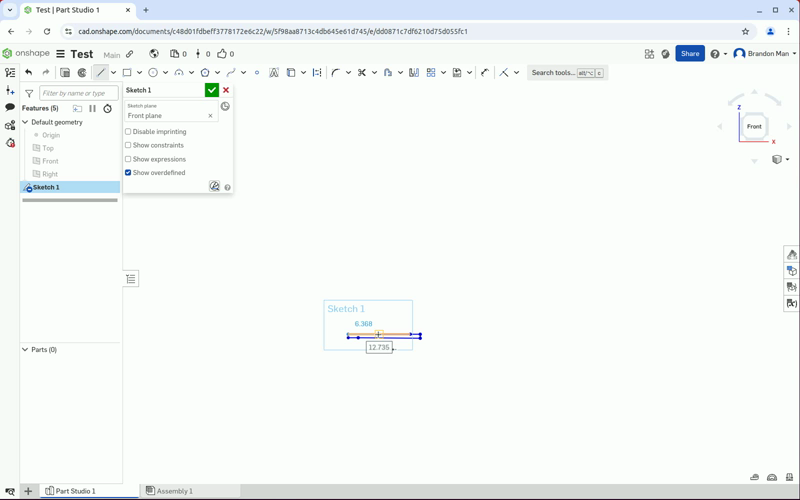
mouse_move(348, 337)
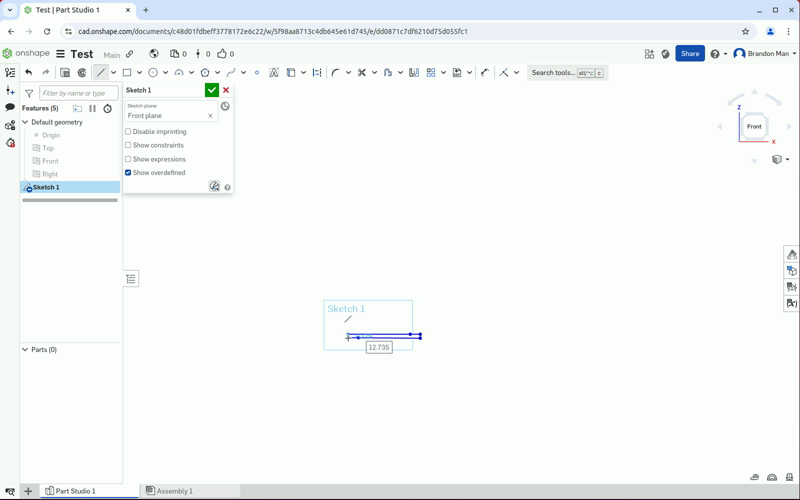
scroll(6)
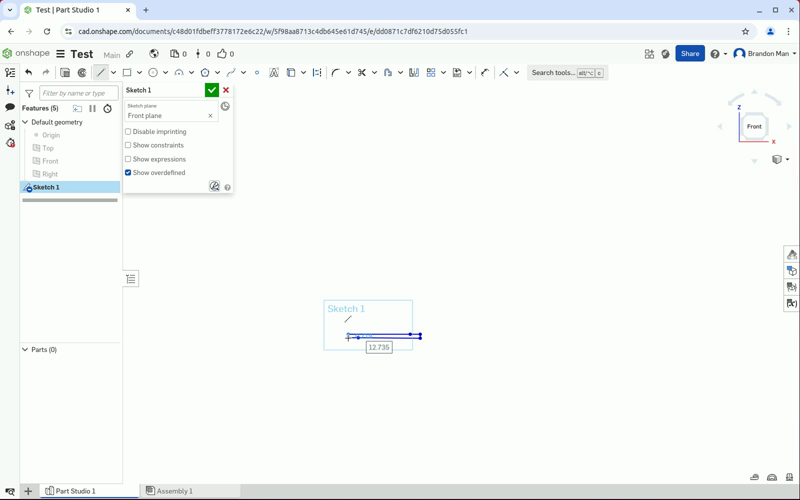
scroll(6)
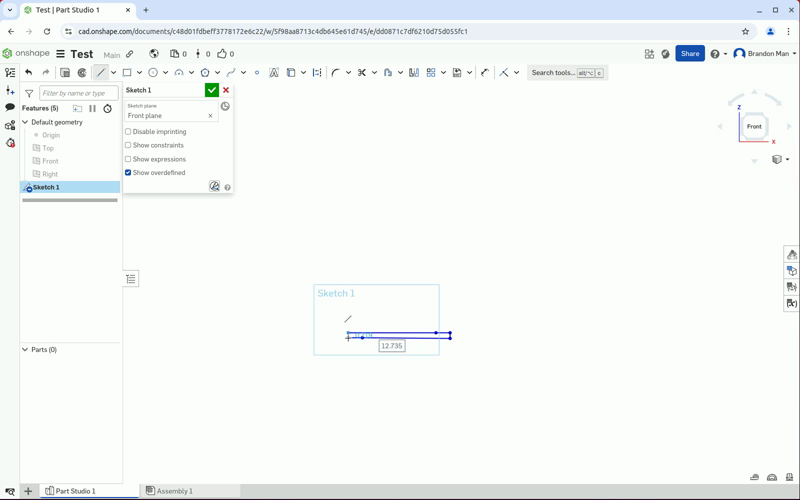
scroll(6)
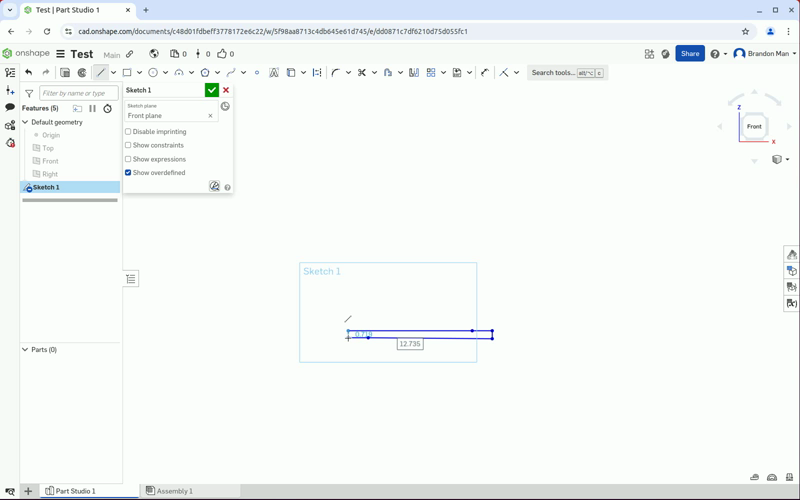
scroll(6)
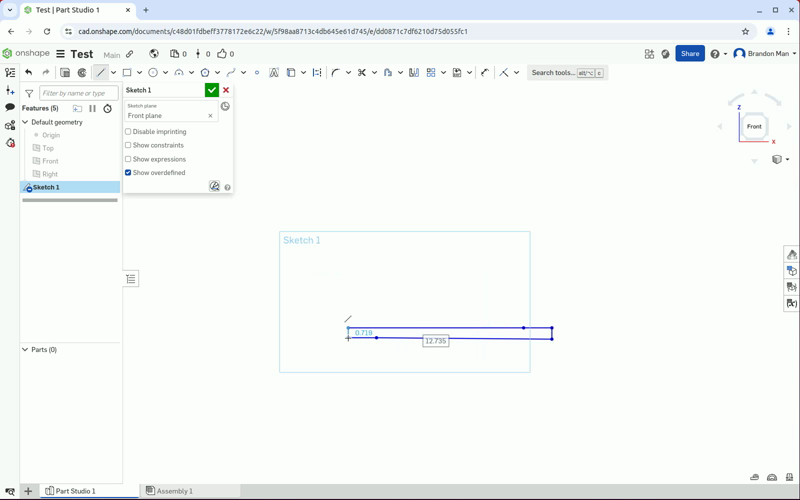
scroll(6)
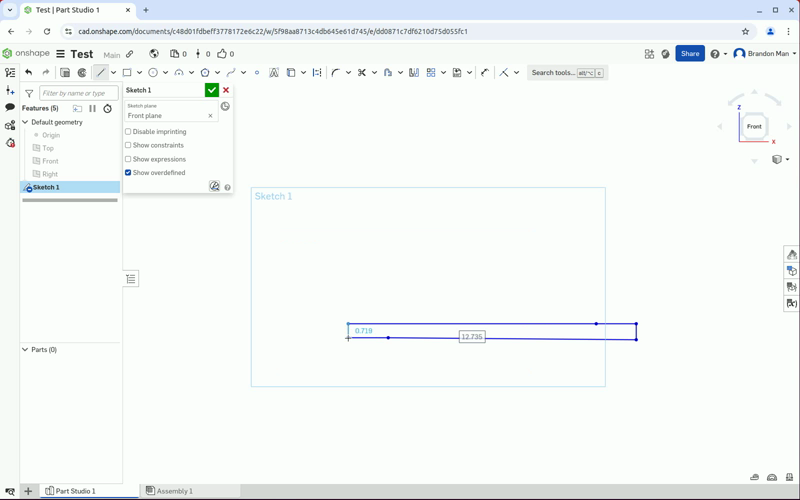
scroll(6)
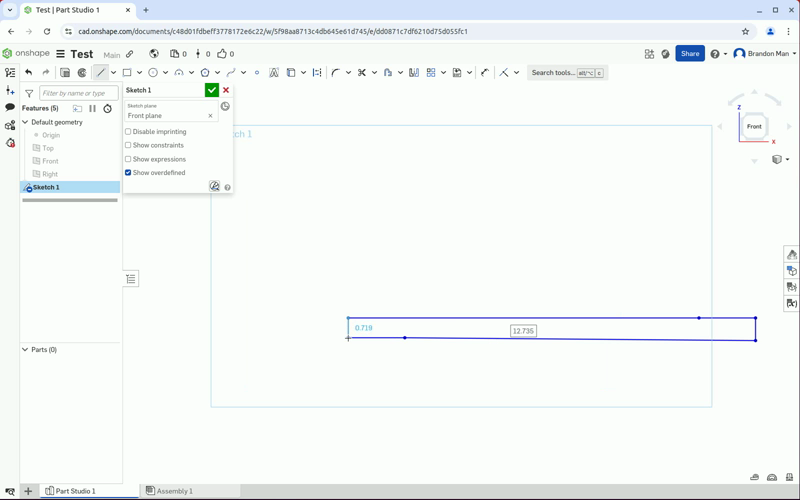
scroll(6)
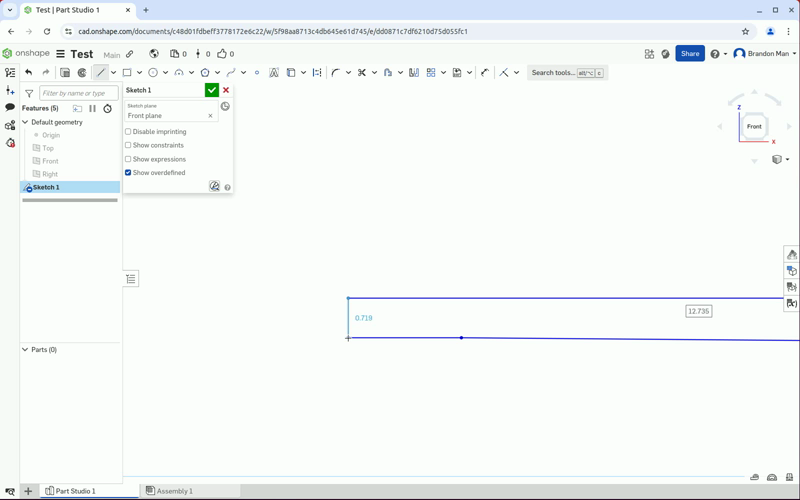
key_up(shift)
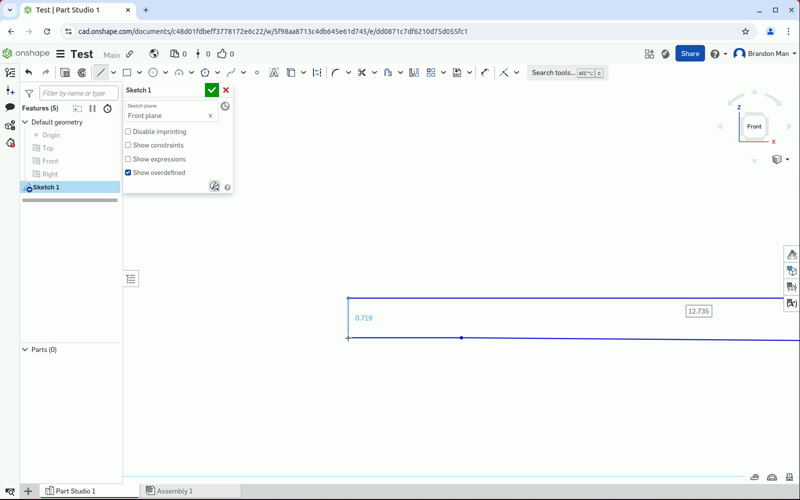
click(348, 337)
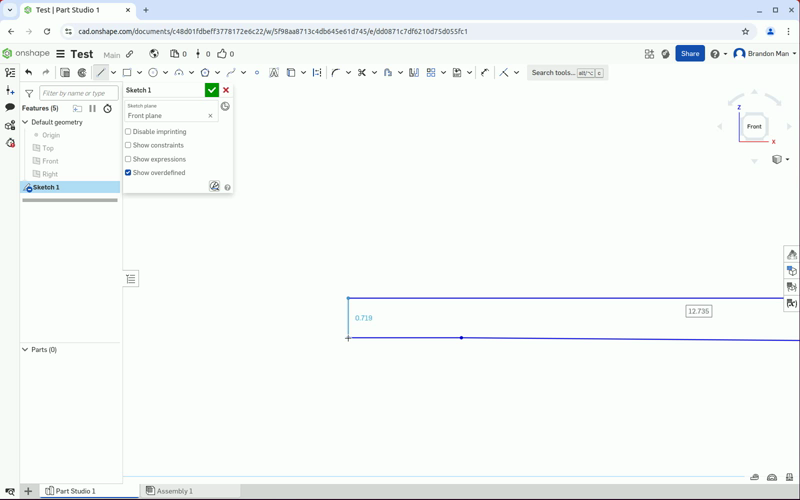
scroll(-6)
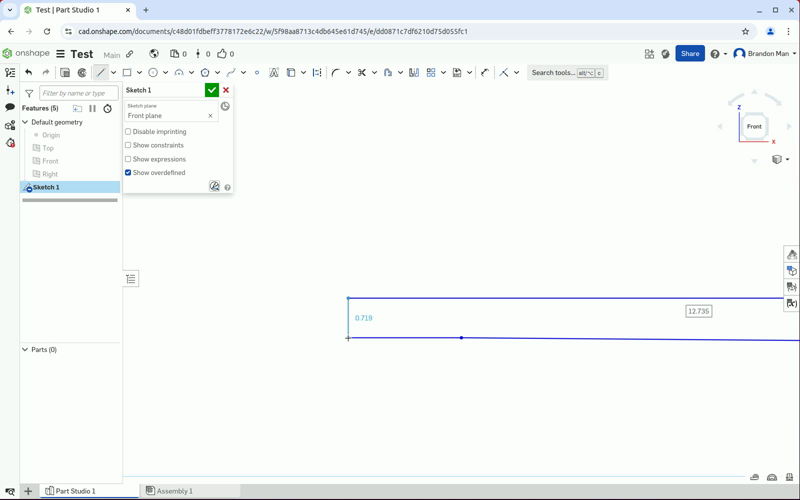
scroll(-6)
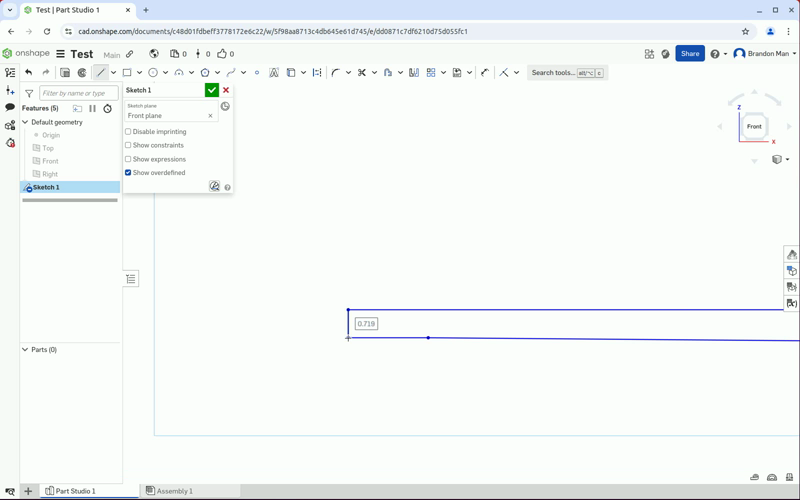
scroll(-6)
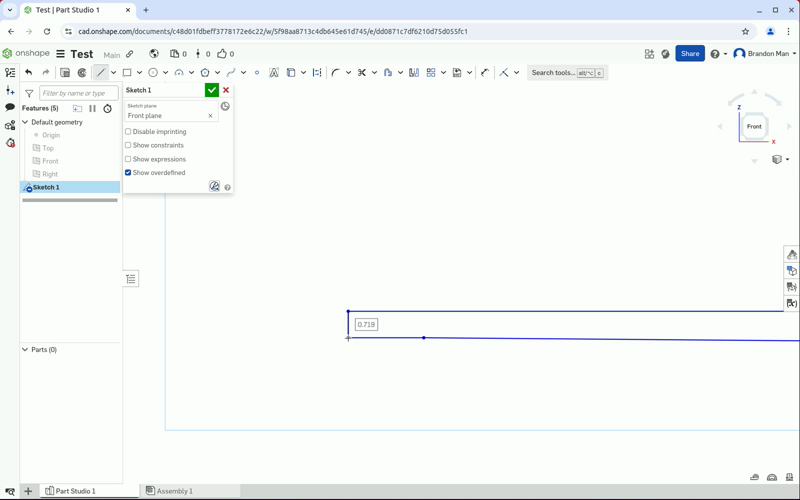
scroll(-6)
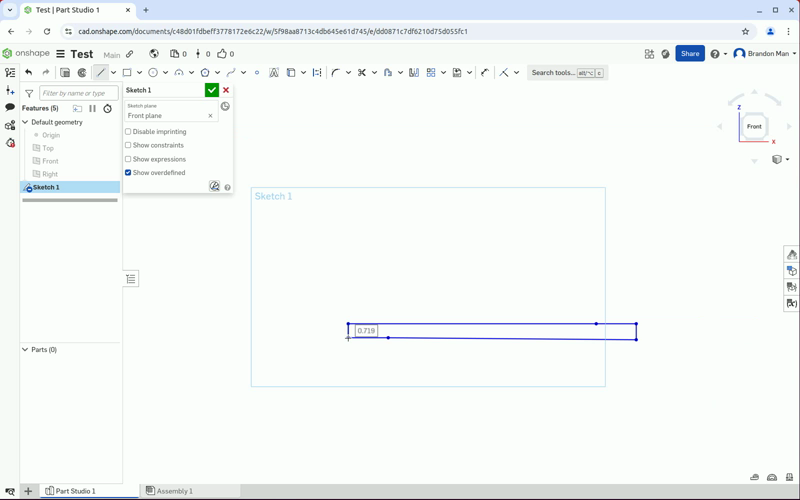
scroll(-6)
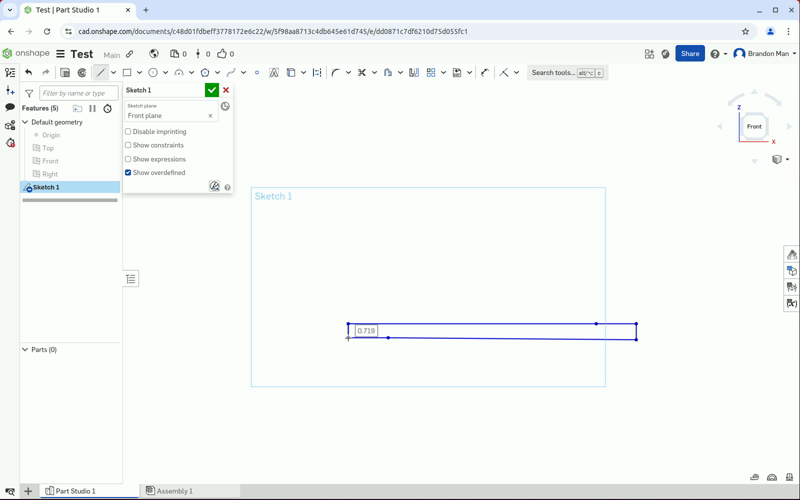
scroll(-6)
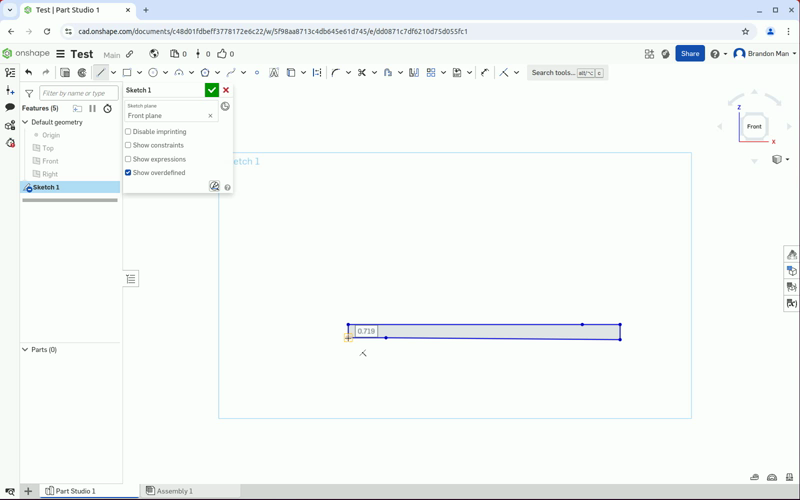
scroll(-6)
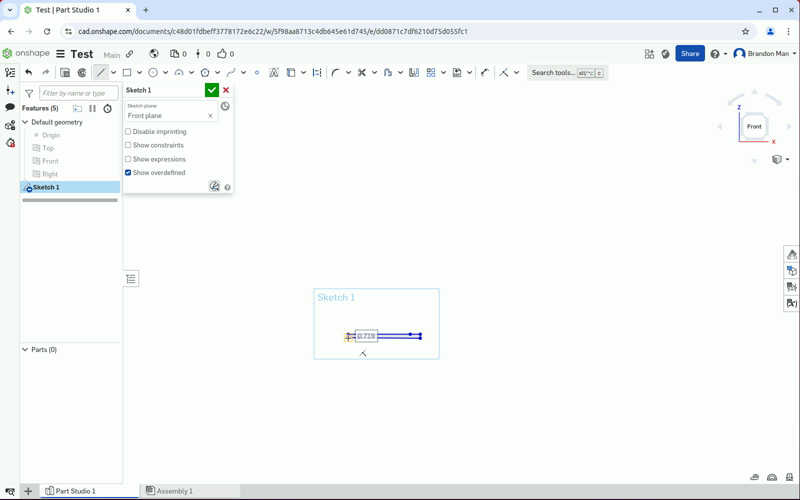
key(esc)
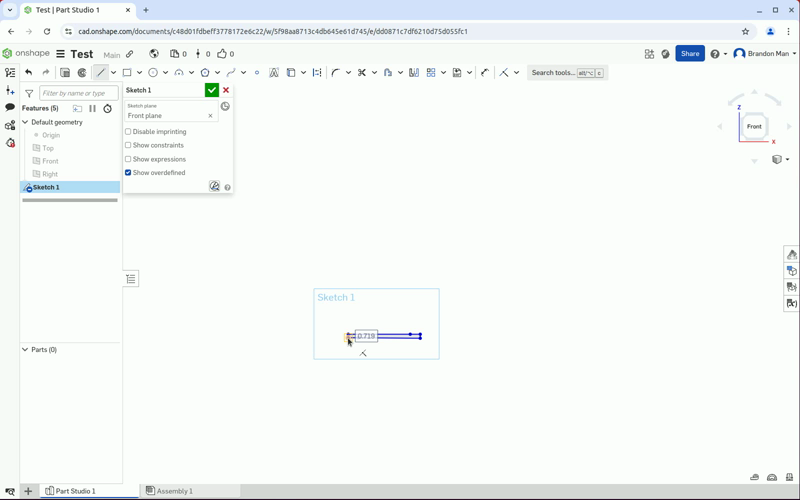
mouse_move(419, 337)
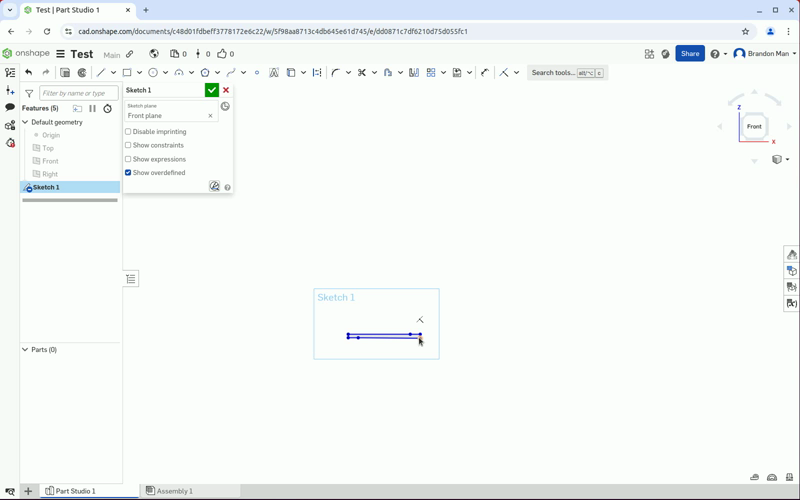
scroll(6)
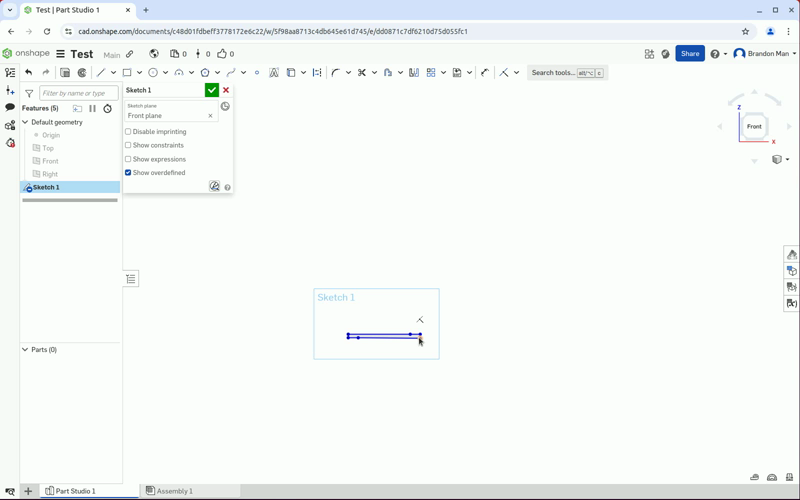
scroll(6)
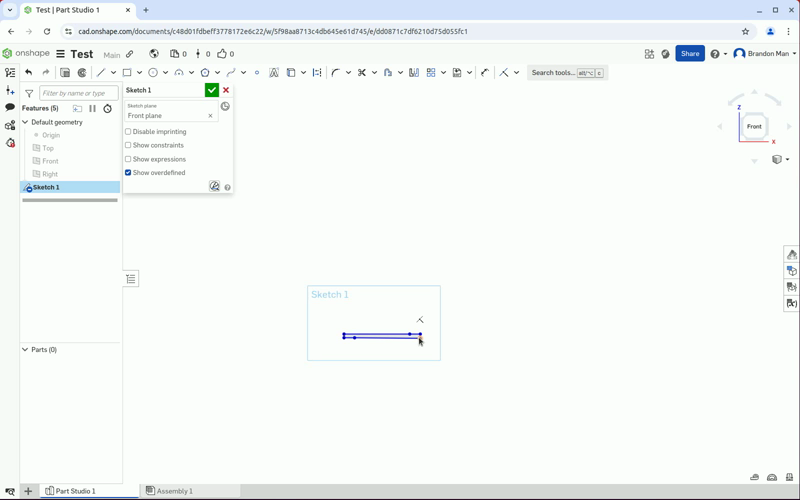
scroll(6)
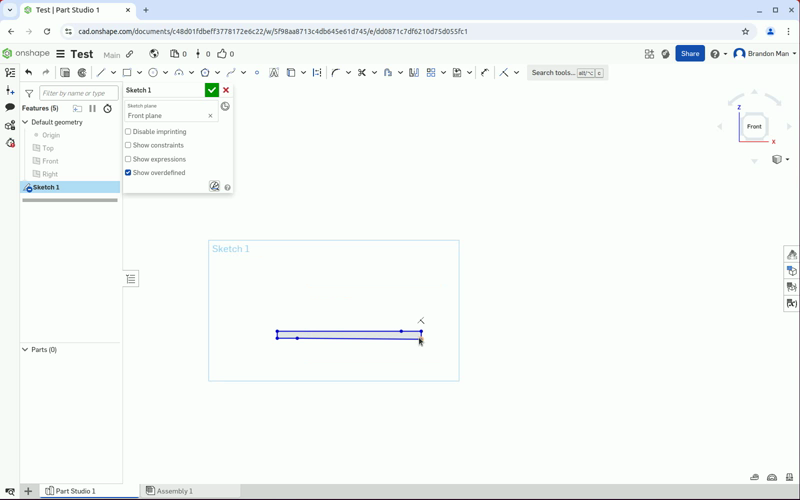
scroll(6)
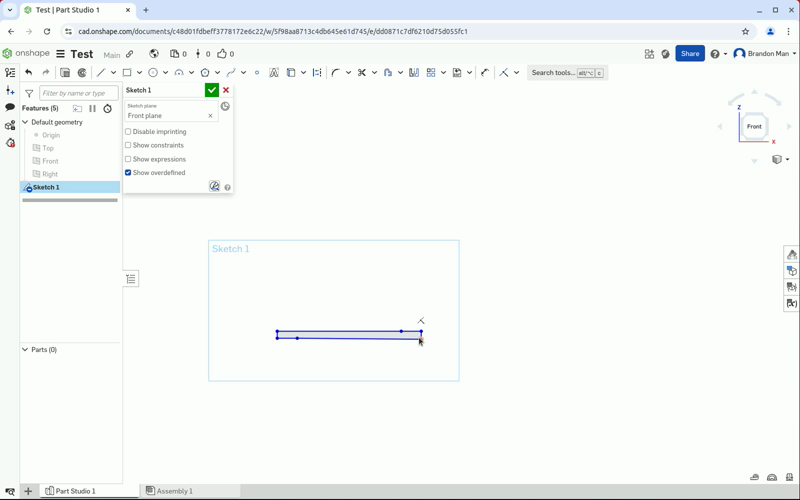
scroll(6)
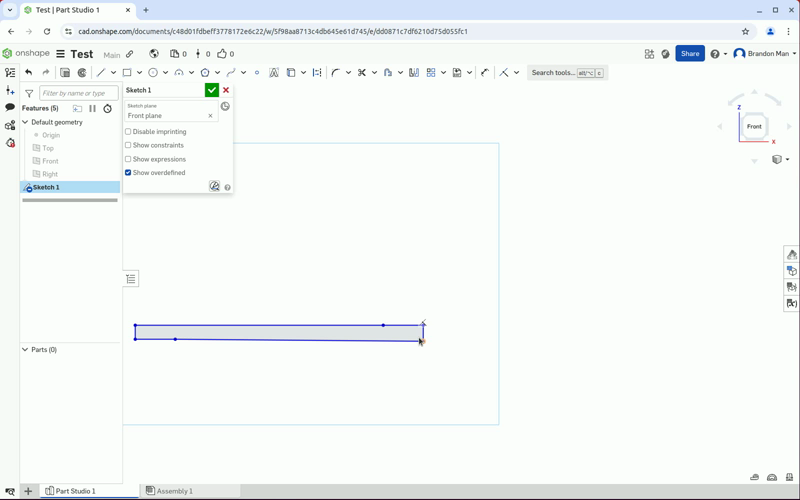
scroll(6)
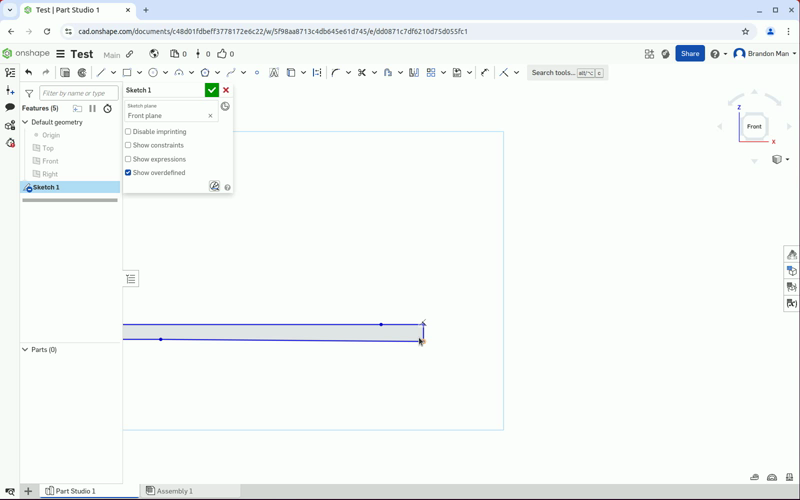
scroll(6)
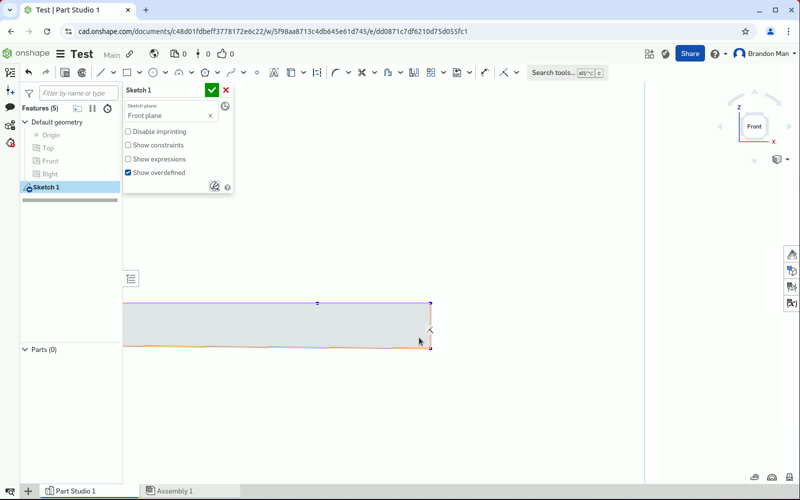
click(419, 337)
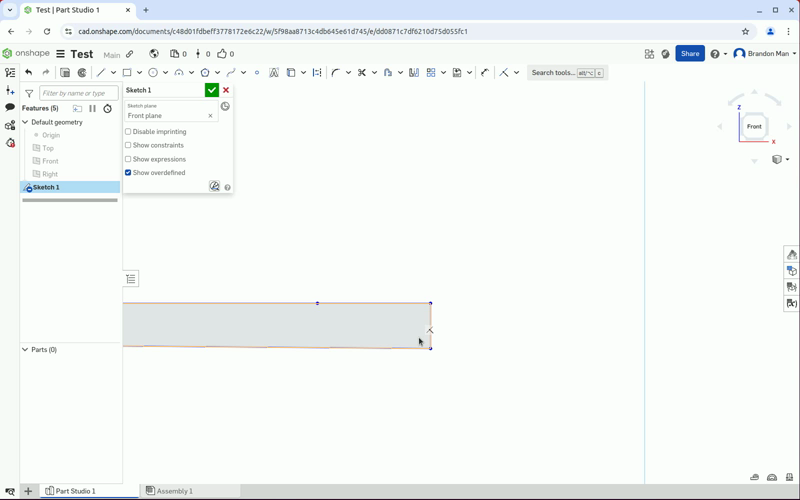
scroll(-6)
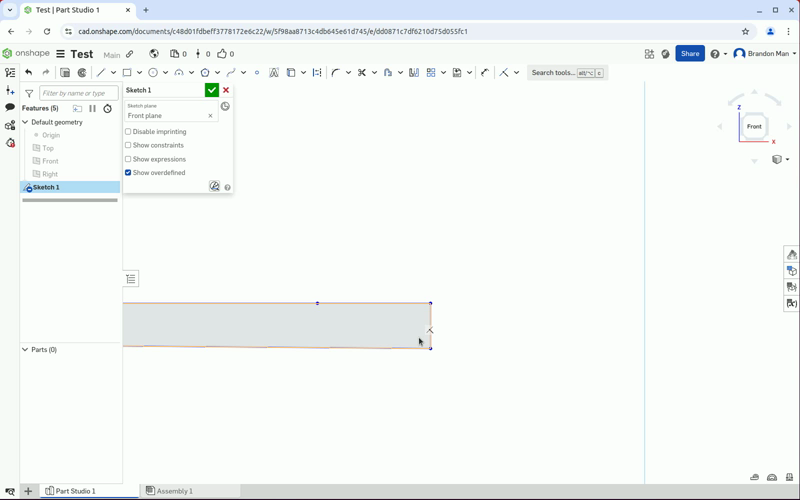
scroll(-6)
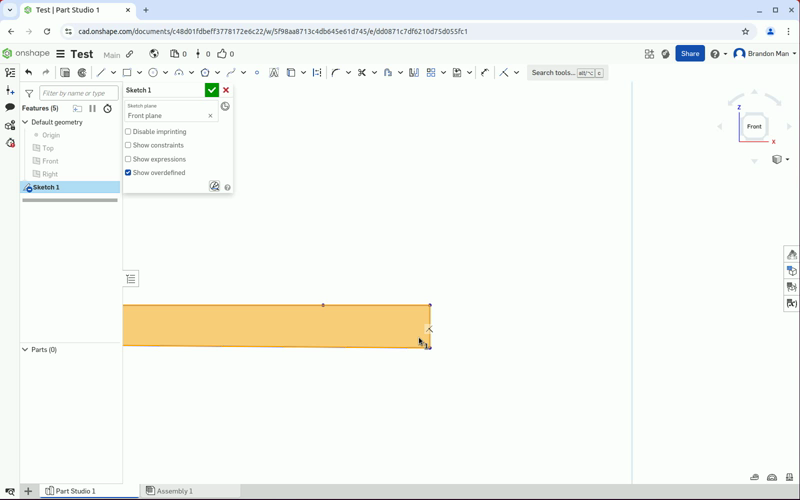
scroll(-6)
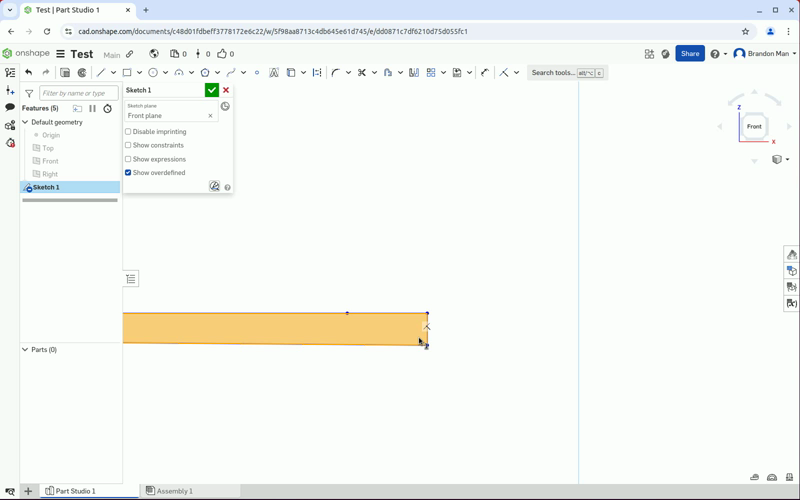
scroll(-6)
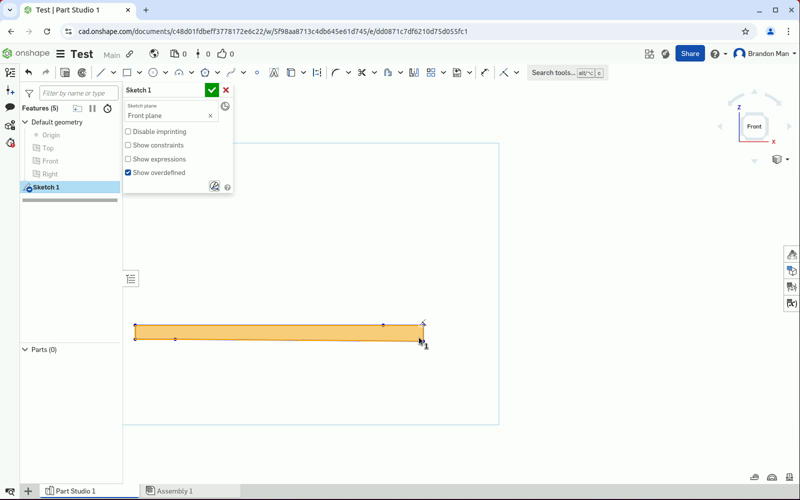
scroll(-6)
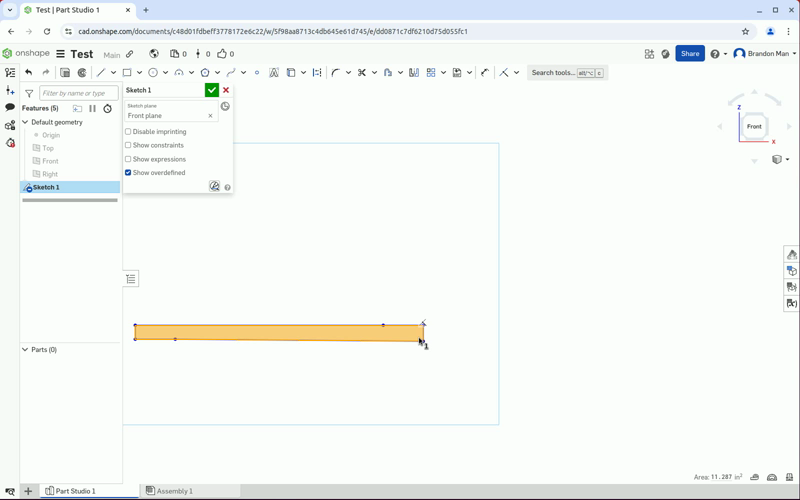
scroll(-6)
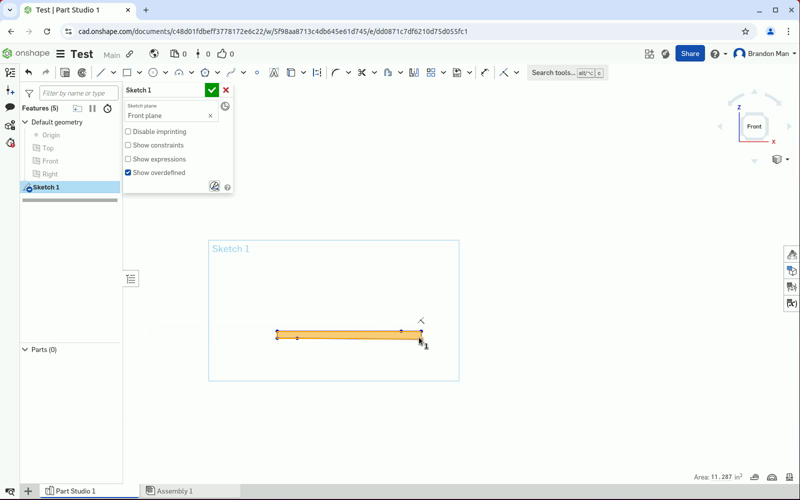
scroll(-6)
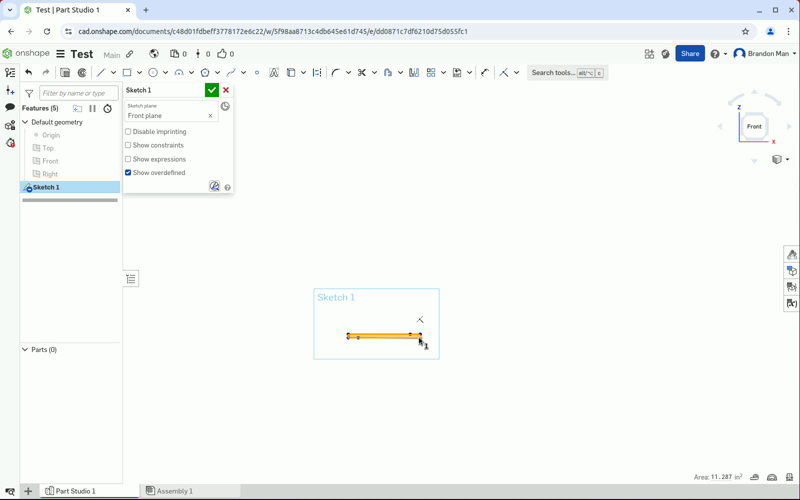
mouse_move(73, 352)
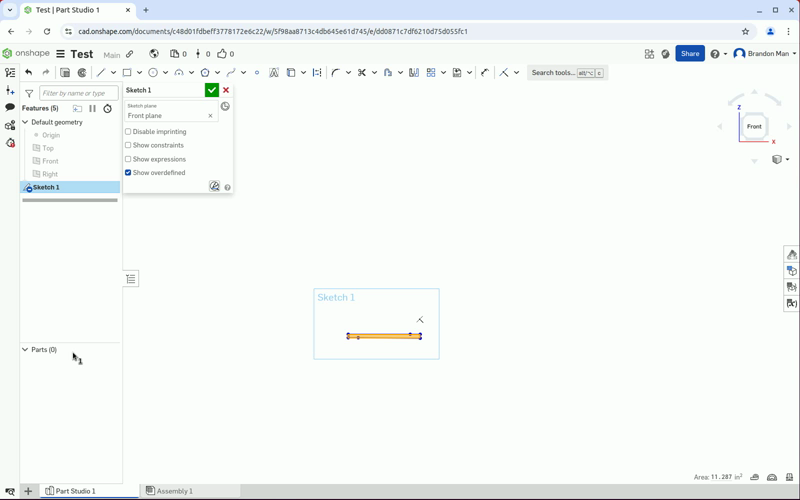
key(shift+y)
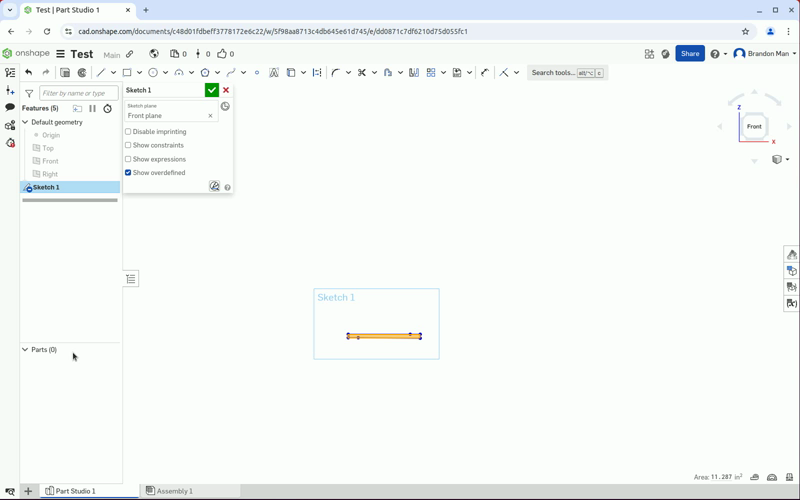
key(shift+e)
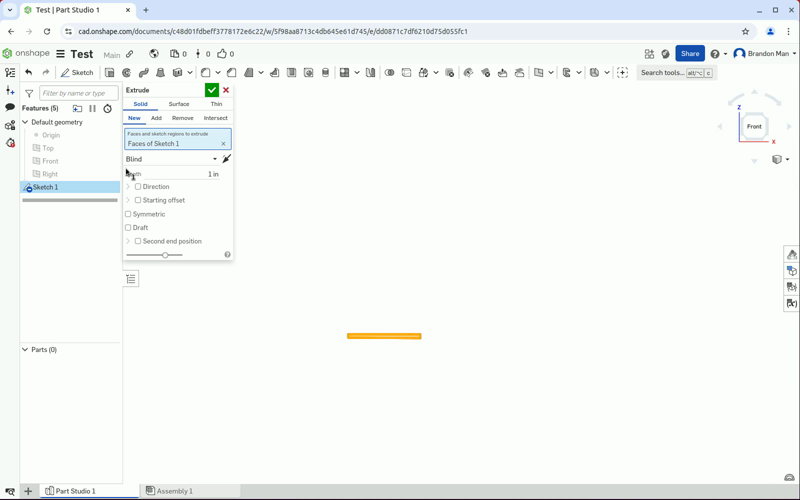
mouse_move(143, 106)
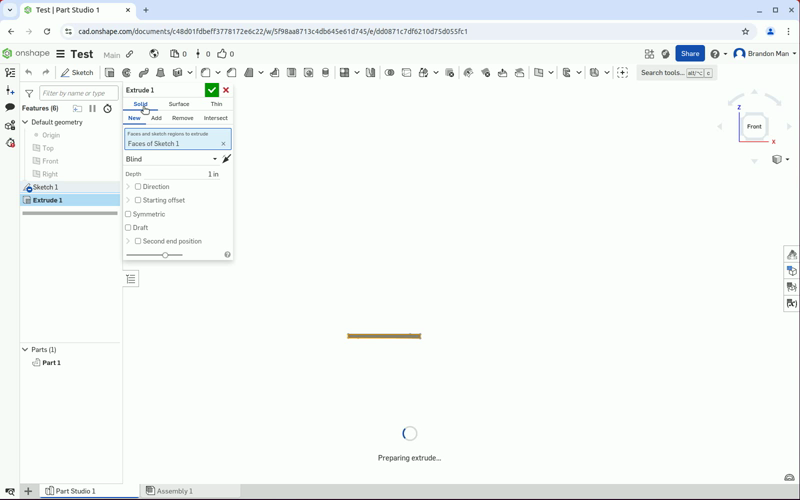
click(143, 106)
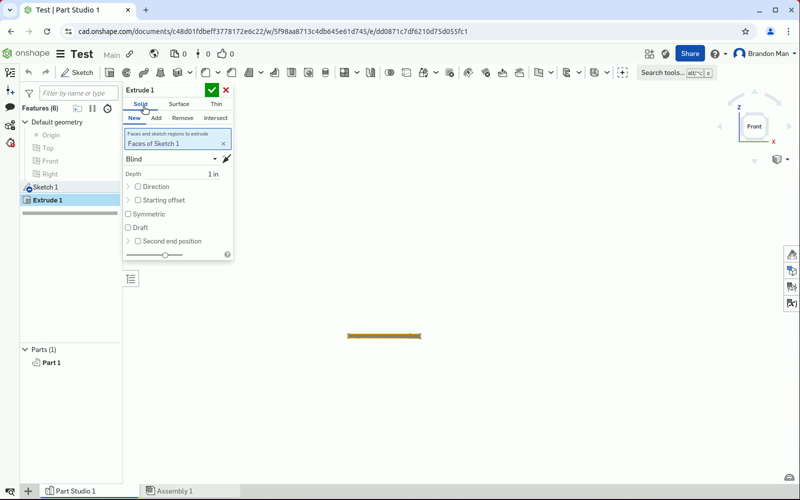
mouse_move(137, 120)
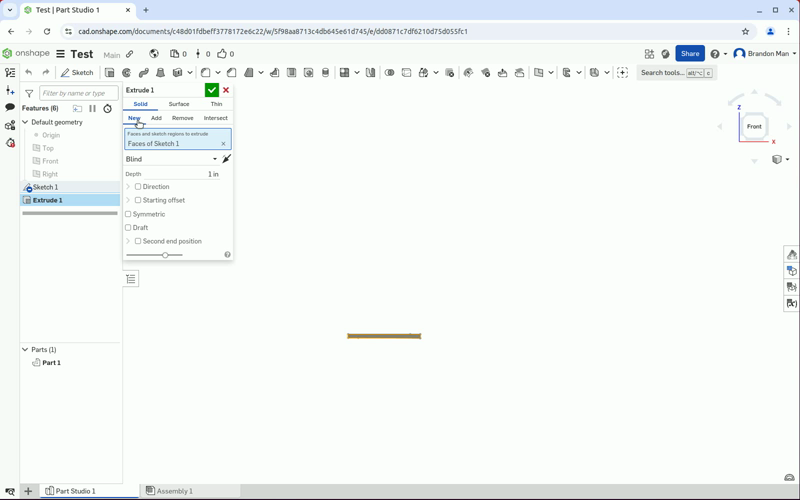
click(137, 120)
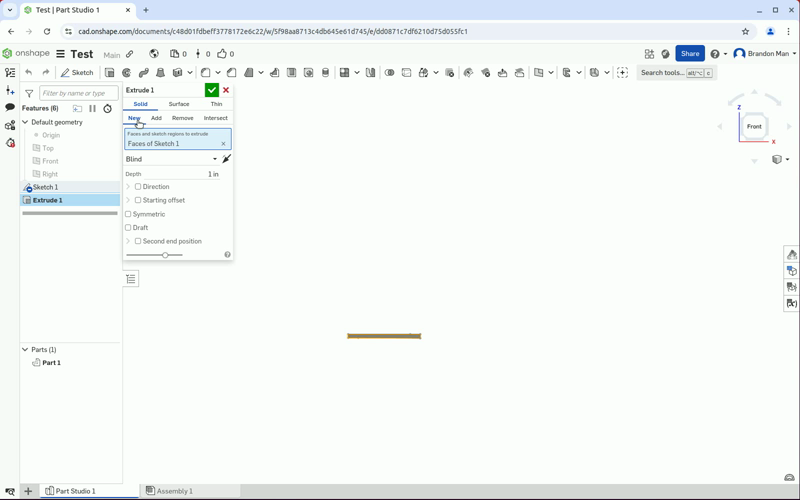
key(tab, 4)
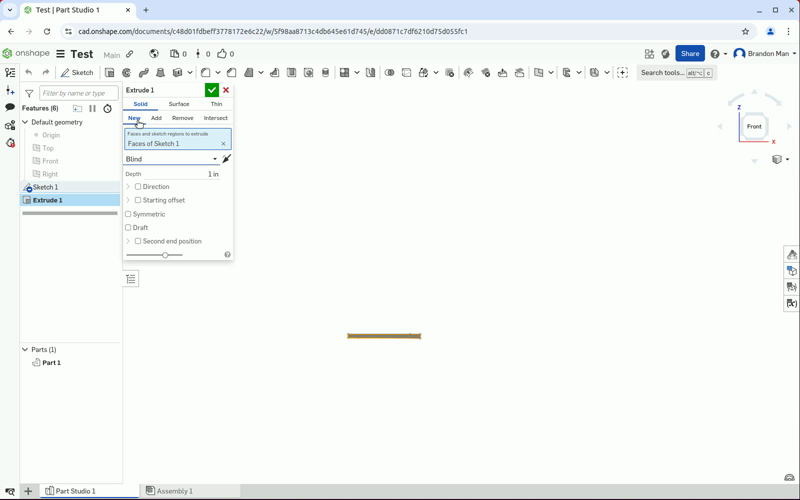
text(12.998)
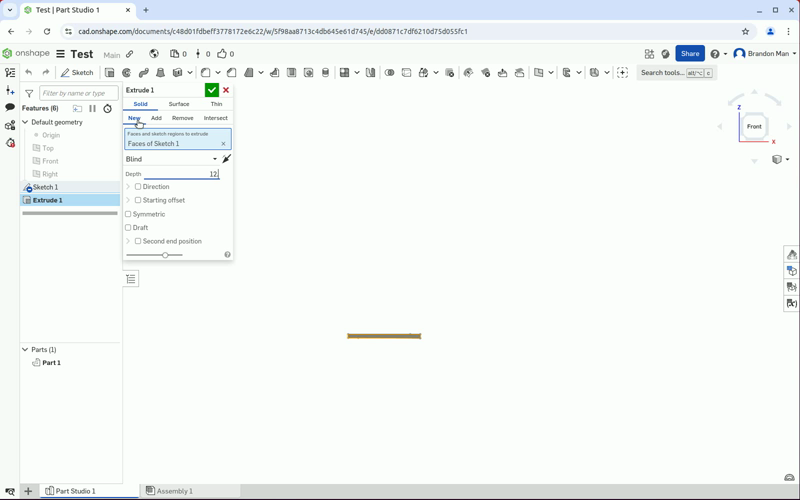
key(tab, 3)
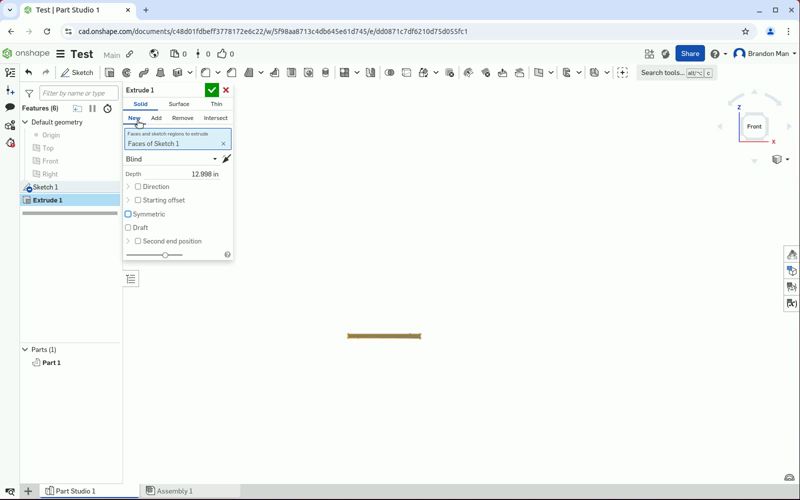
key(space)
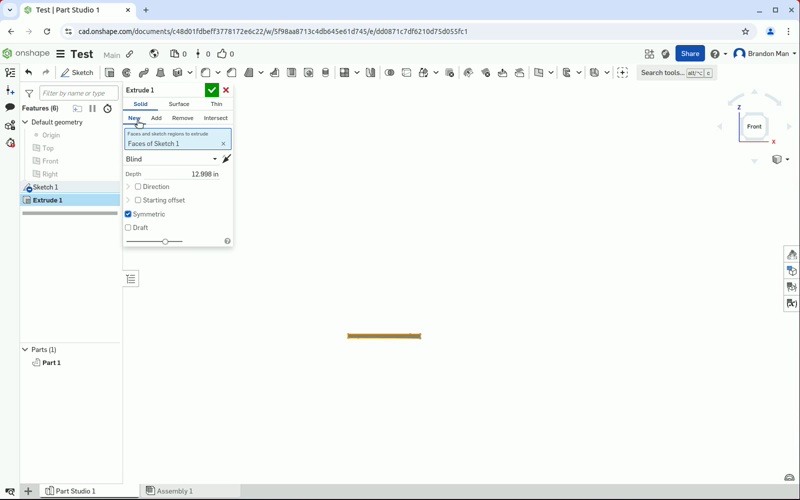
key(enter)
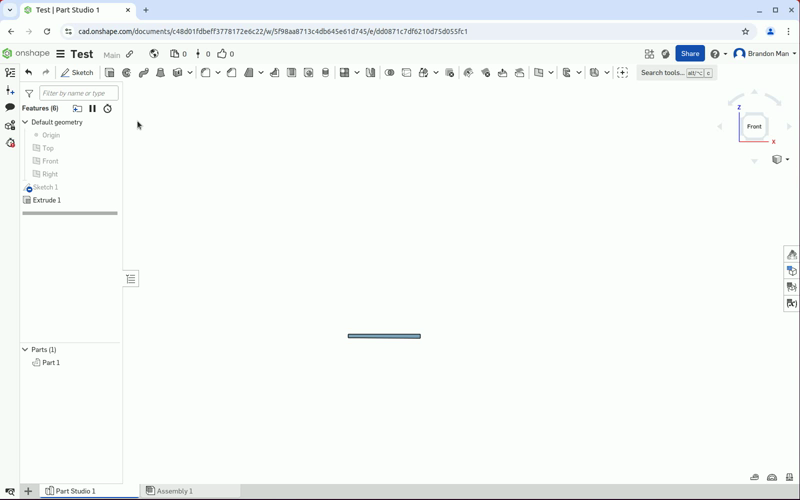
key(shift+h)
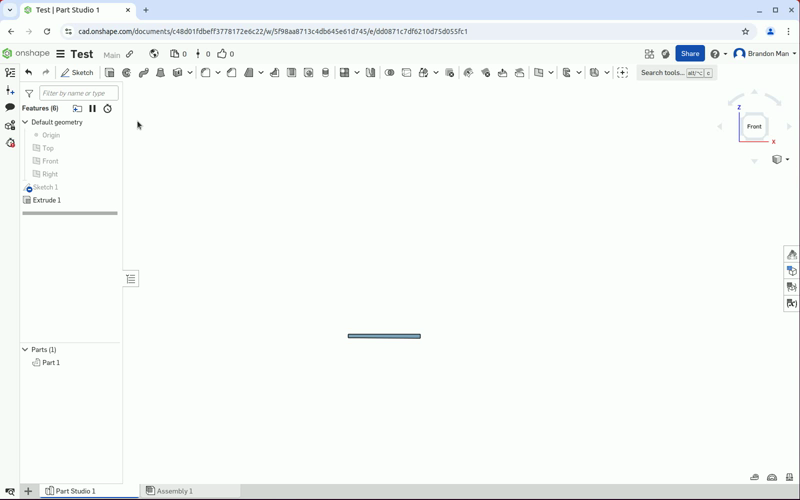
key(shift+h)
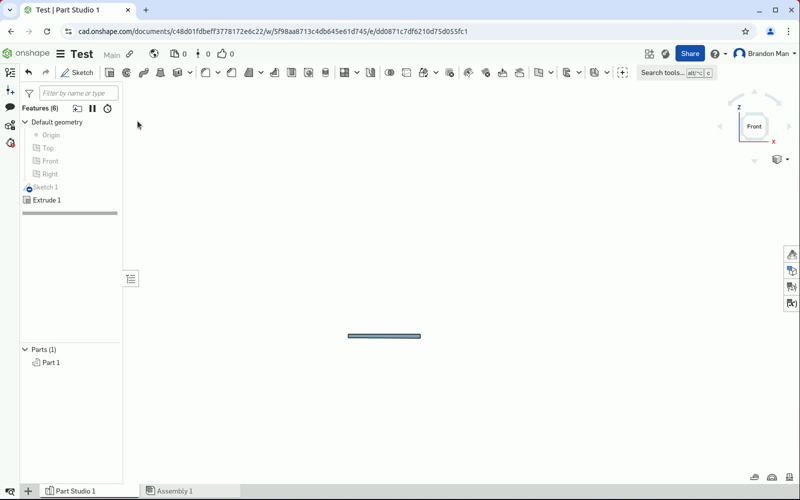
mouse_move(73, 189)
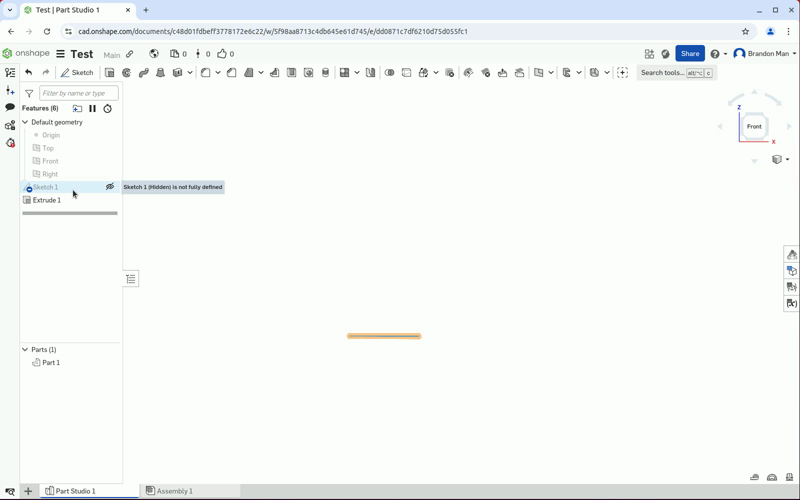
click(73, 189)
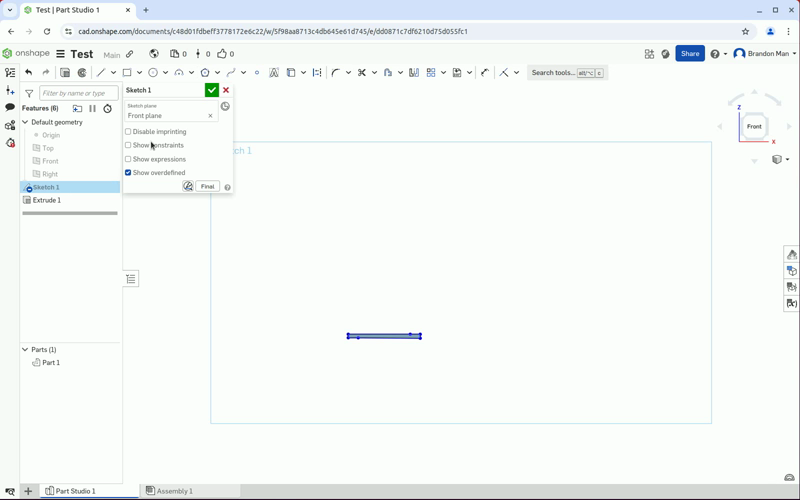
mouse_move(229, 92)
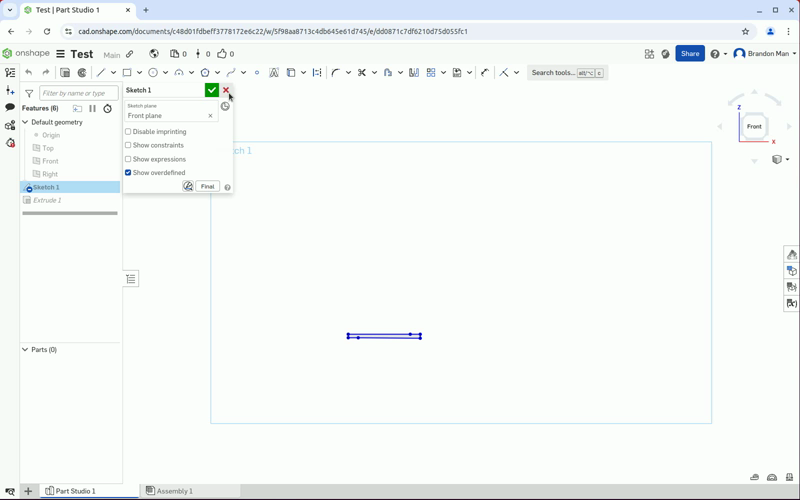
click(229, 92)
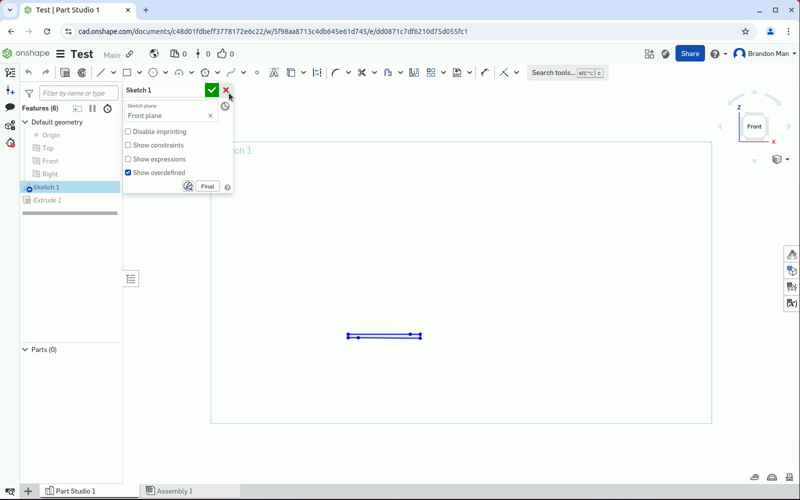
key(shift+s)
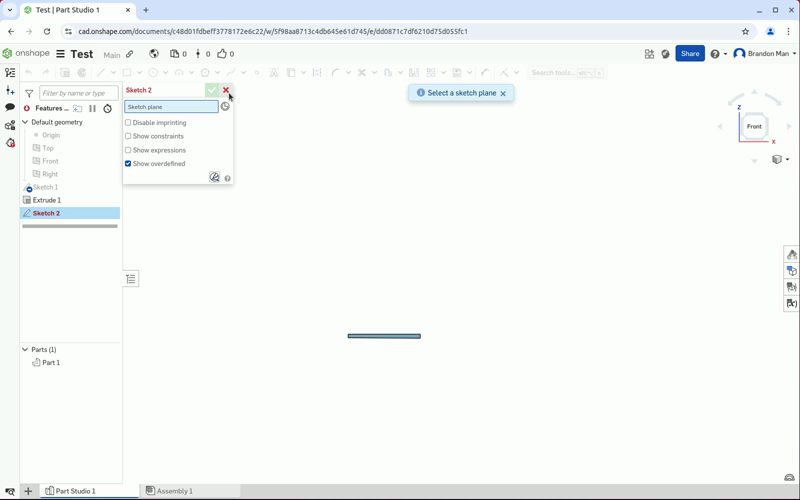
mouse_move(73, 163)
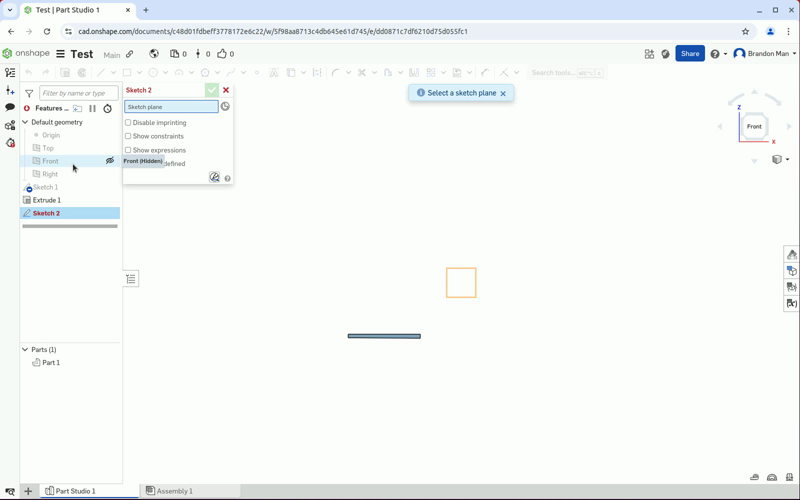
click(73, 163)
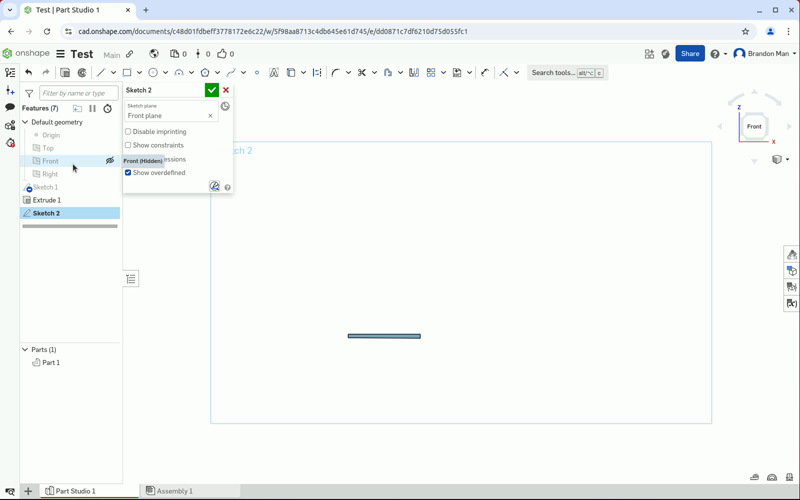
mouse_move(73, 352)
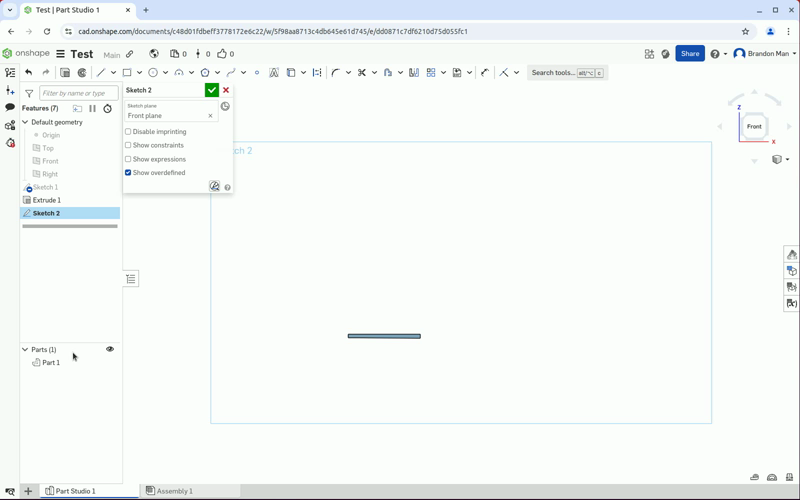
key(y)
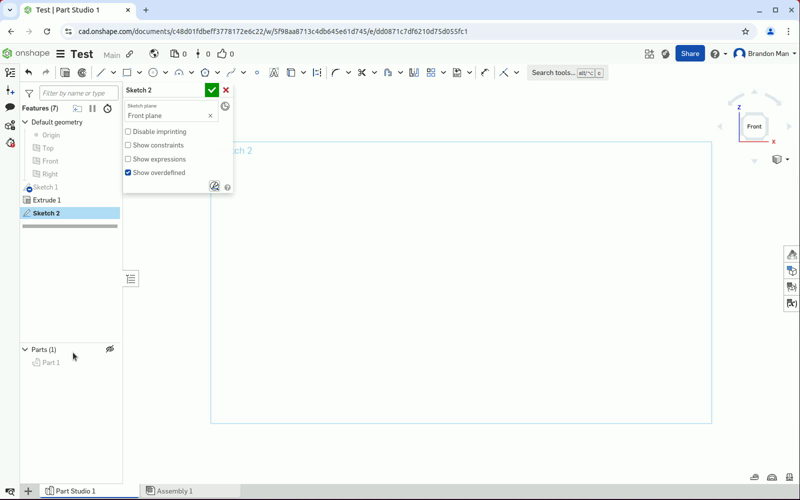
key(l)
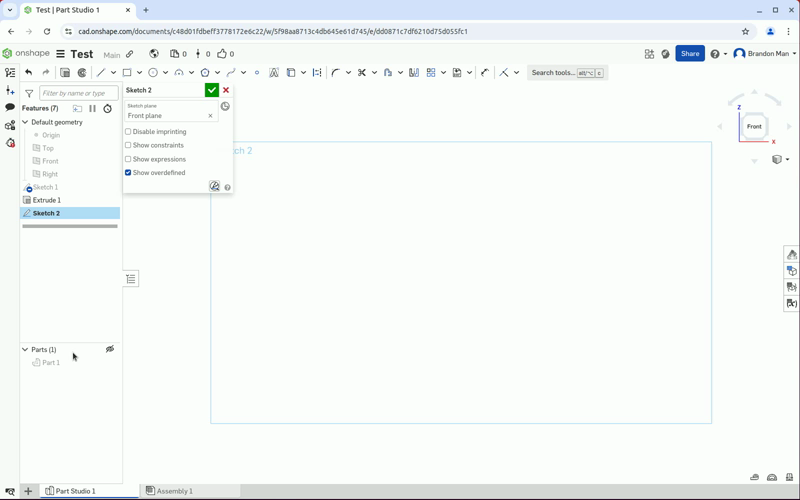
key_down(shift)
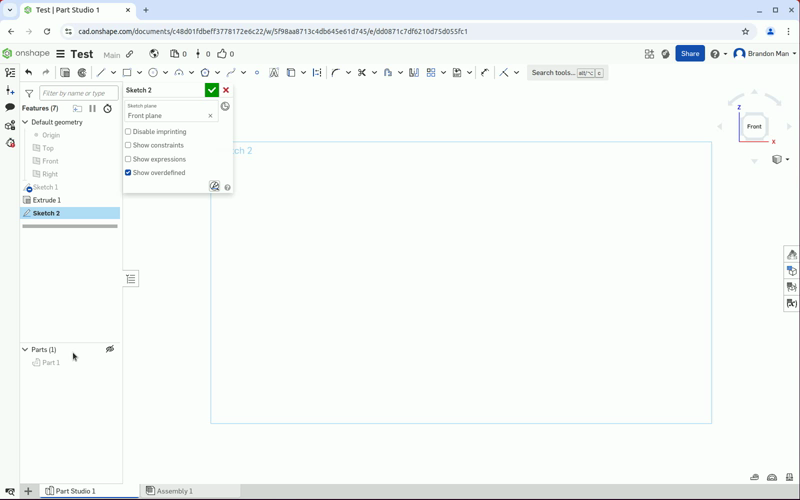
mouse_move(399, 286)
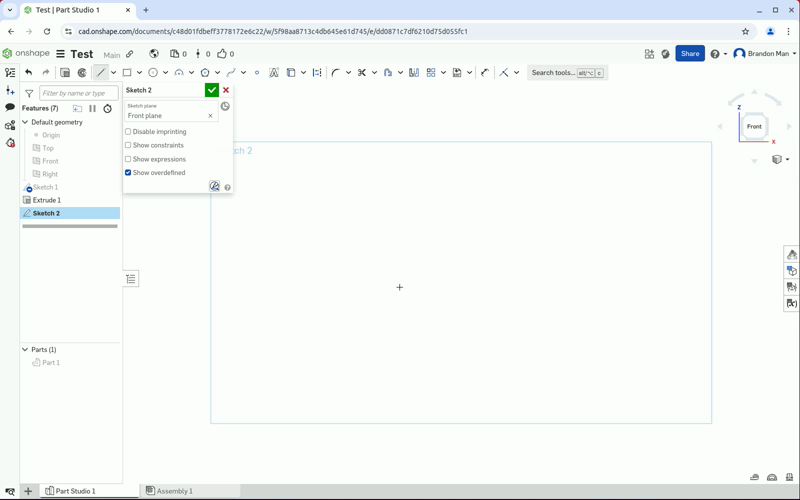
click(399, 286)
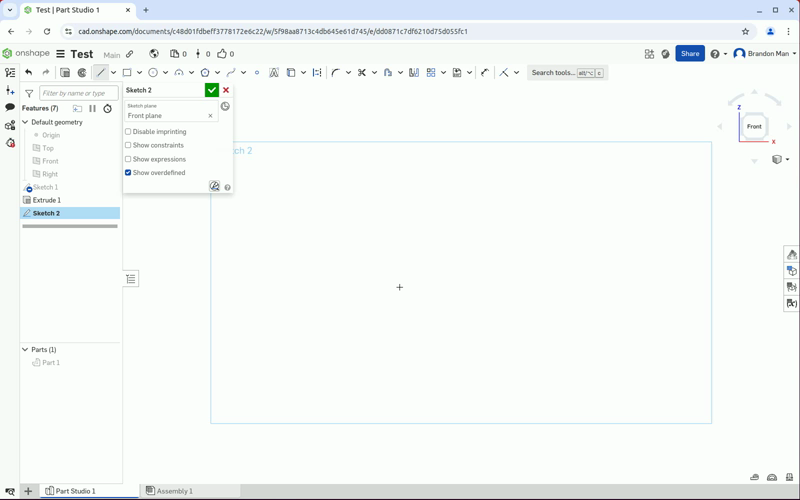
key_up(shift)
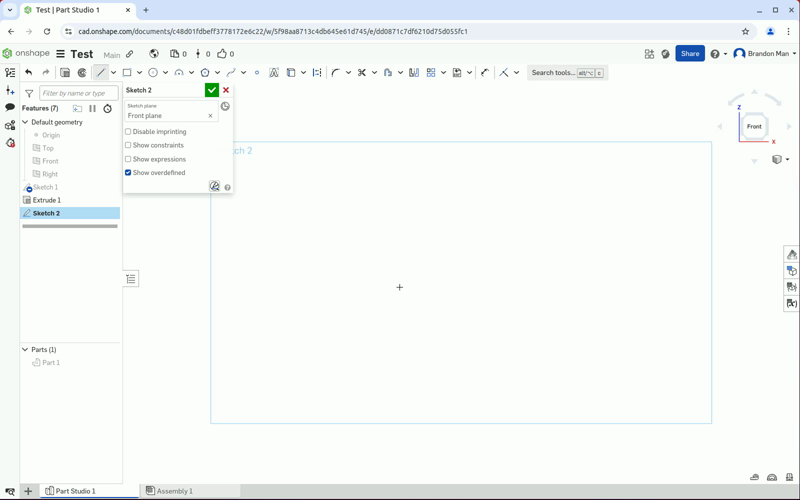
key_down(shift)
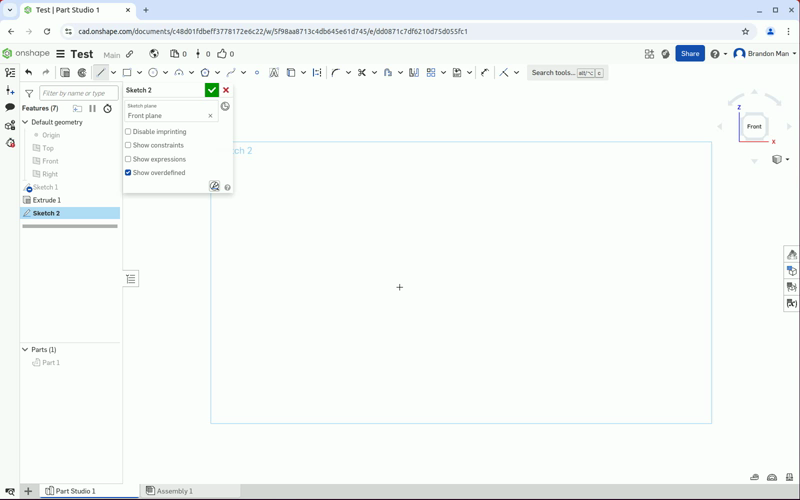
mouse_move(429, 286)
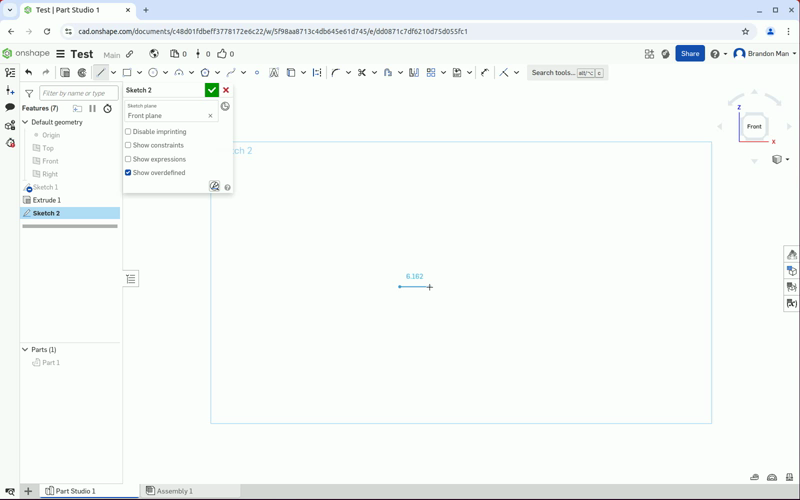
mouse_move(410, 286)
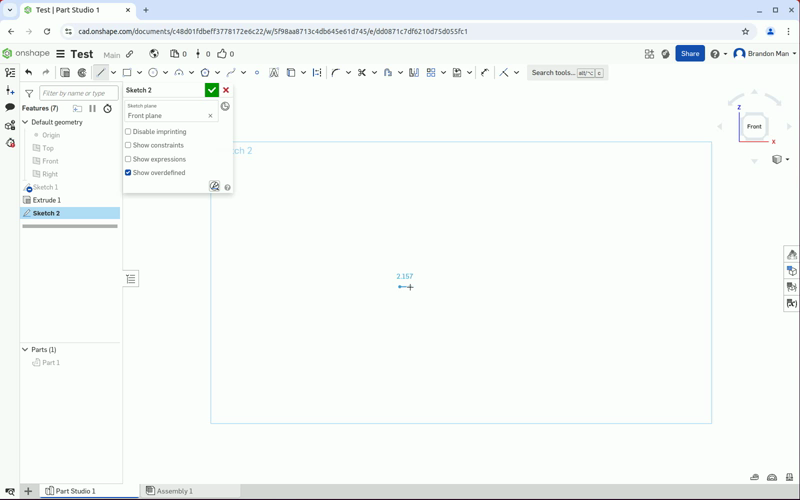
click(410, 286)
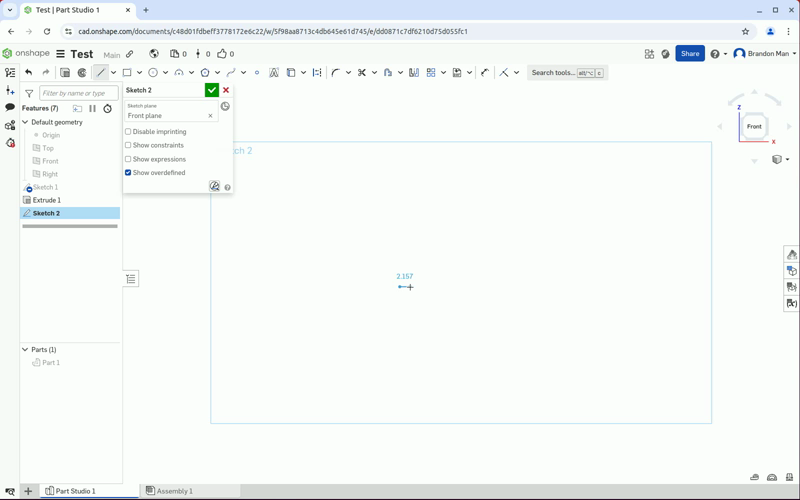
key_up(shift)
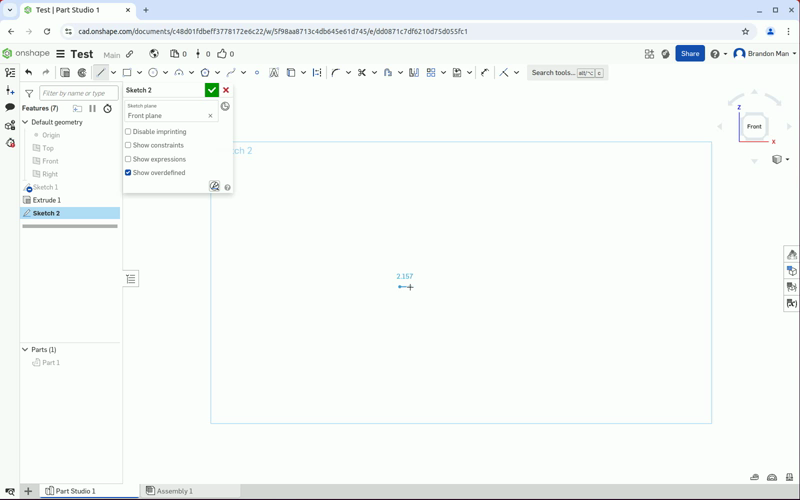
key_down(shift)
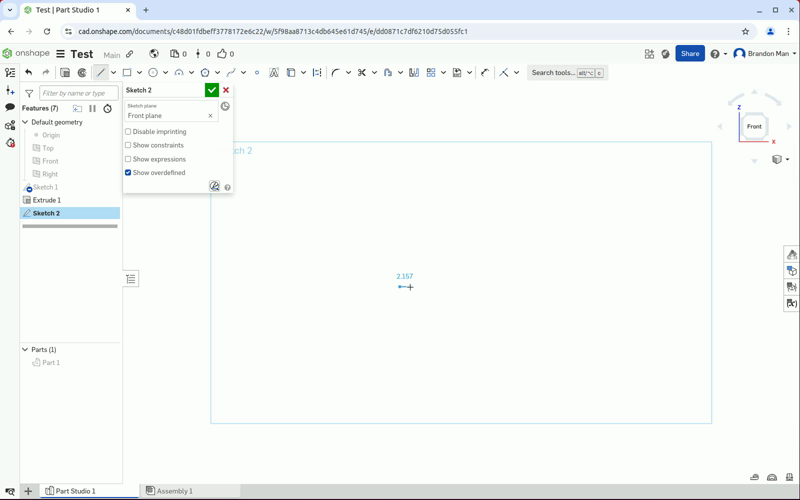
mouse_move(440, 286)
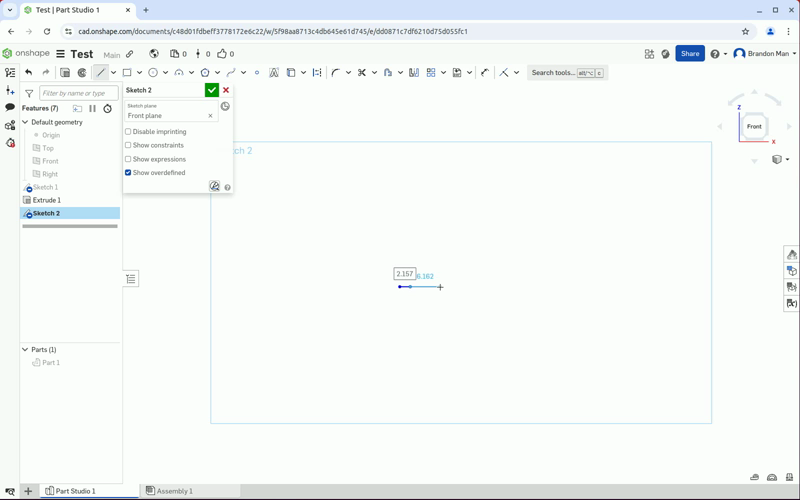
mouse_move(461, 286)
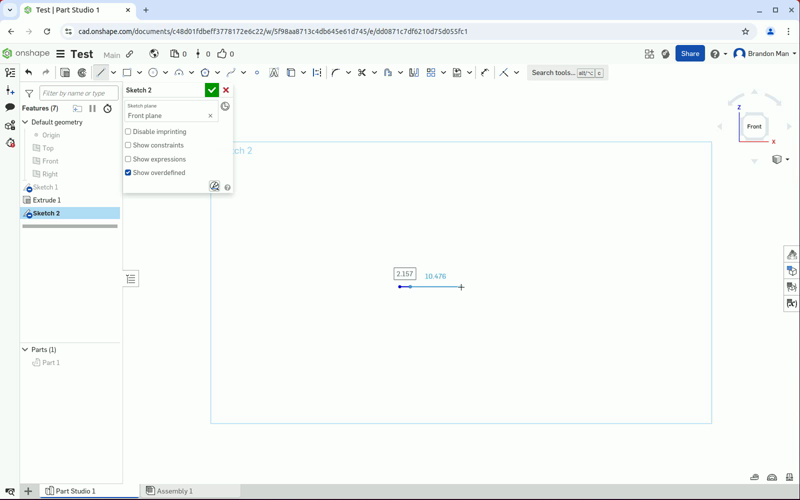
click(461, 286)
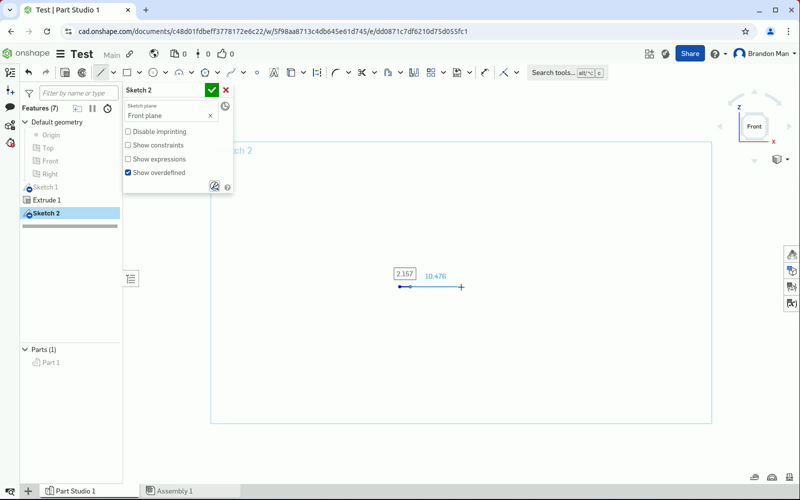
key_up(shift)
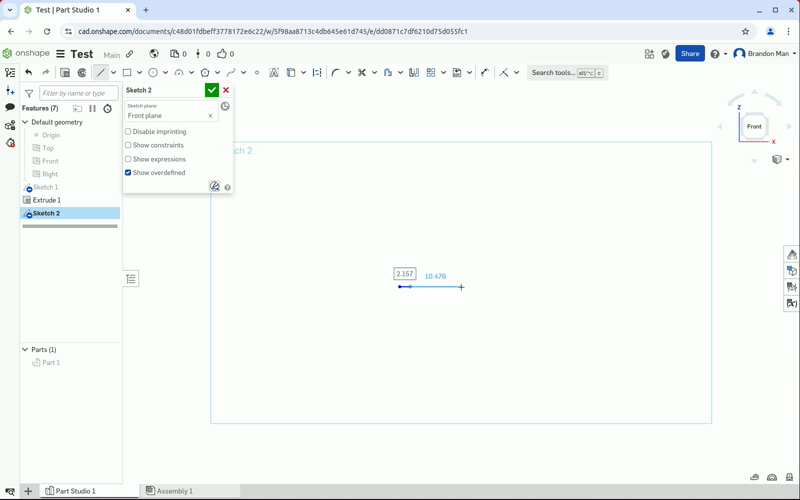
key_down(shift)
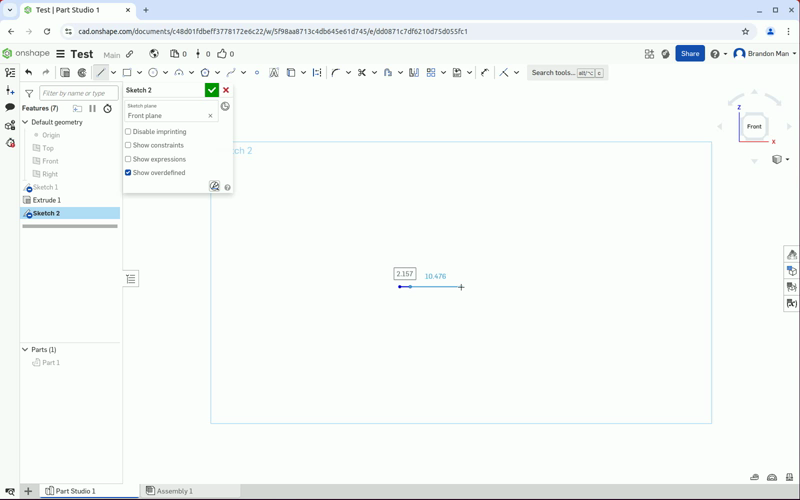
mouse_move(491, 286)
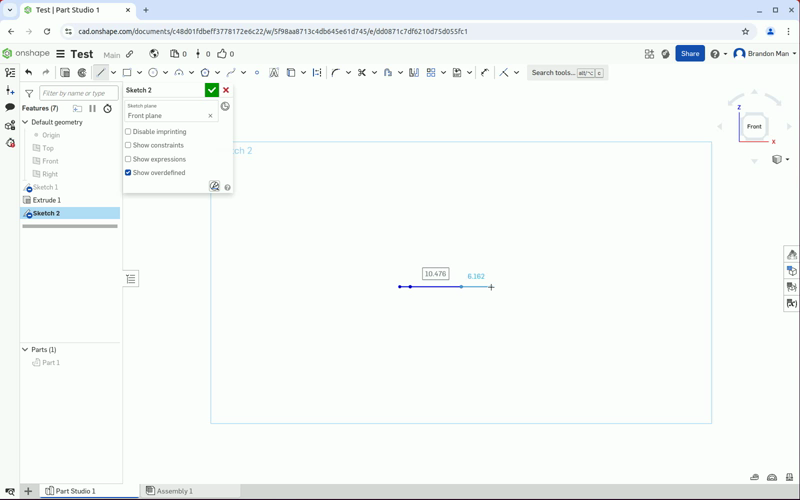
mouse_move(511, 286)
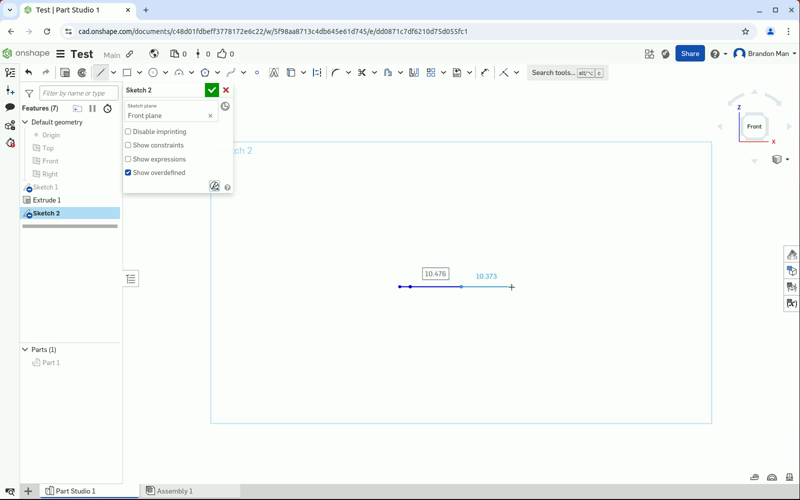
click(511, 286)
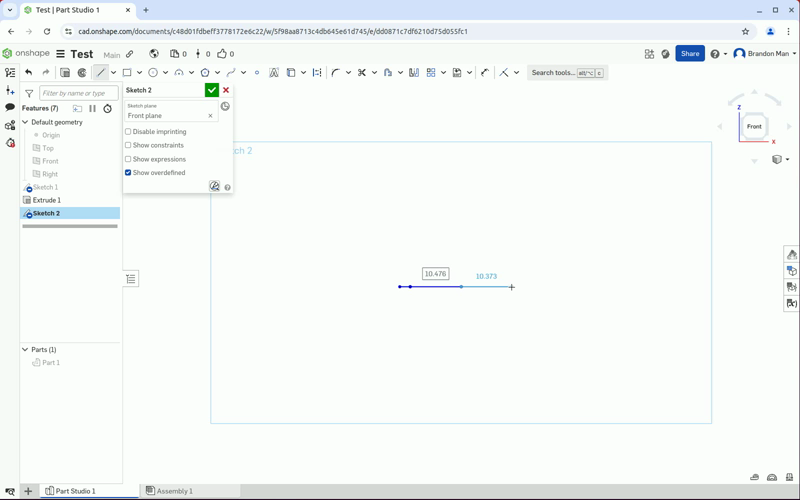
key_up(shift)
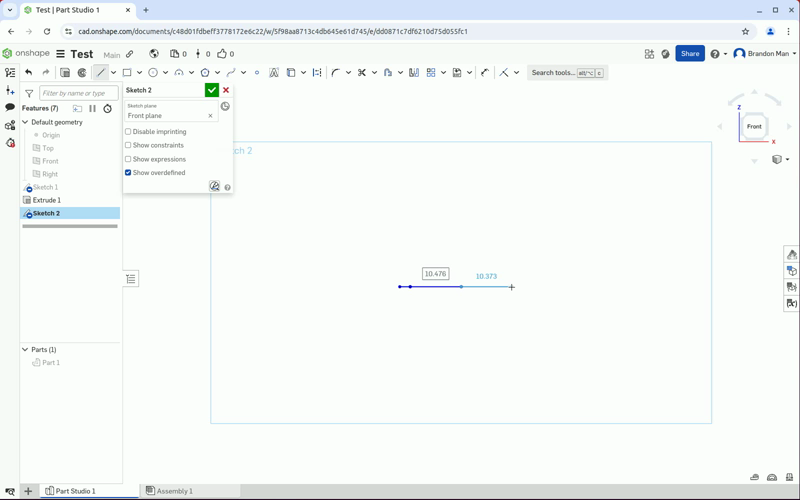
key_down(shift)
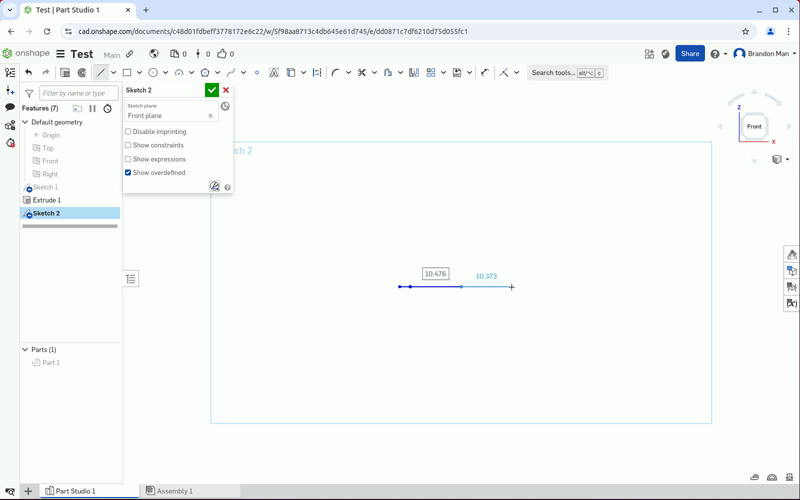
mouse_move(541, 286)
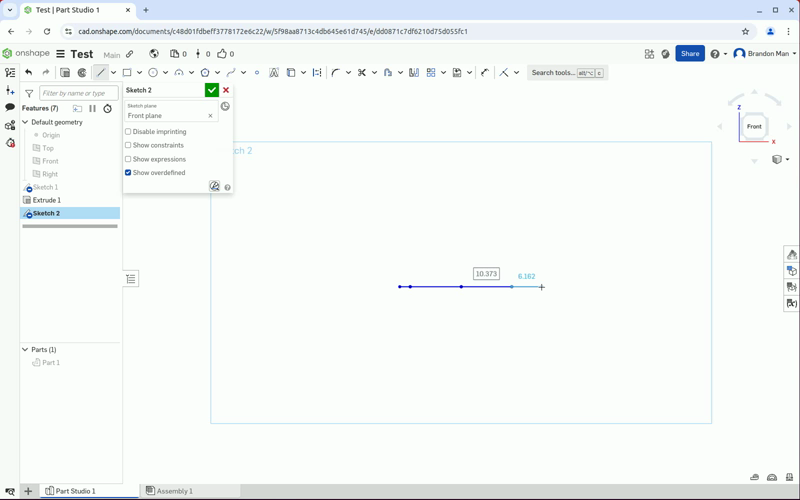
mouse_move(521, 286)
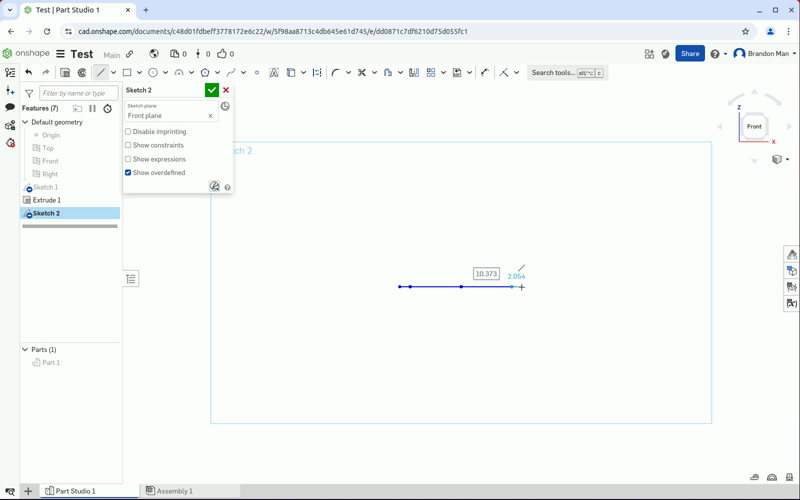
click(521, 286)
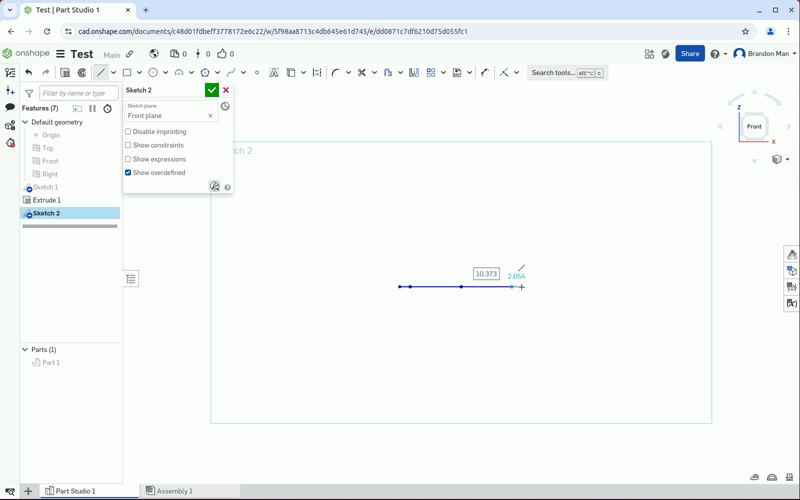
key_up(shift)
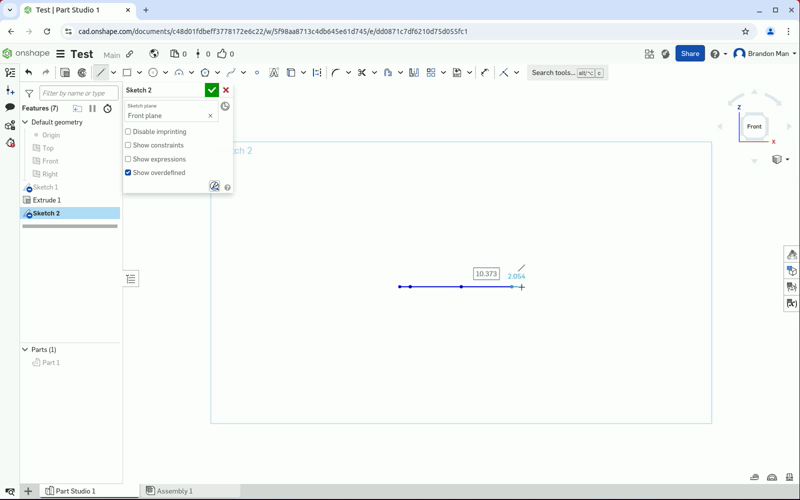
key_down(shift)
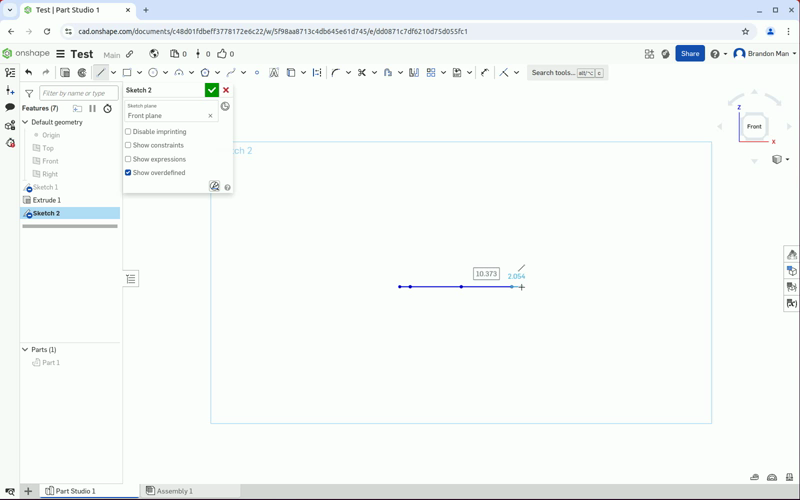
mouse_move(551, 286)
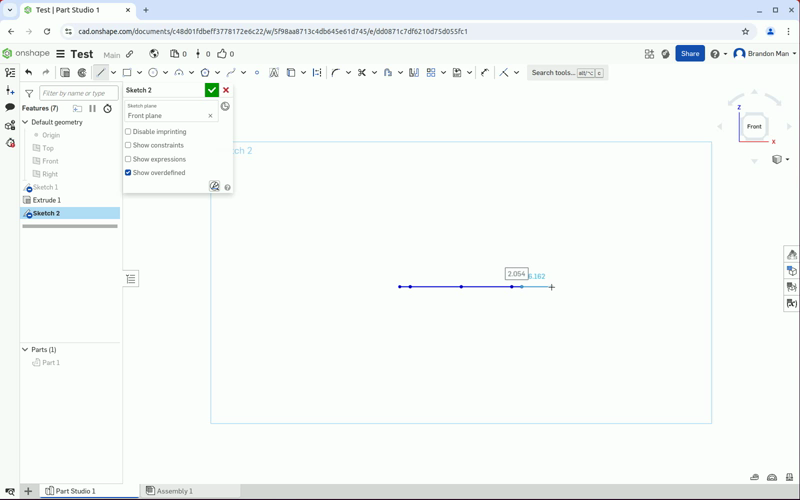
mouse_move(521, 282)
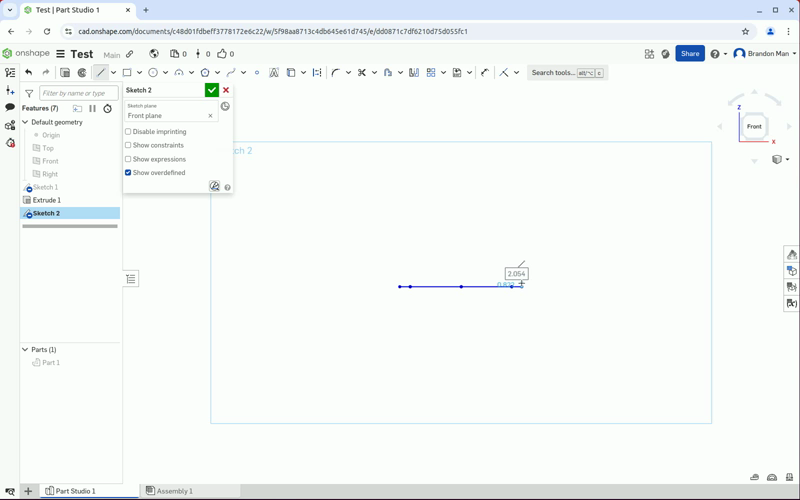
scroll(6)
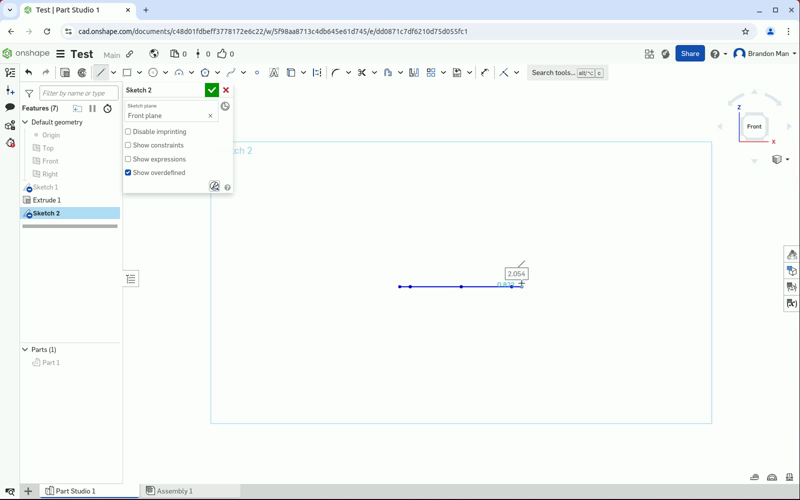
scroll(6)
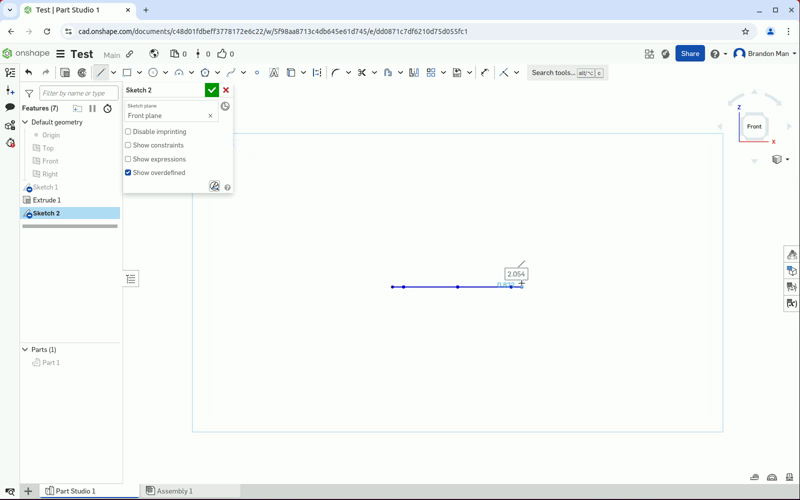
scroll(6)
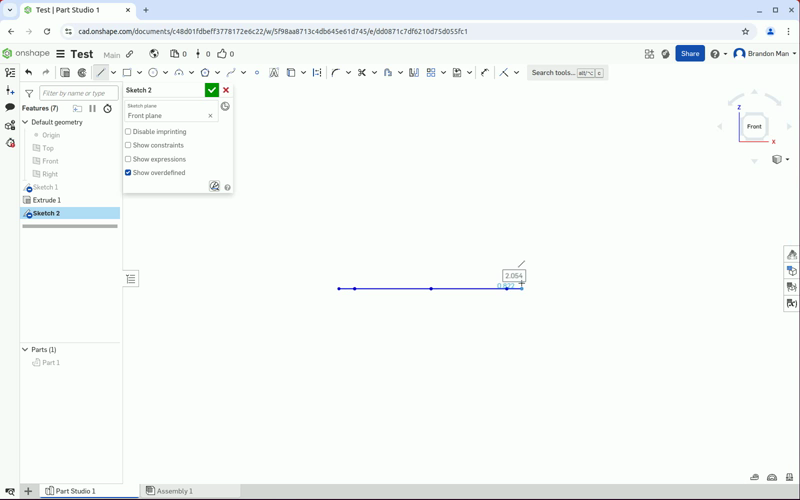
scroll(6)
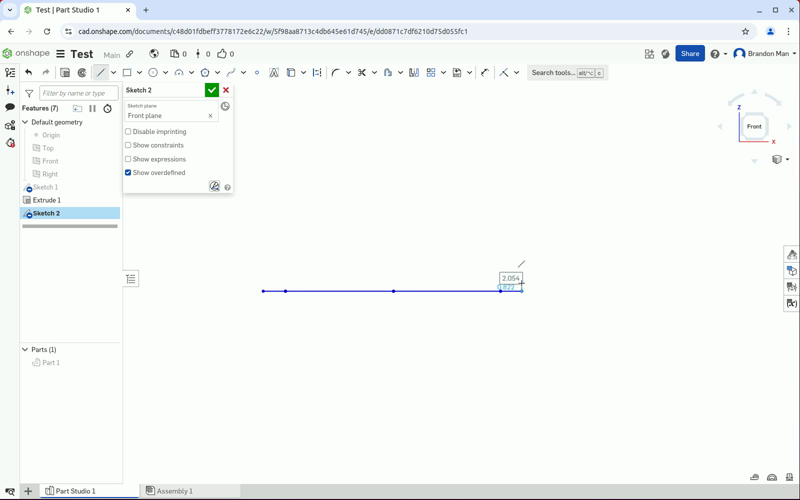
scroll(6)
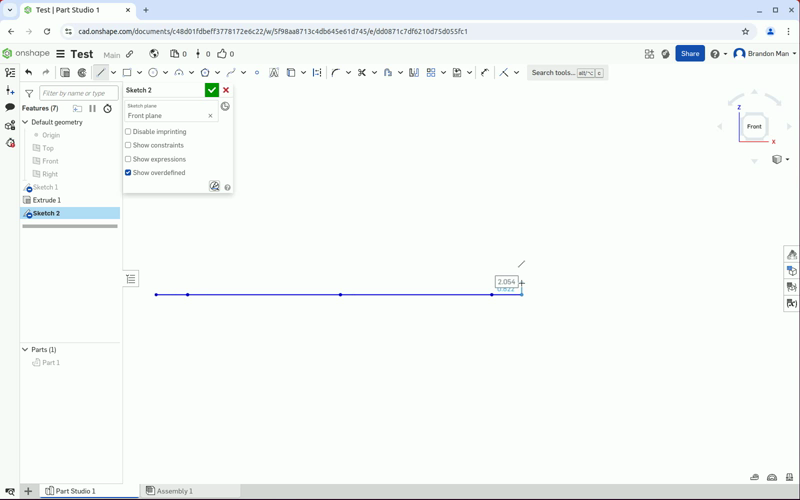
scroll(6)
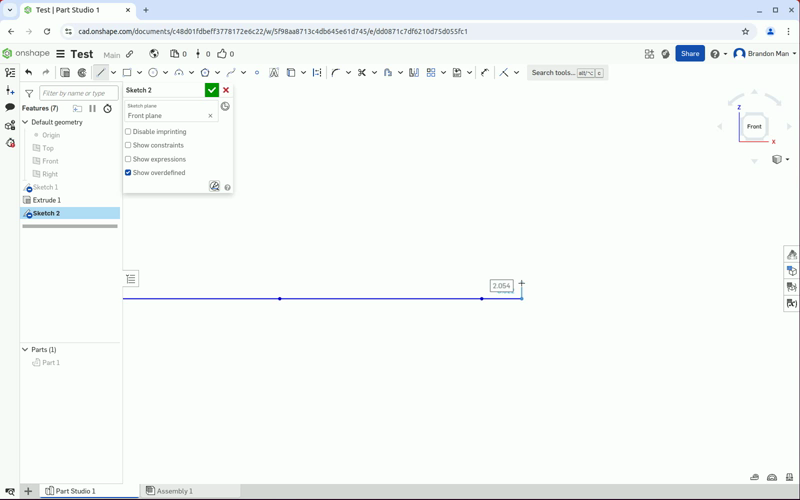
scroll(6)
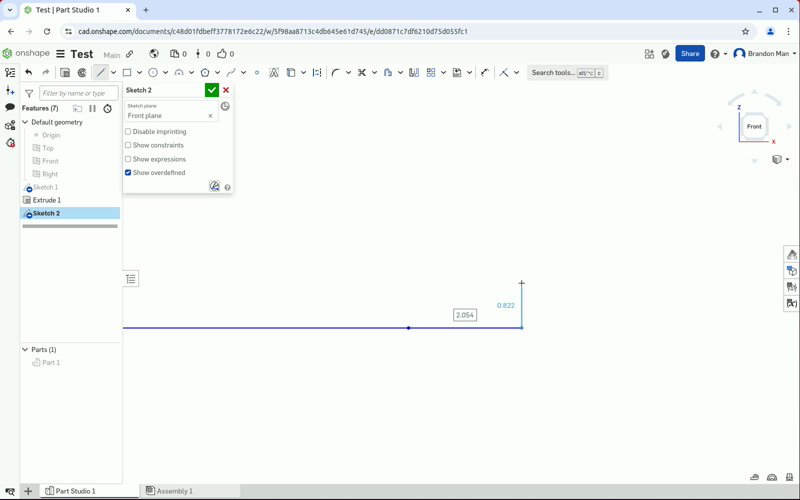
click(521, 282)
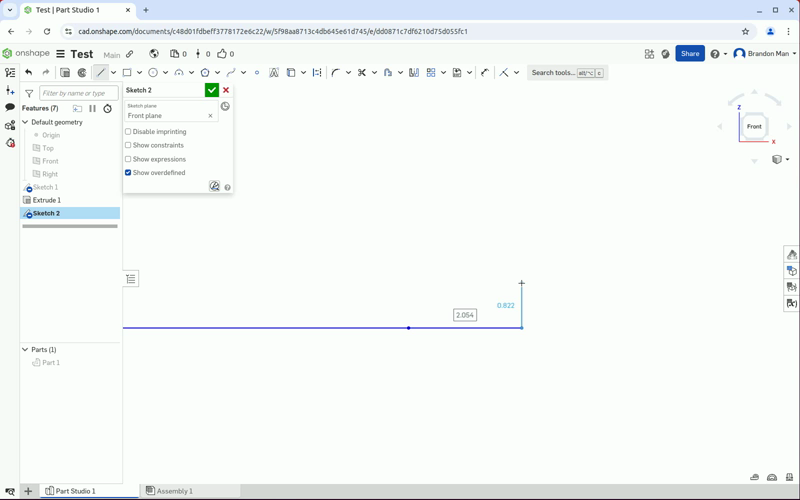
scroll(-6)
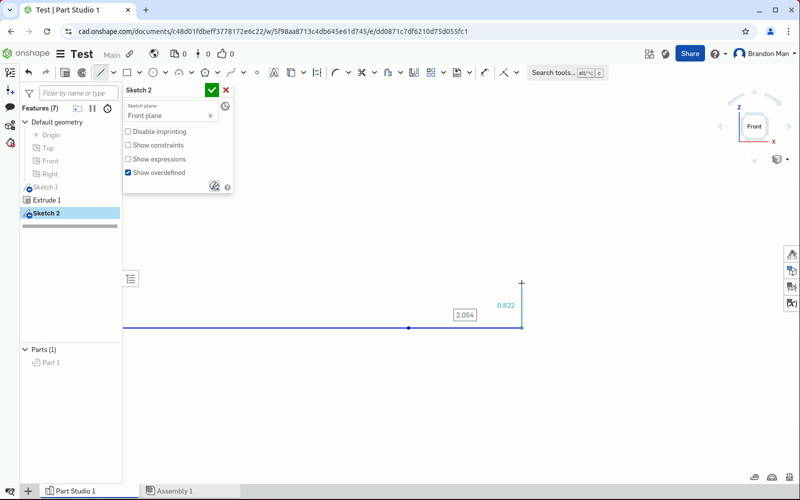
scroll(-6)
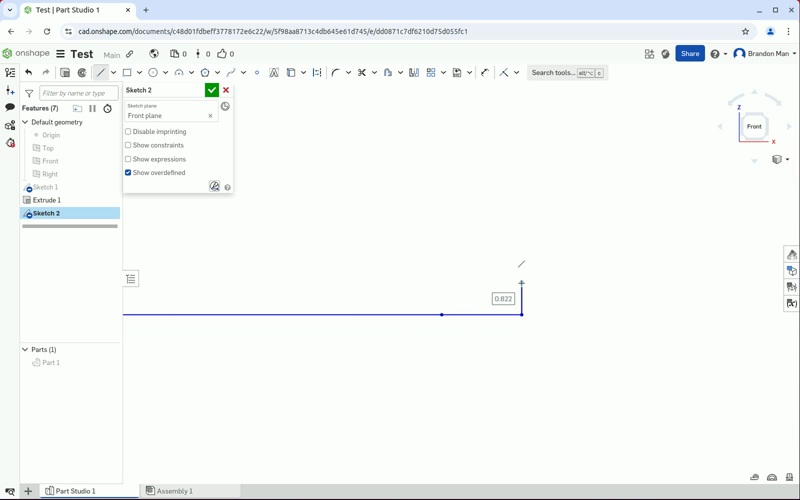
scroll(-6)
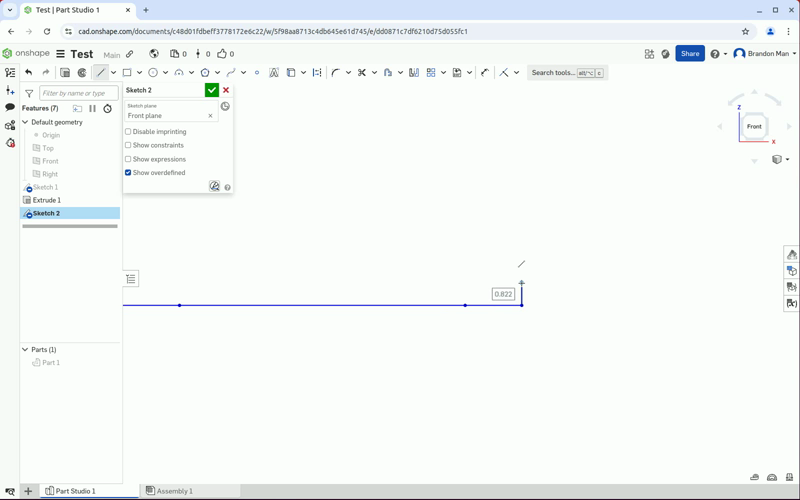
scroll(-6)
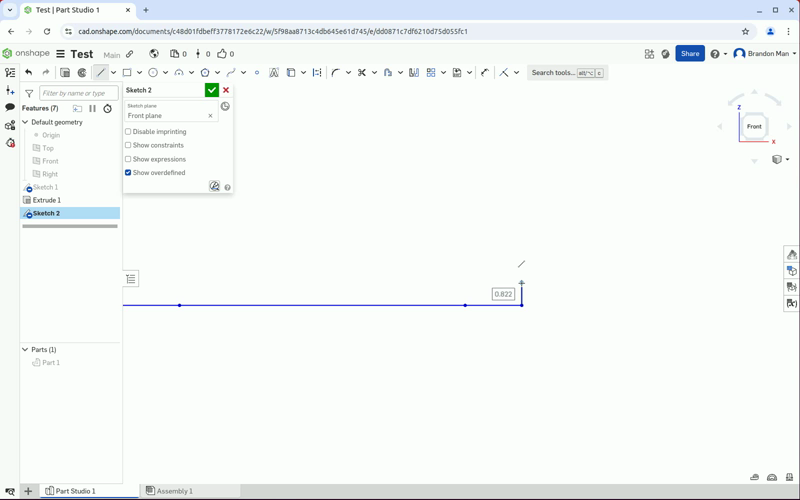
scroll(-6)
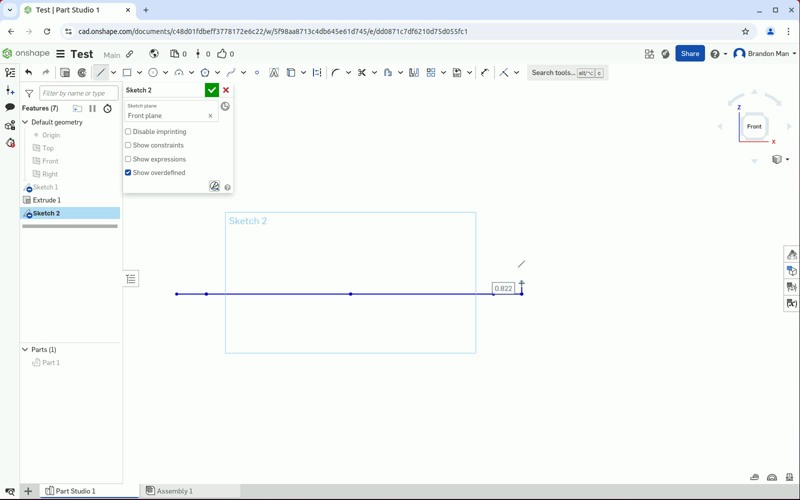
scroll(-6)
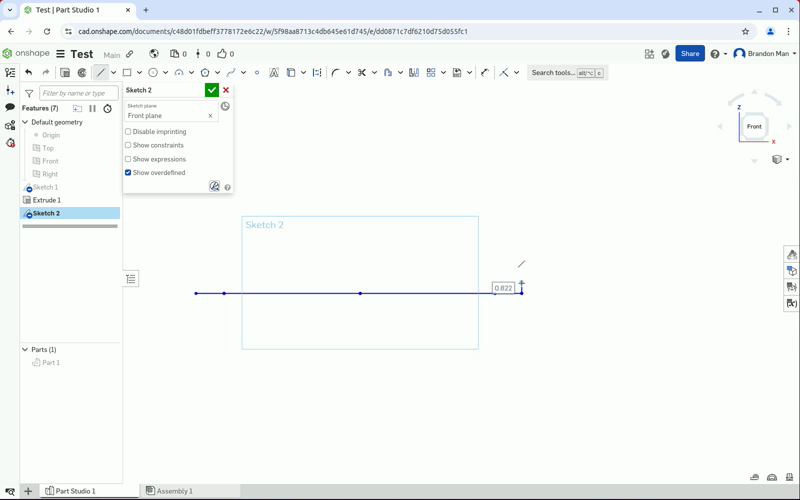
scroll(-6)
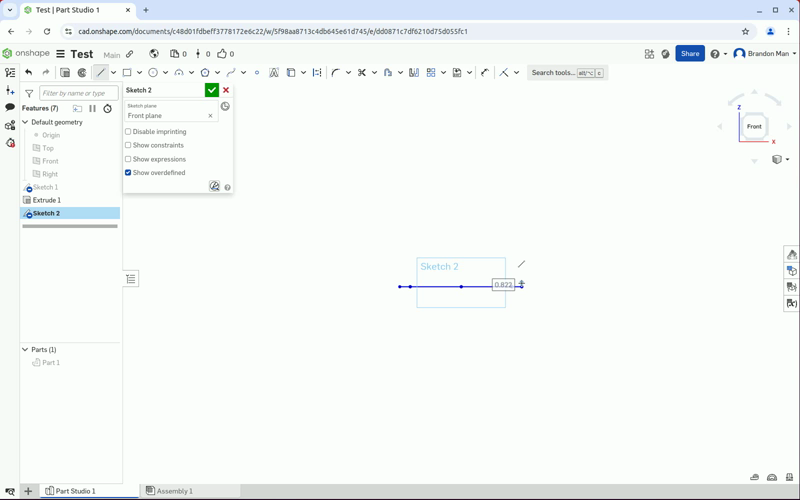
key_up(shift)
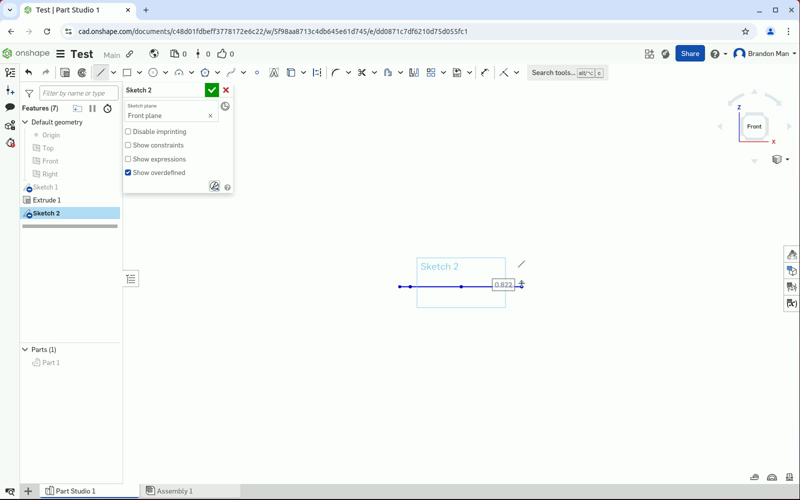
key_down(shift)
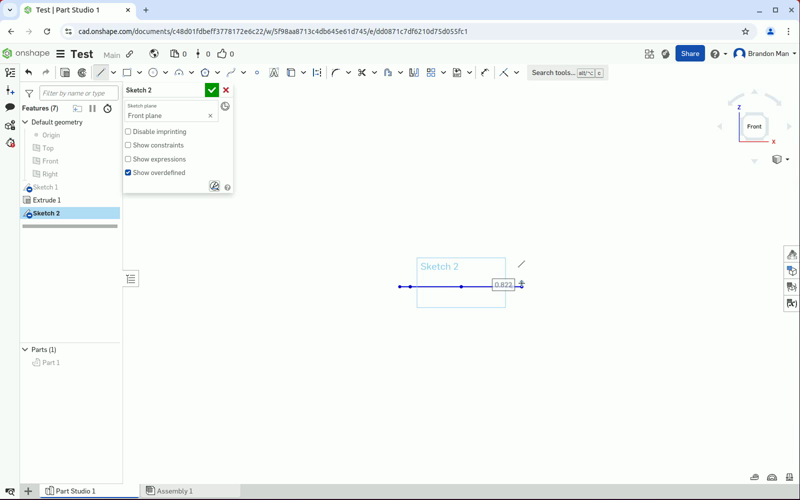
mouse_move(461, 282)
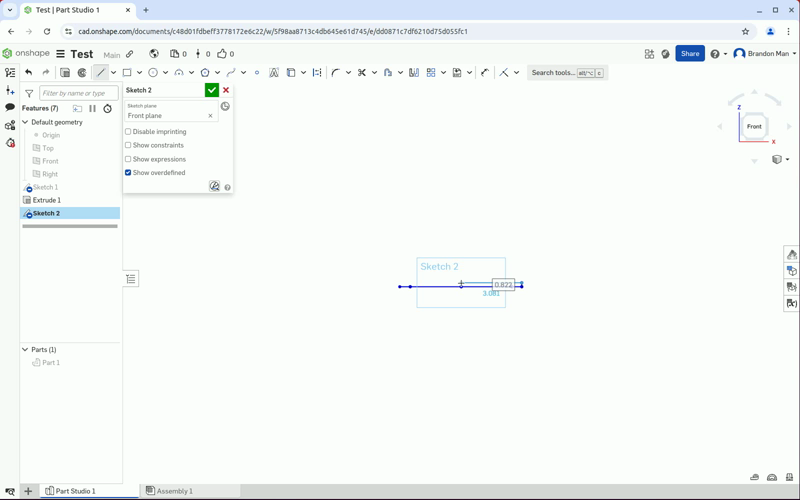
scroll(6)
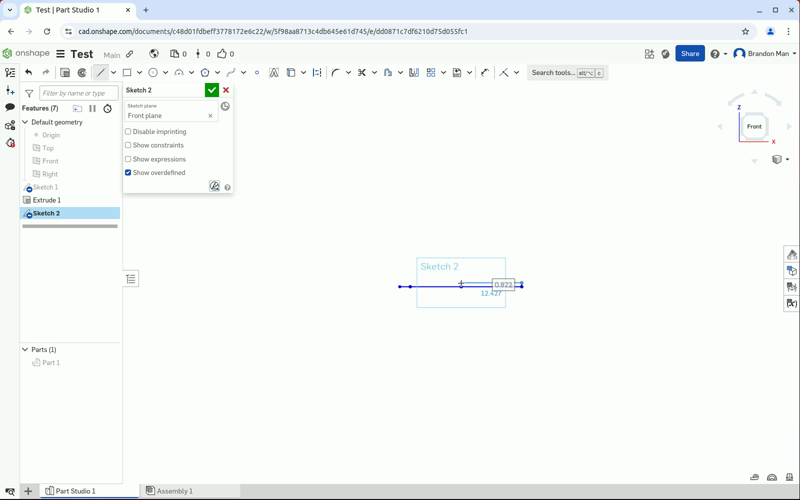
scroll(6)
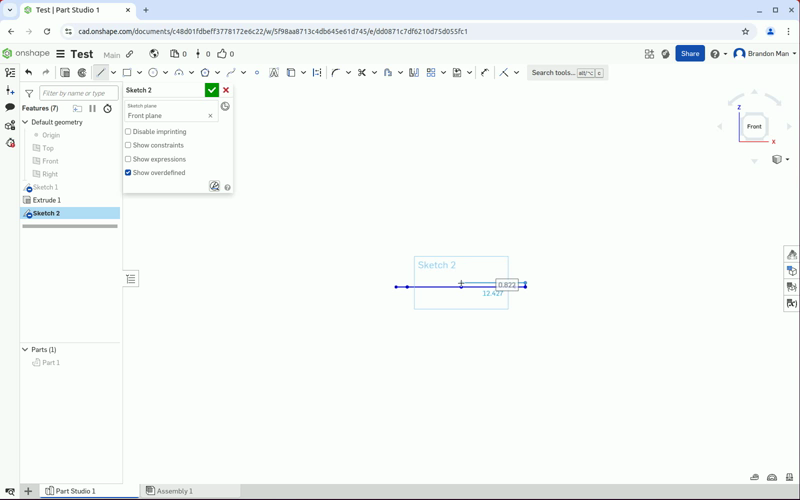
scroll(6)
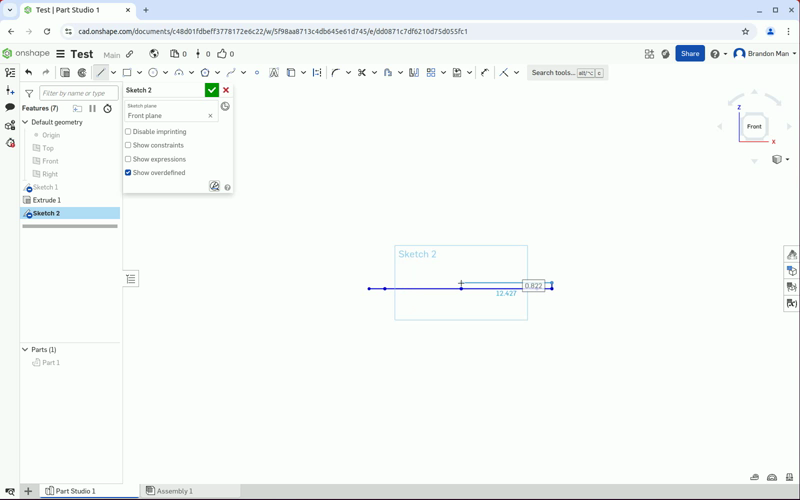
scroll(6)
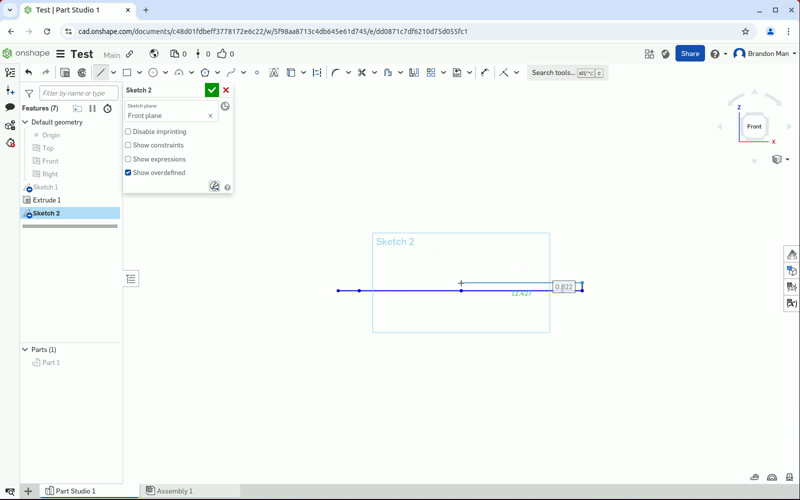
scroll(6)
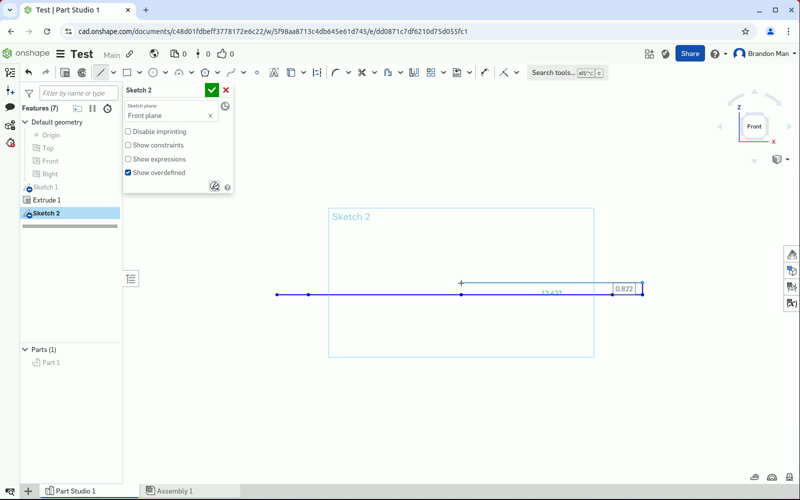
scroll(6)
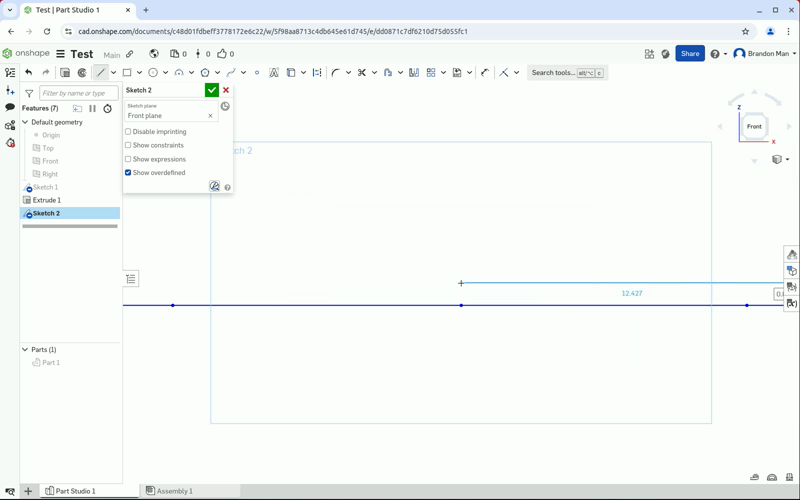
scroll(6)
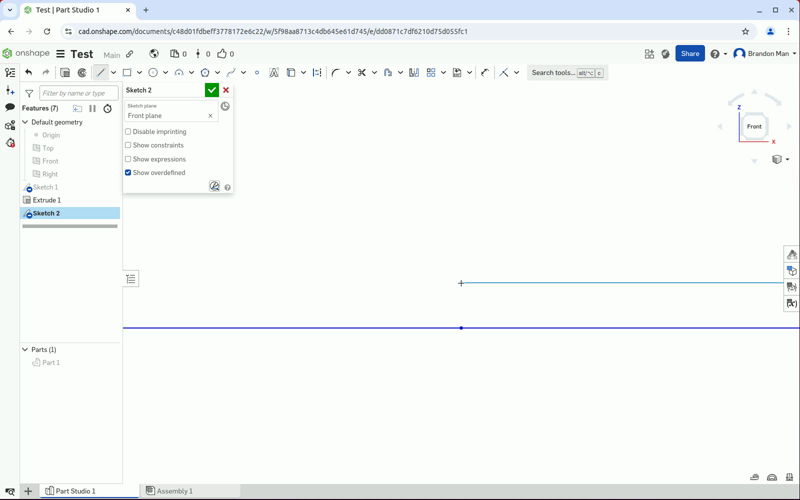
click(461, 282)
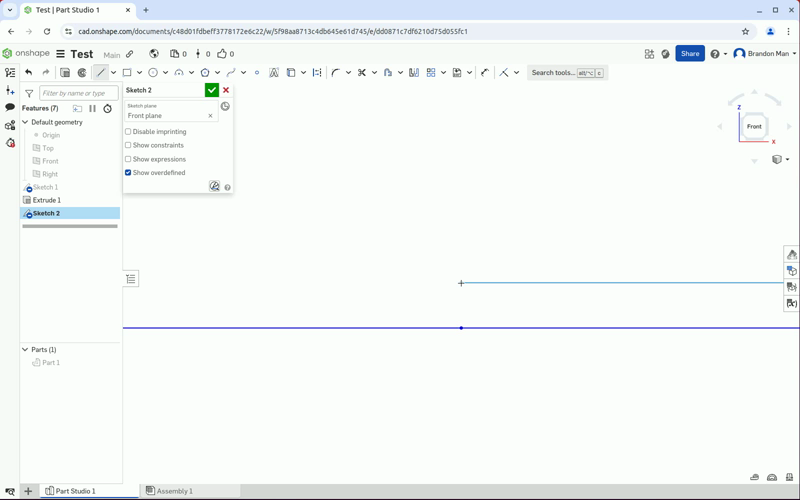
scroll(-6)
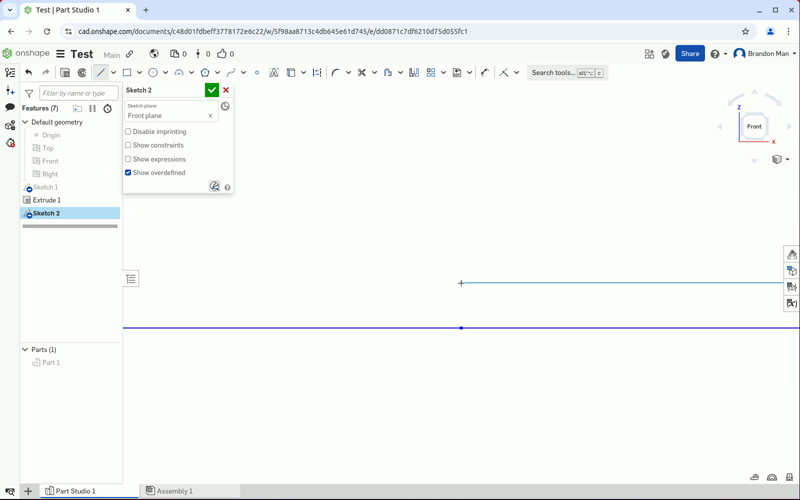
scroll(-6)
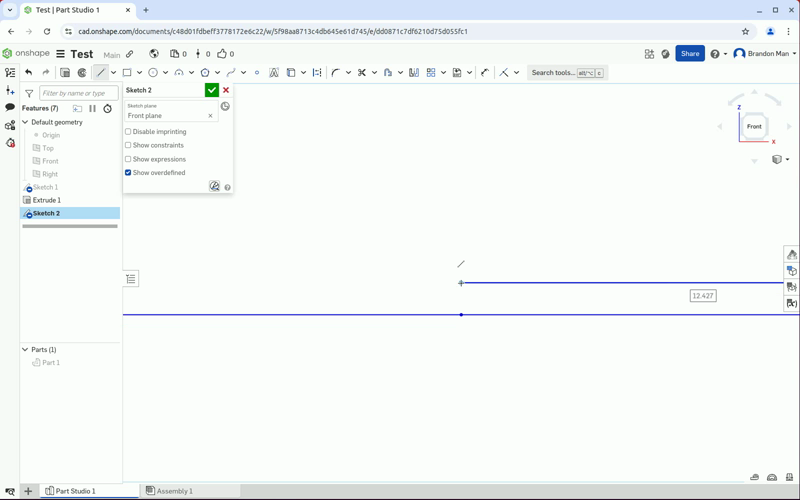
scroll(-6)
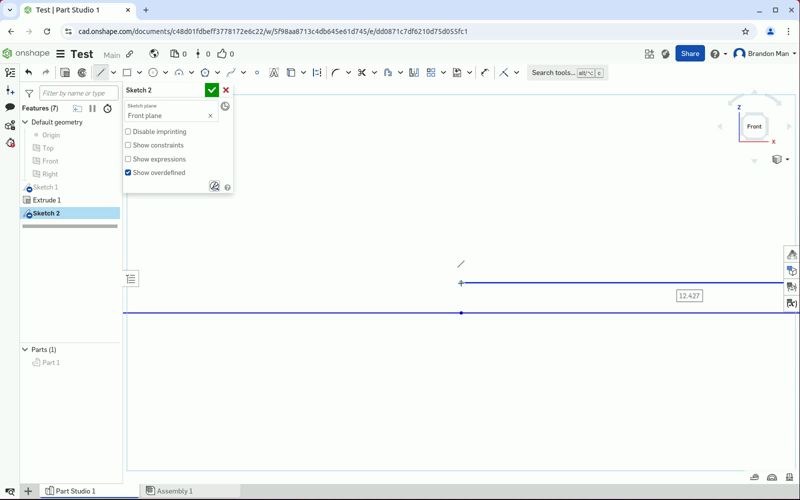
scroll(-6)
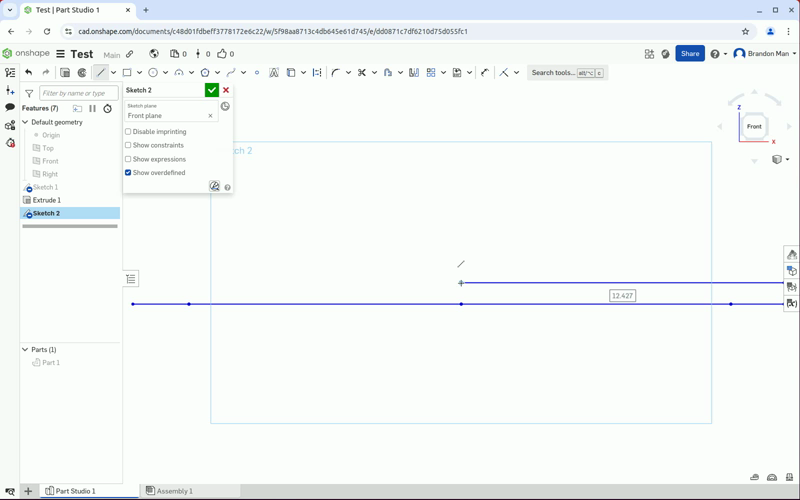
scroll(-6)
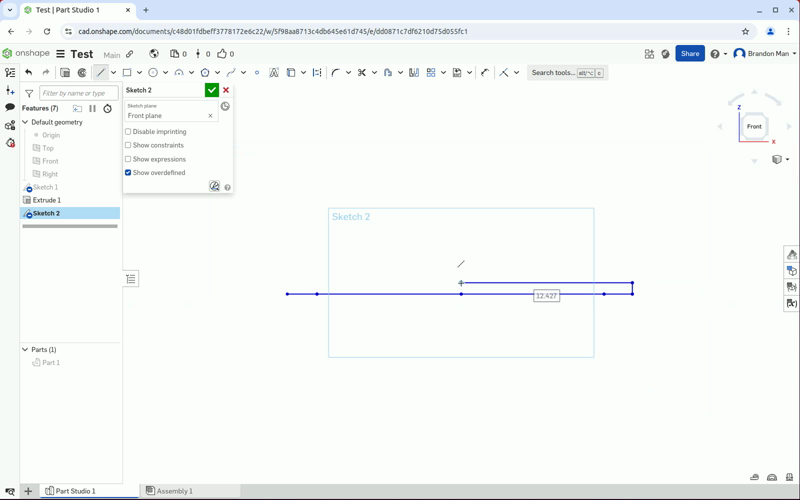
scroll(-6)
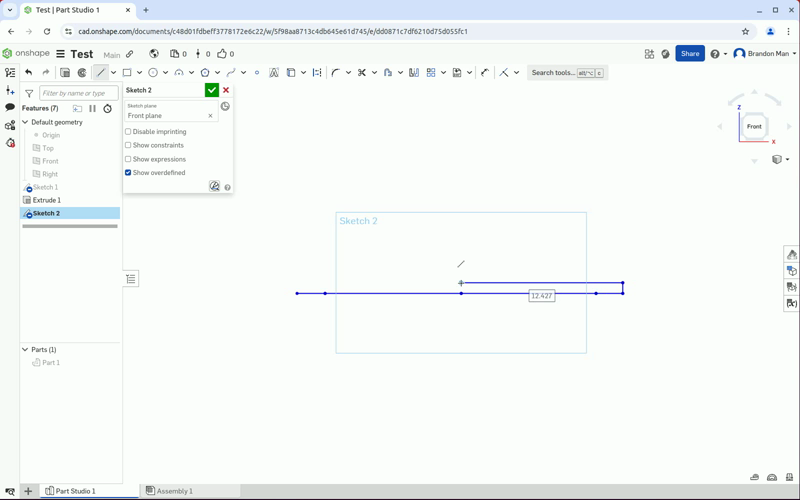
scroll(-6)
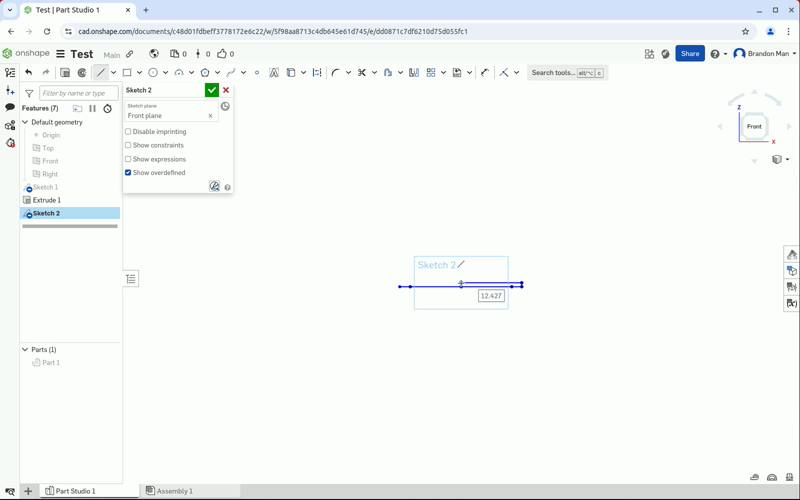
key_up(shift)
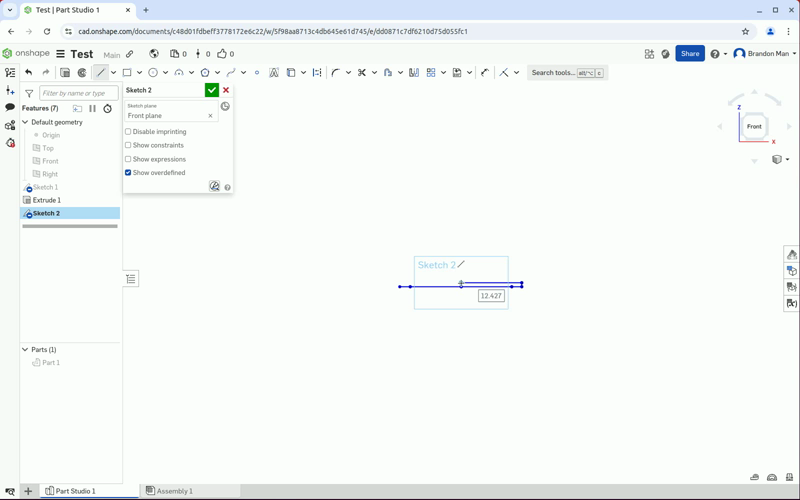
key_down(shift)
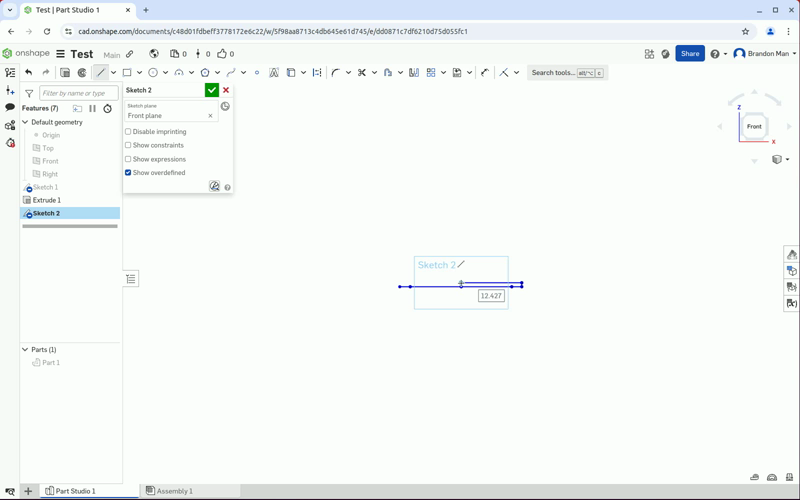
mouse_move(399, 282)
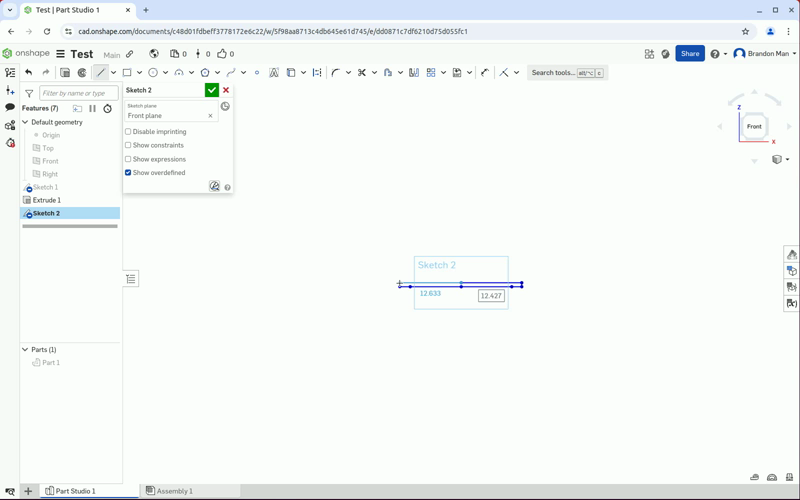
scroll(6)
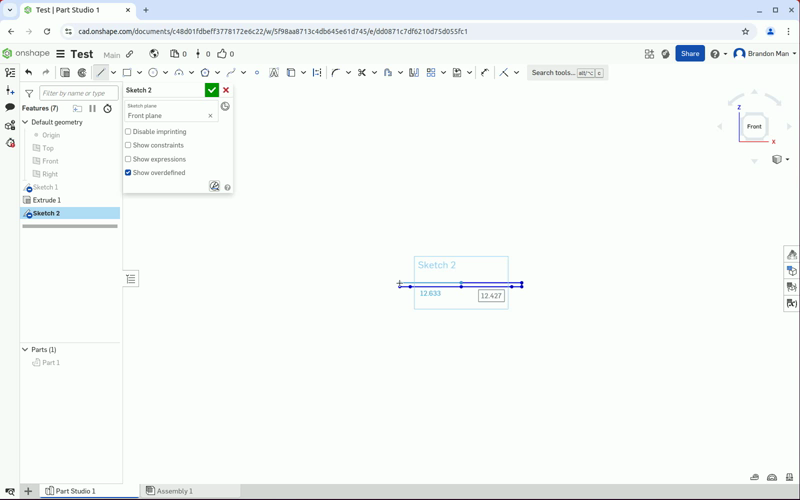
scroll(6)
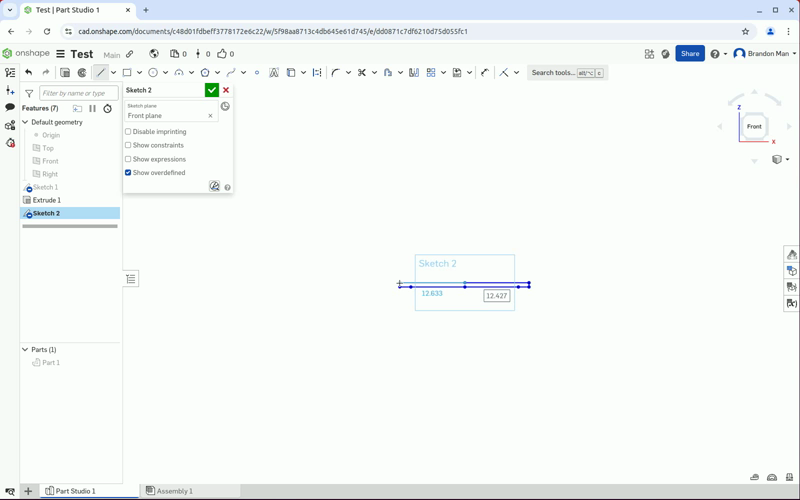
scroll(6)
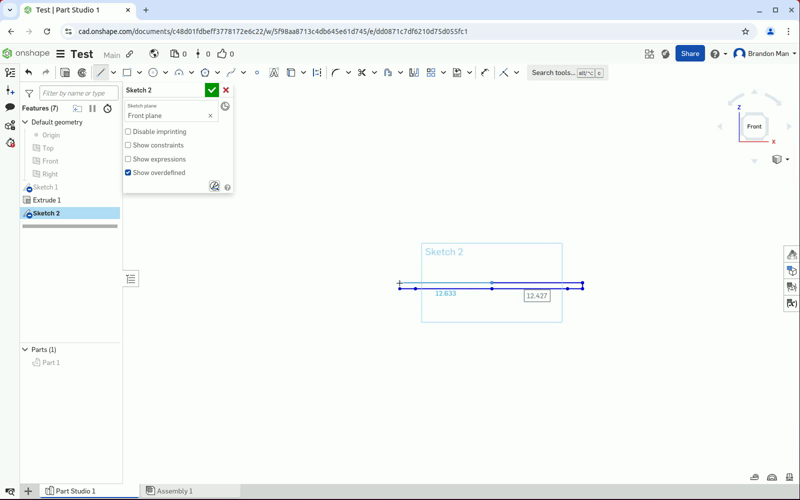
scroll(6)
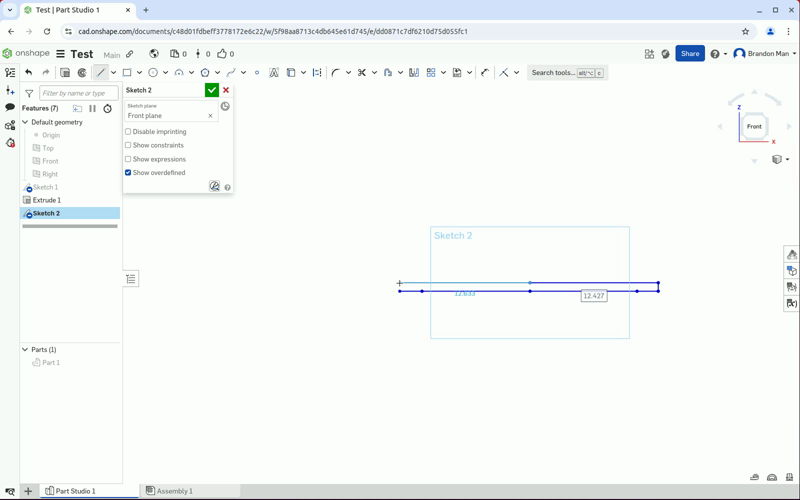
scroll(6)
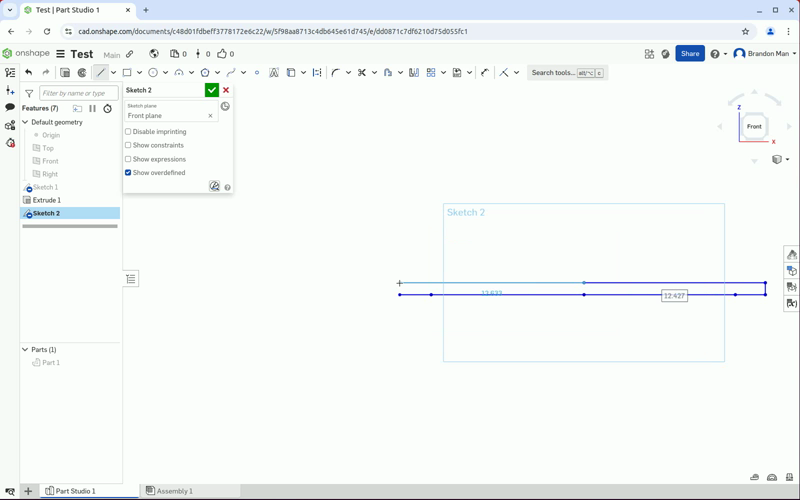
scroll(6)
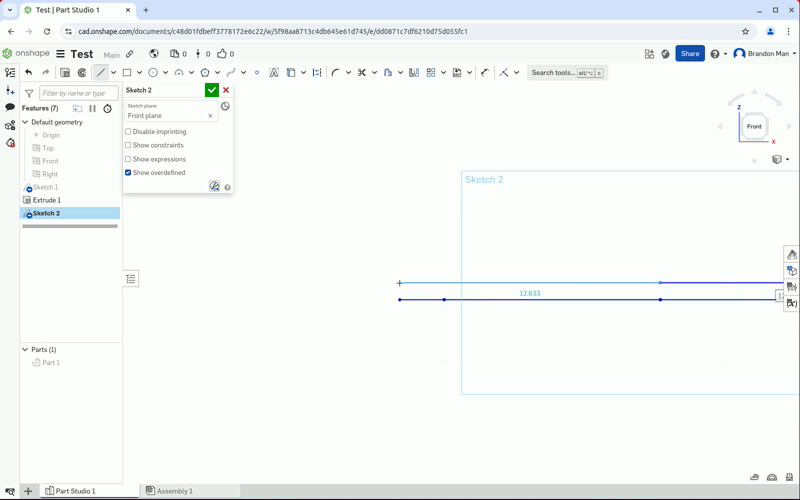
scroll(6)
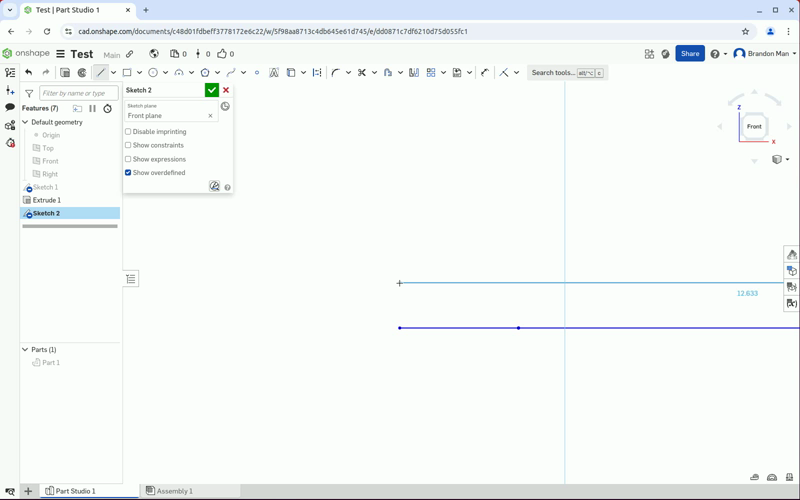
click(399, 282)
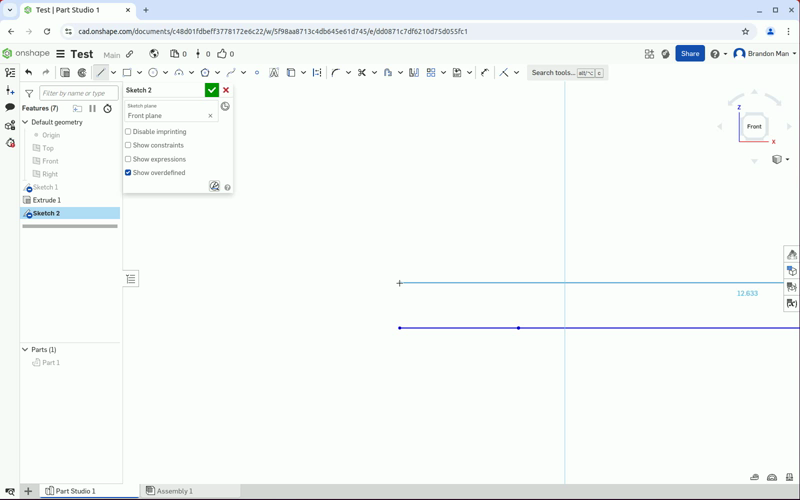
scroll(-6)
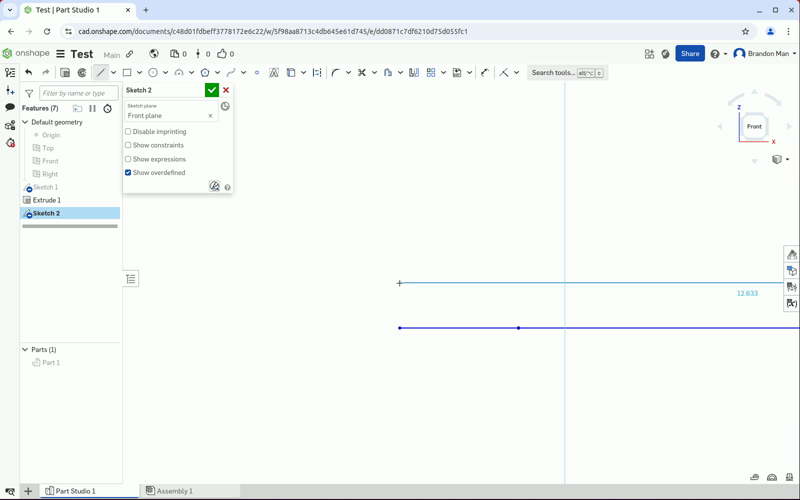
scroll(-6)
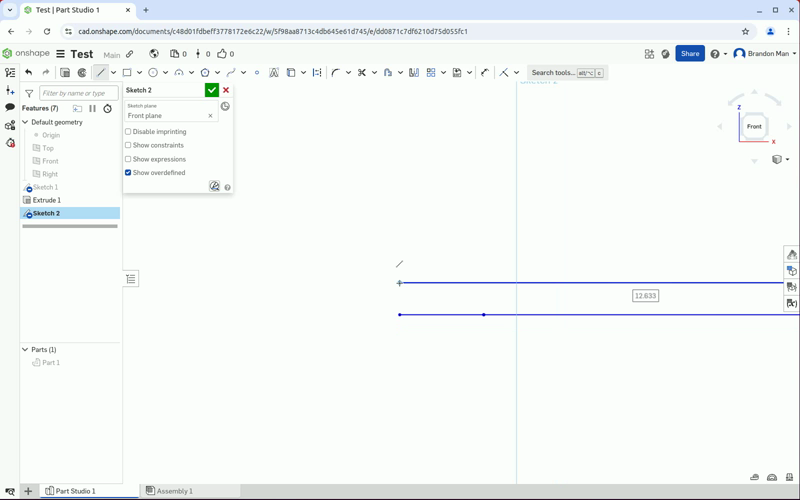
scroll(-6)
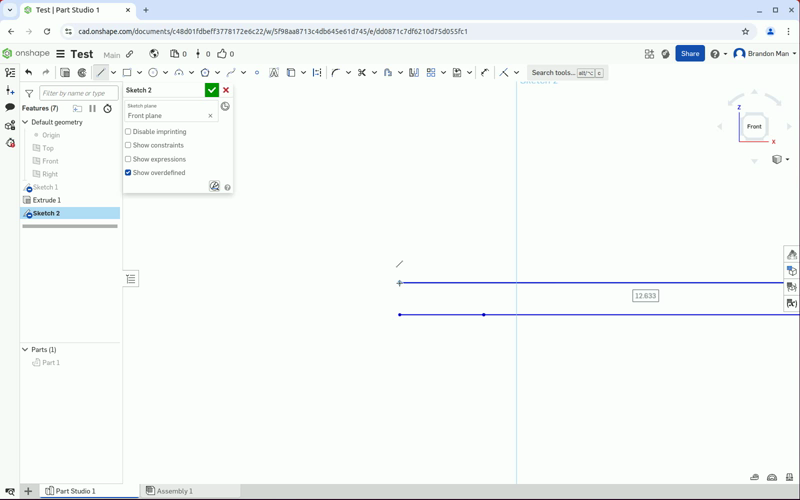
scroll(-6)
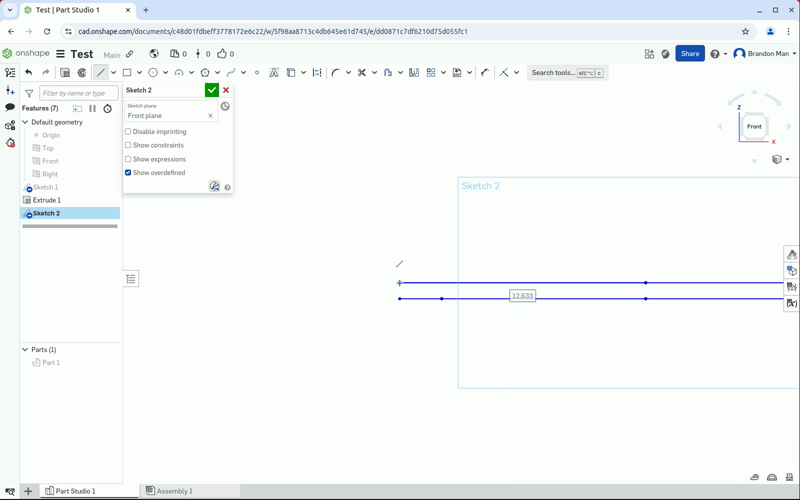
scroll(-6)
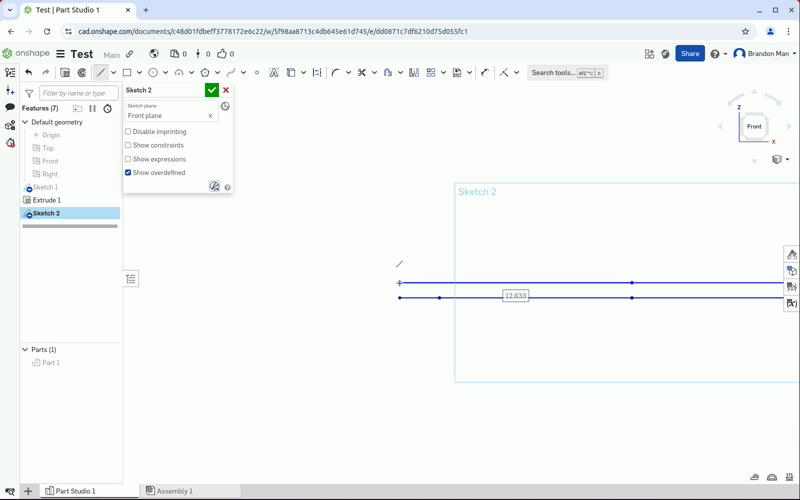
scroll(-6)
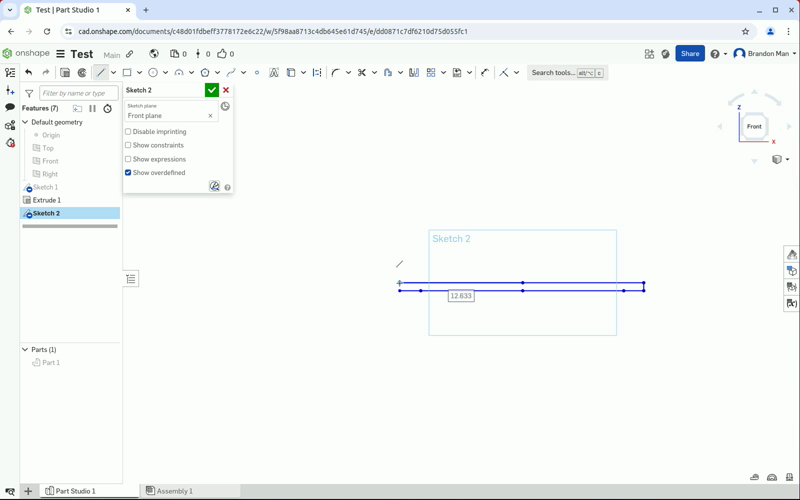
scroll(-6)
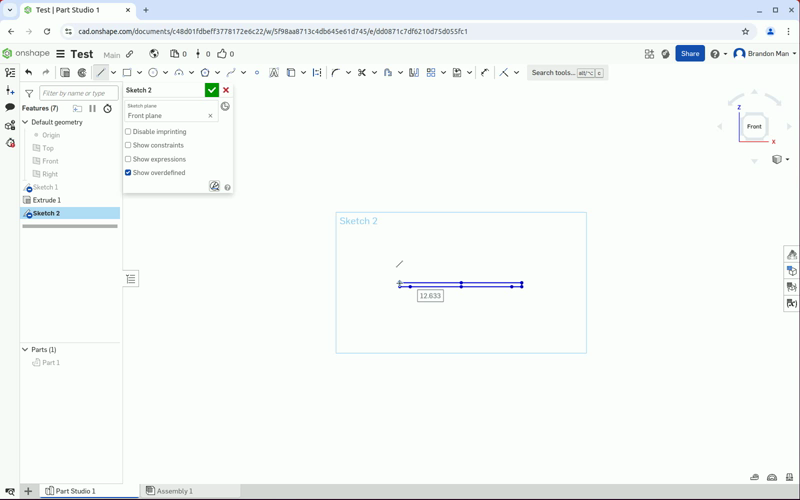
key_up(shift)
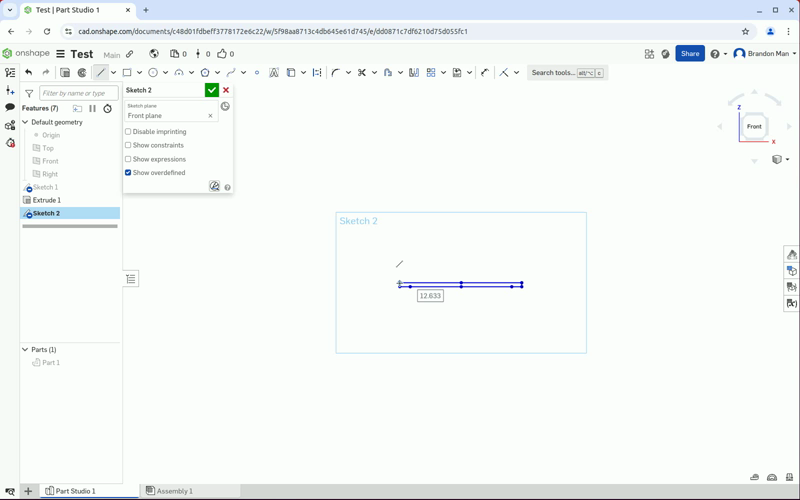
mouse_move(429, 282)
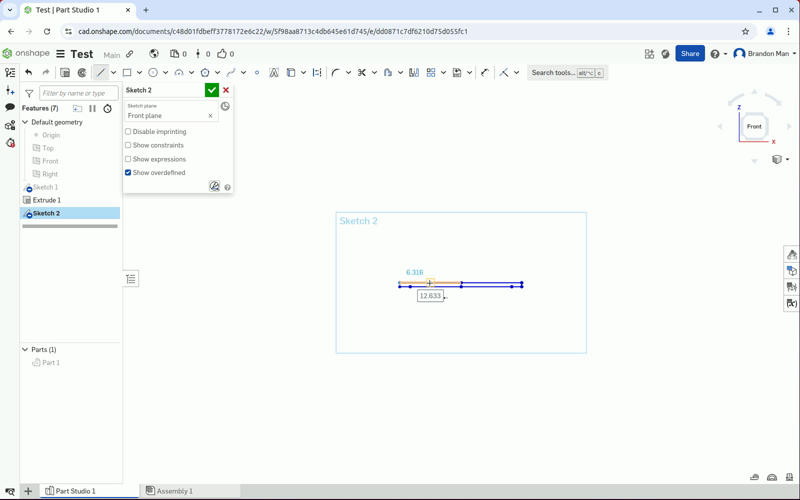
key_down(shift)
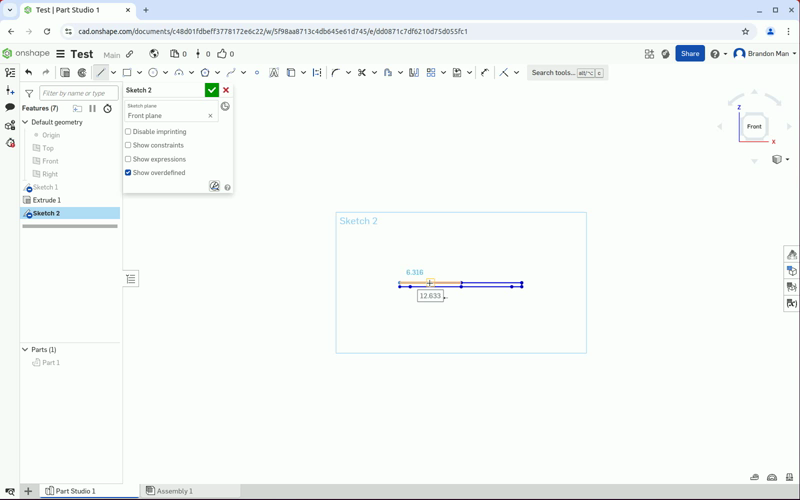
mouse_move(399, 286)
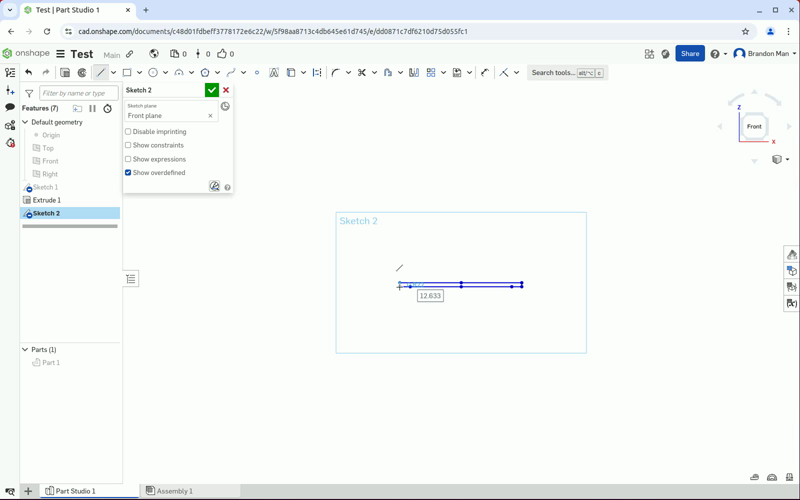
scroll(6)
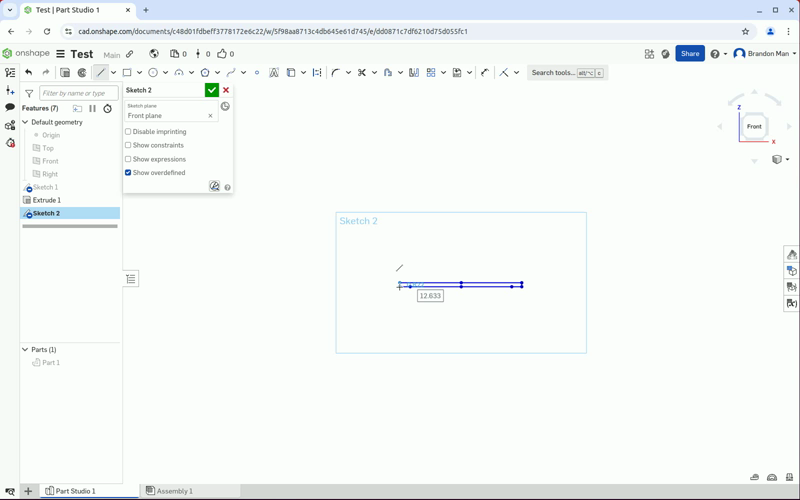
scroll(6)
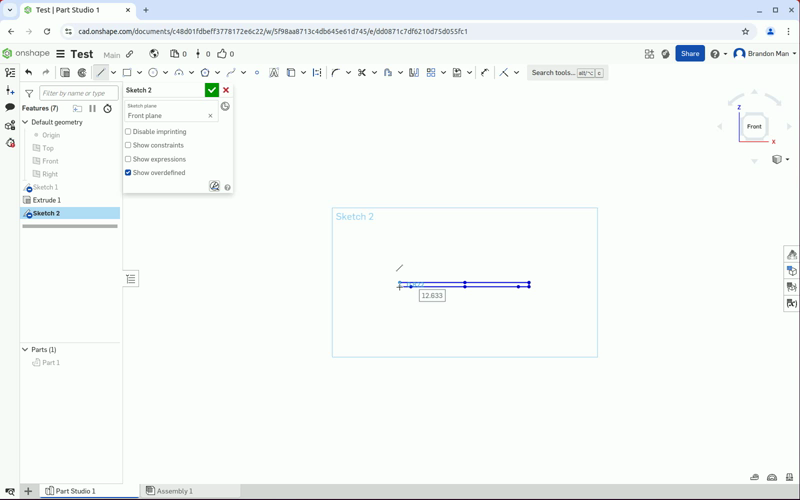
scroll(6)
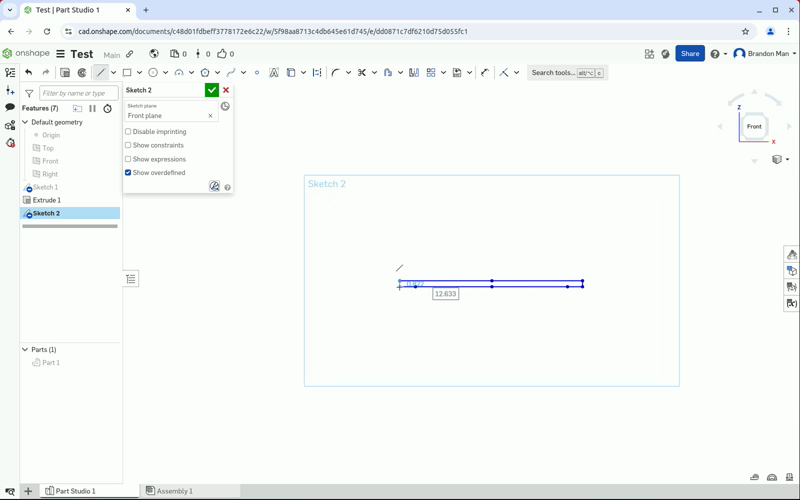
scroll(6)
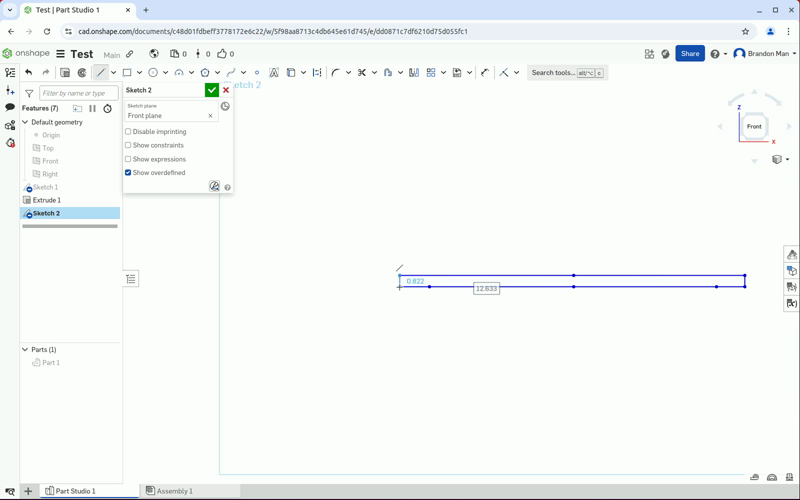
scroll(6)
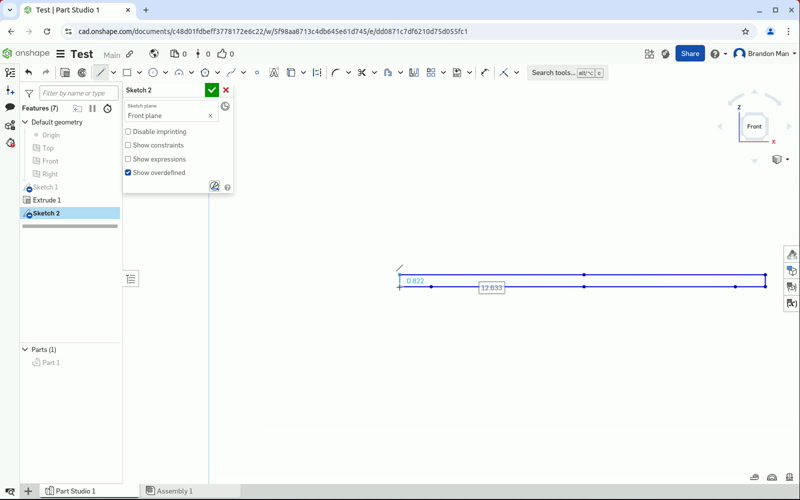
scroll(6)
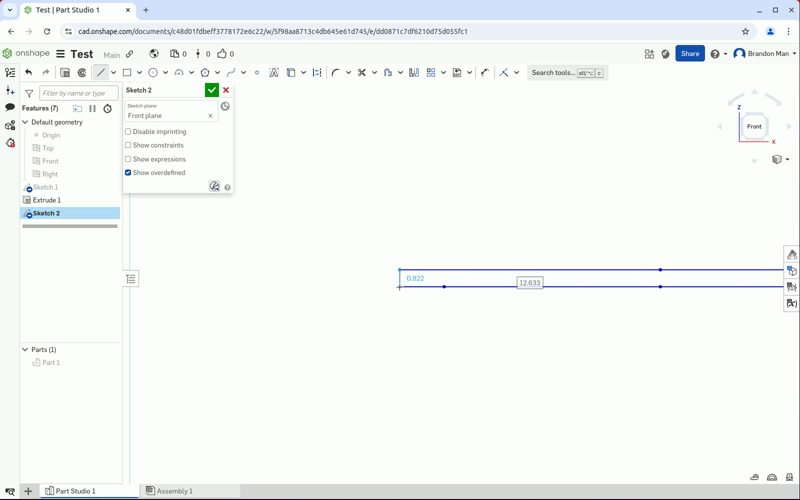
scroll(6)
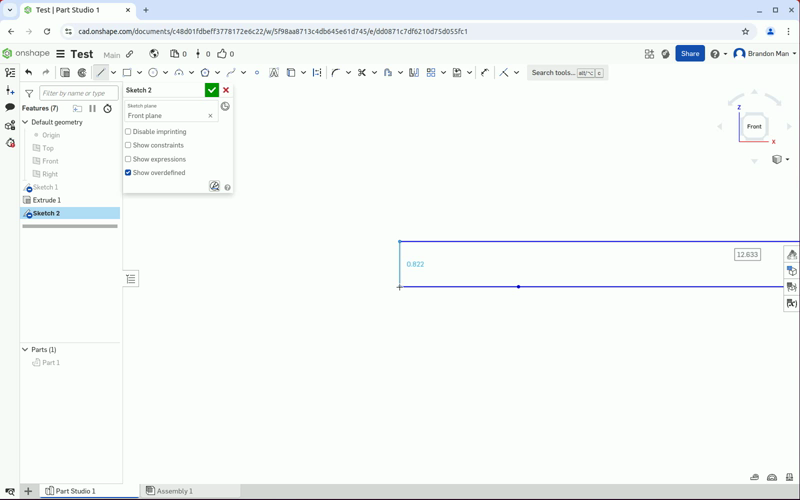
key_up(shift)
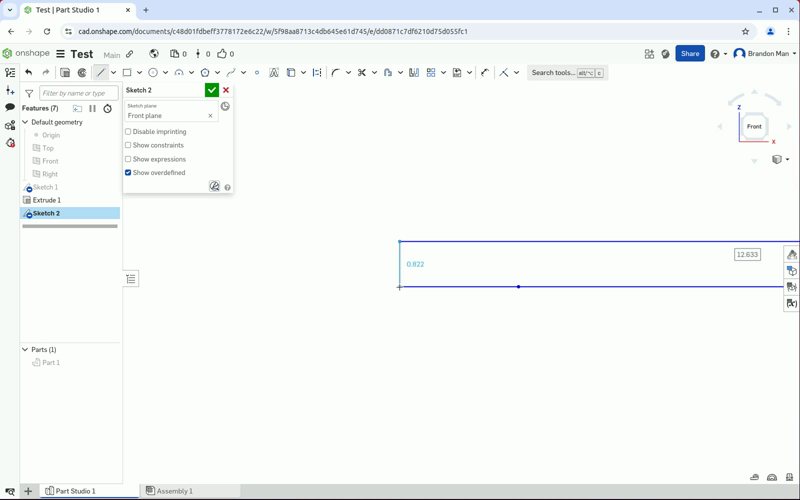
click(399, 286)
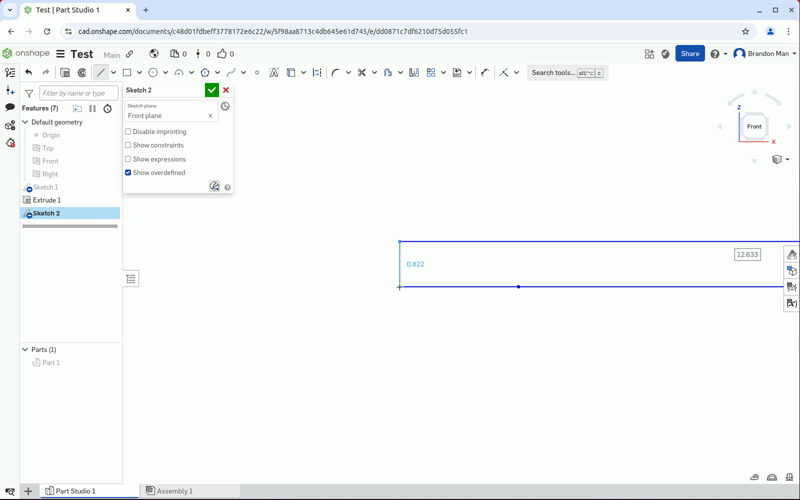
scroll(-6)
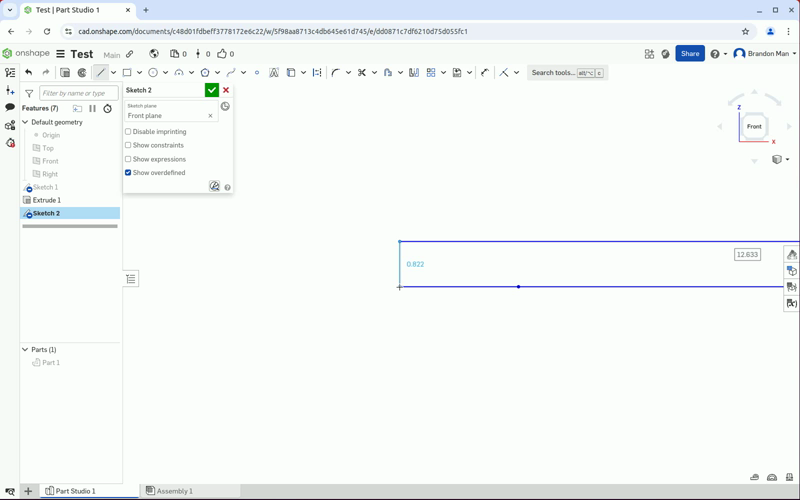
scroll(-6)
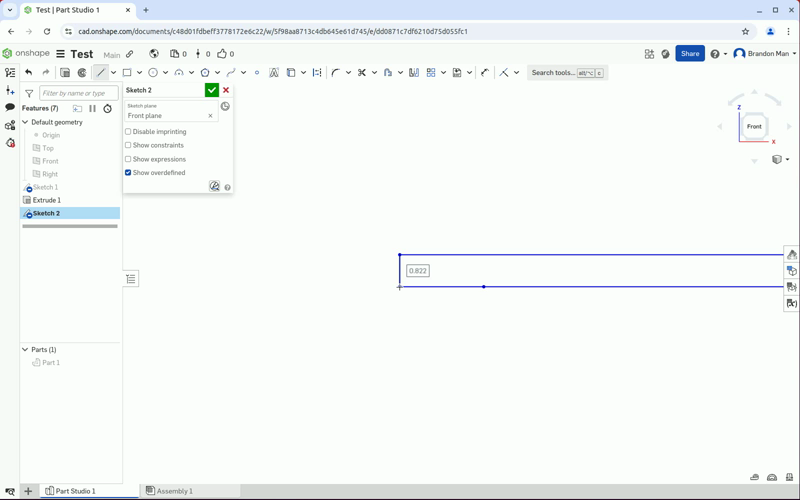
scroll(-6)
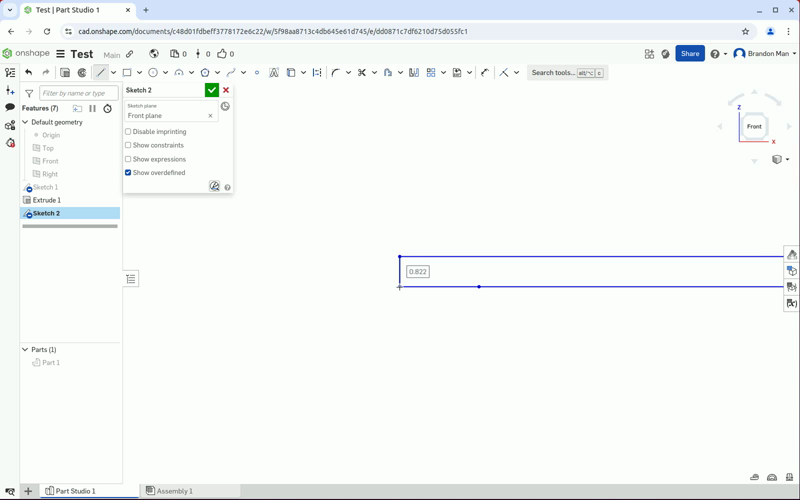
scroll(-6)
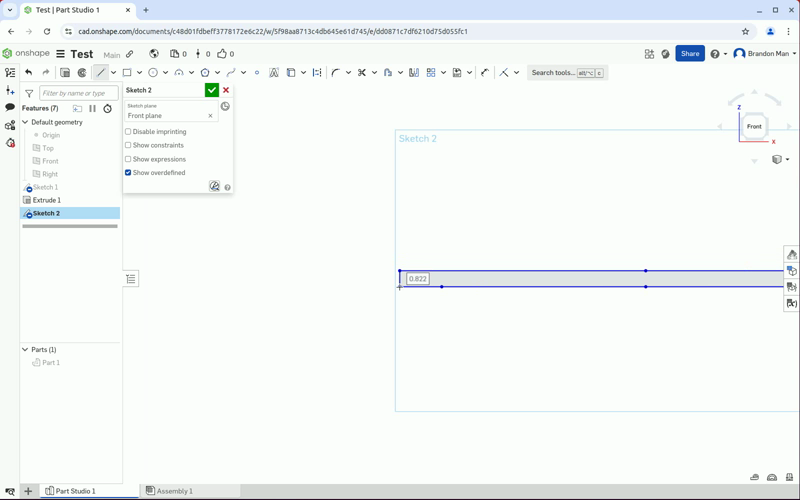
scroll(-6)
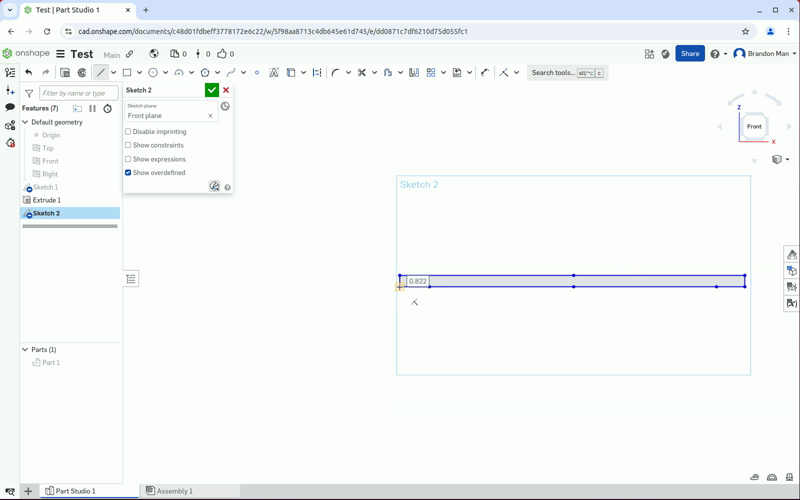
scroll(-6)
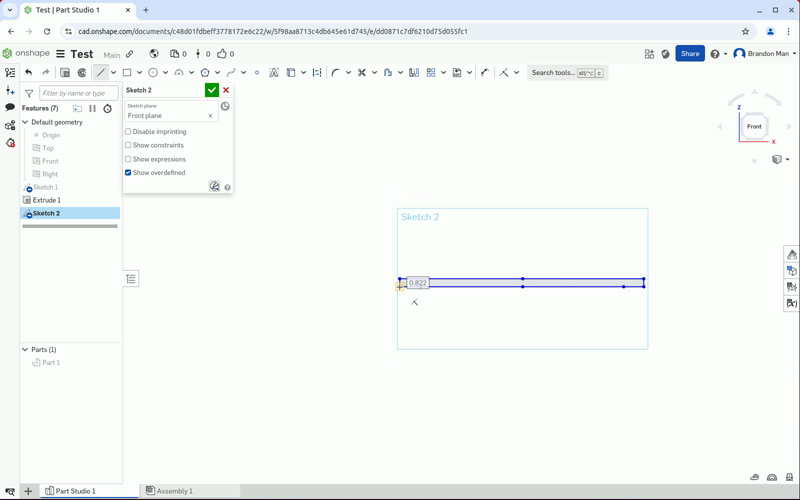
scroll(-6)
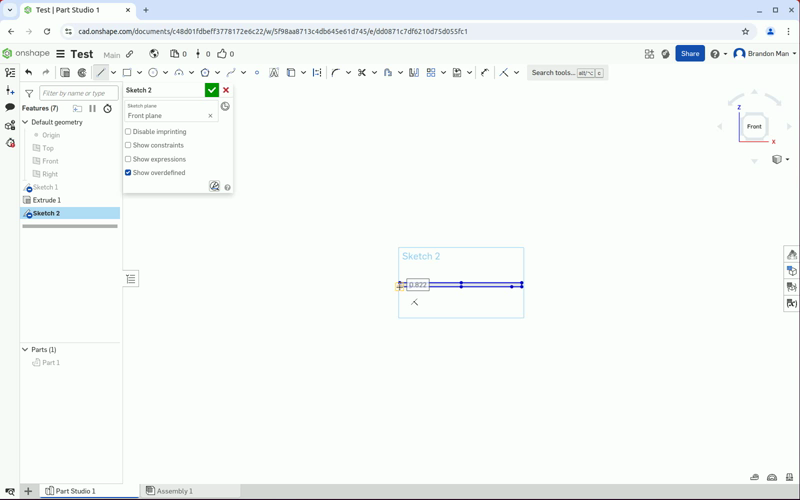
key(esc)
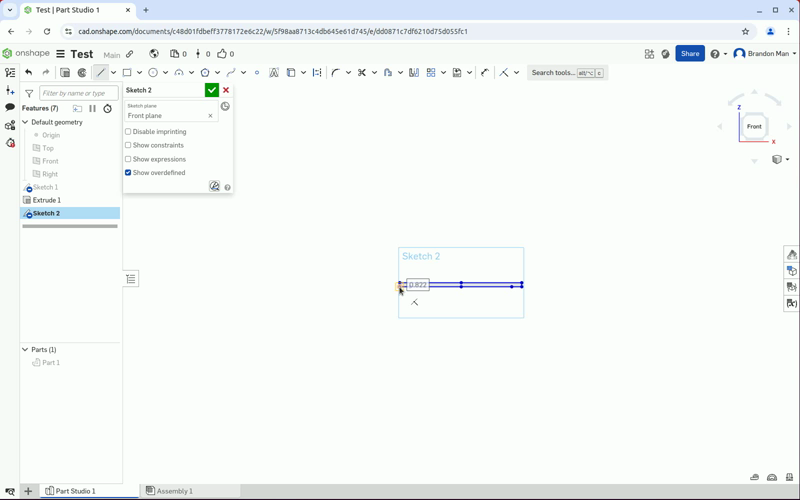
mouse_move(447, 284)
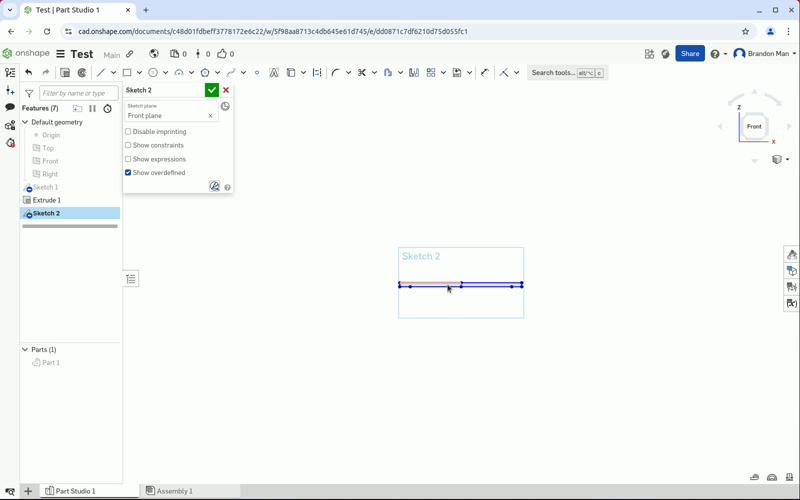
scroll(6)
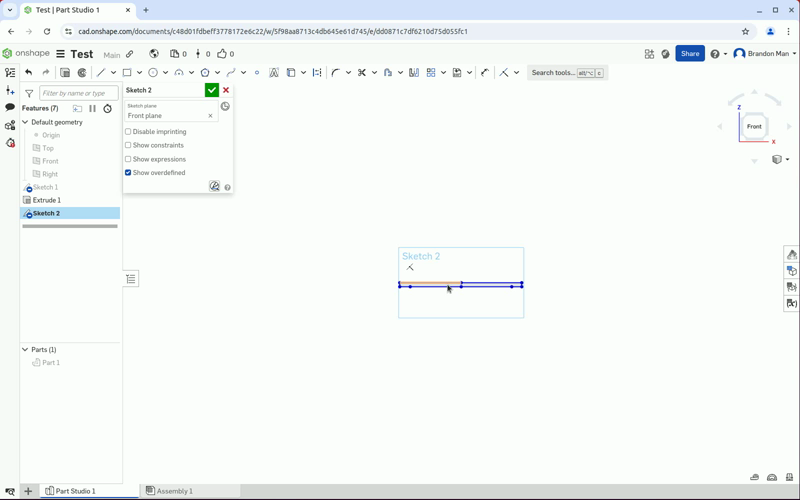
scroll(6)
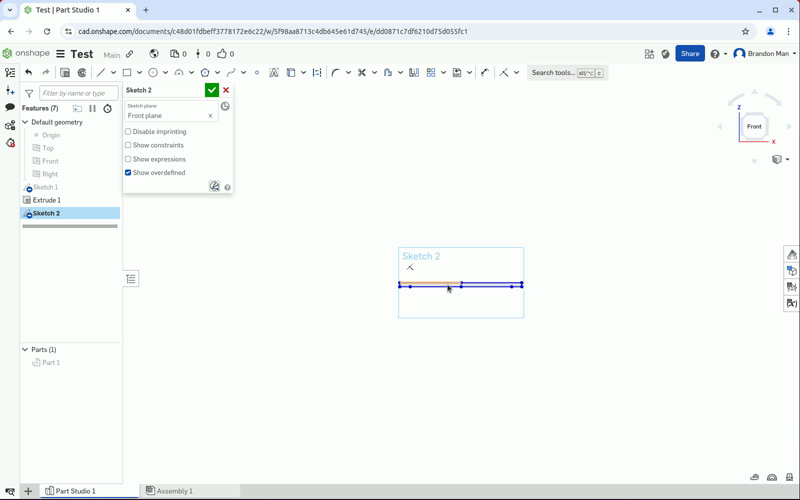
scroll(6)
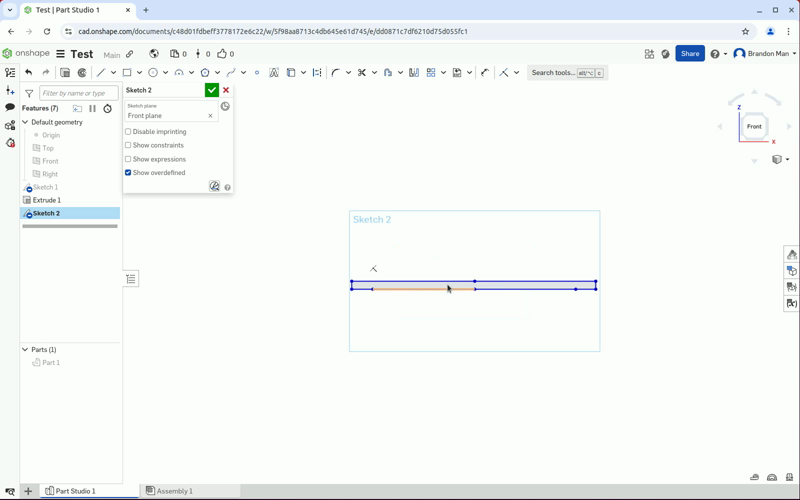
scroll(6)
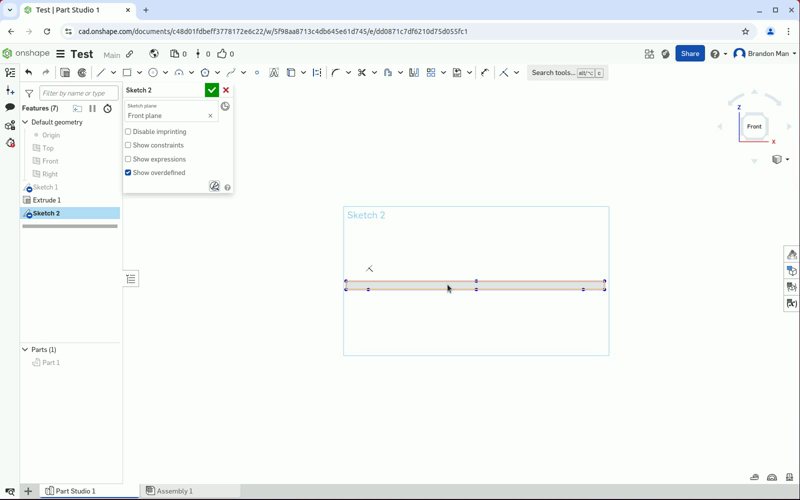
scroll(6)
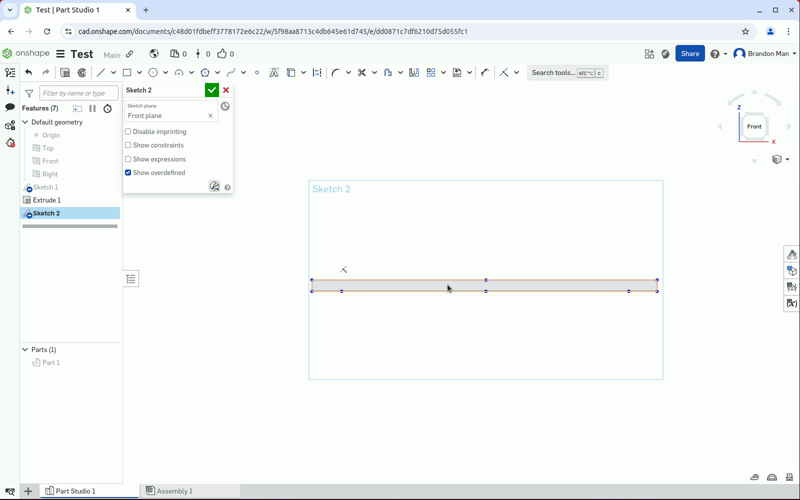
scroll(6)
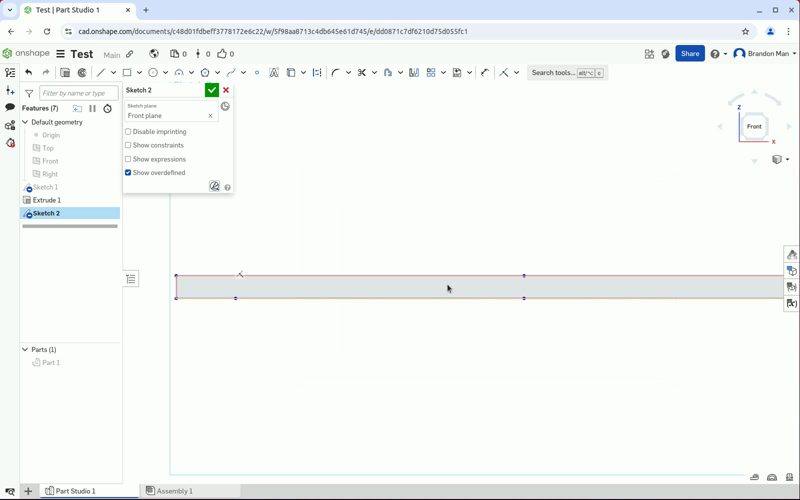
scroll(6)
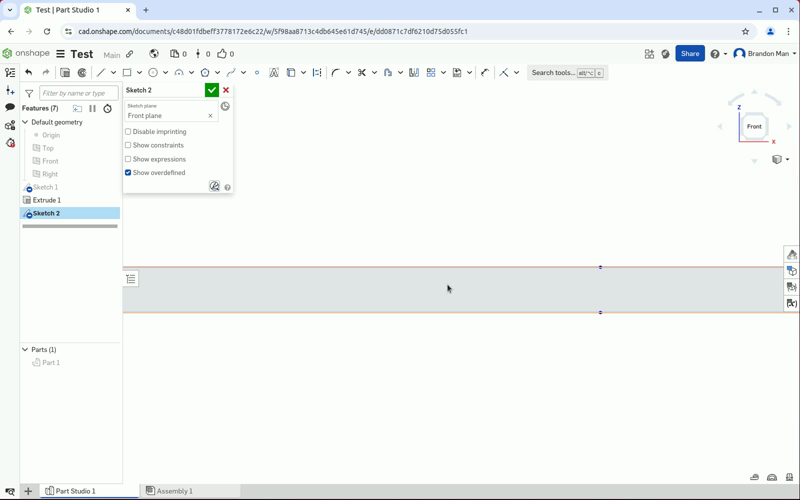
click(447, 284)
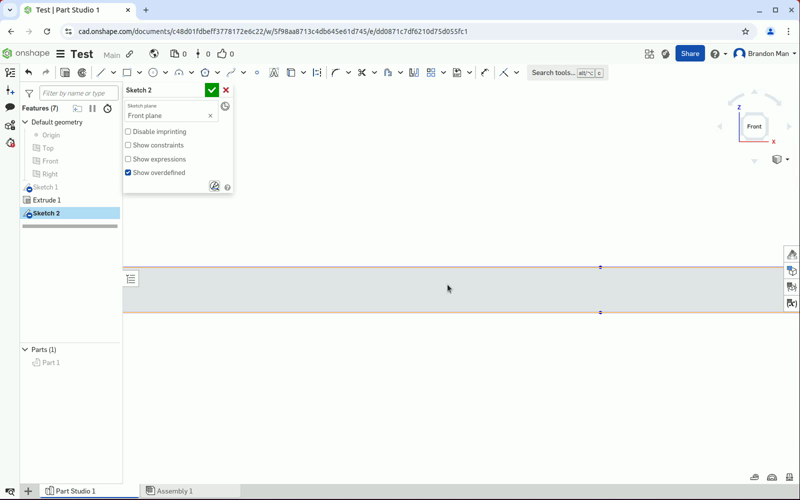
scroll(-6)
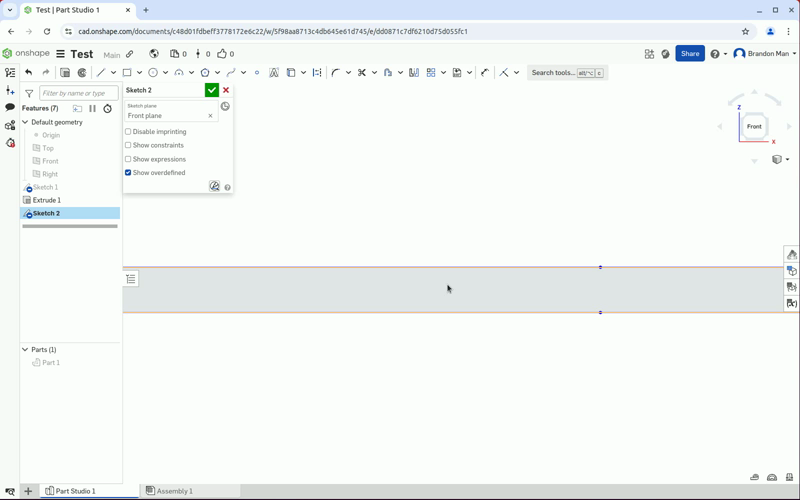
scroll(-6)
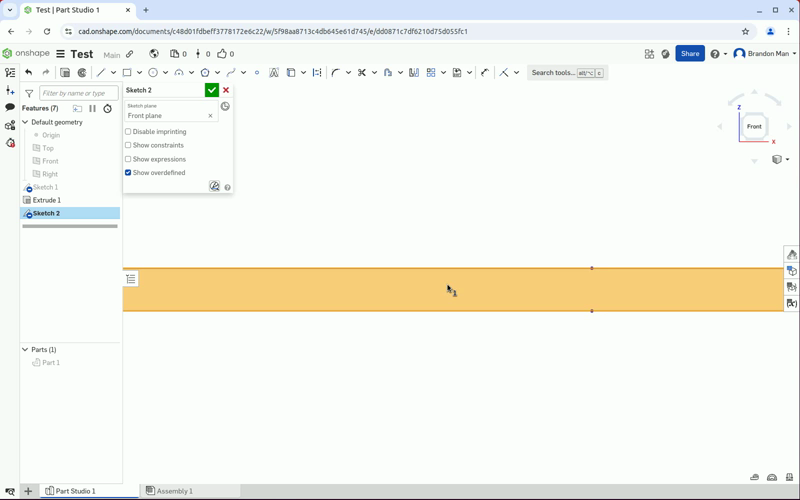
scroll(-6)
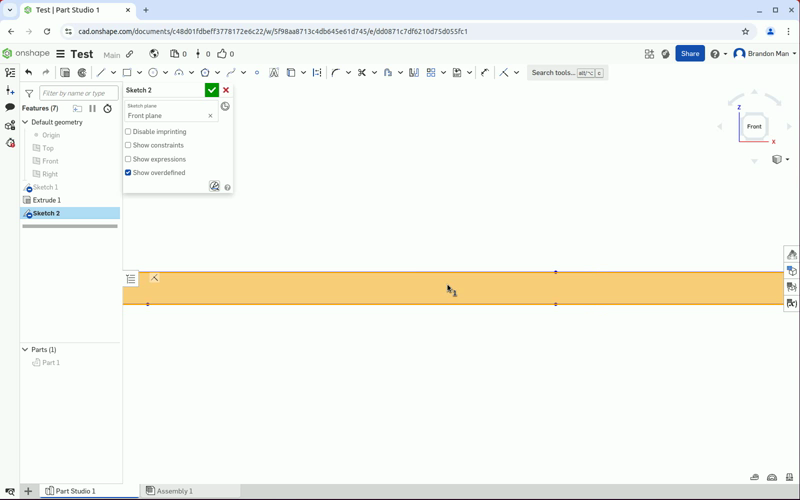
scroll(-6)
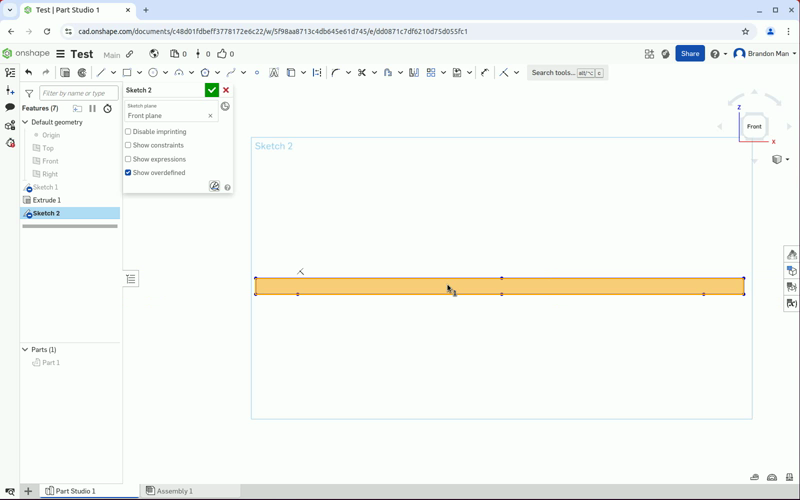
scroll(-6)
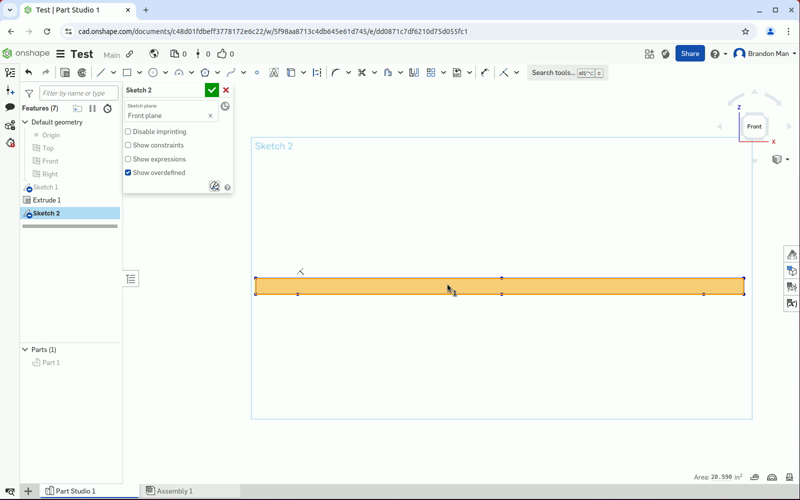
scroll(-6)
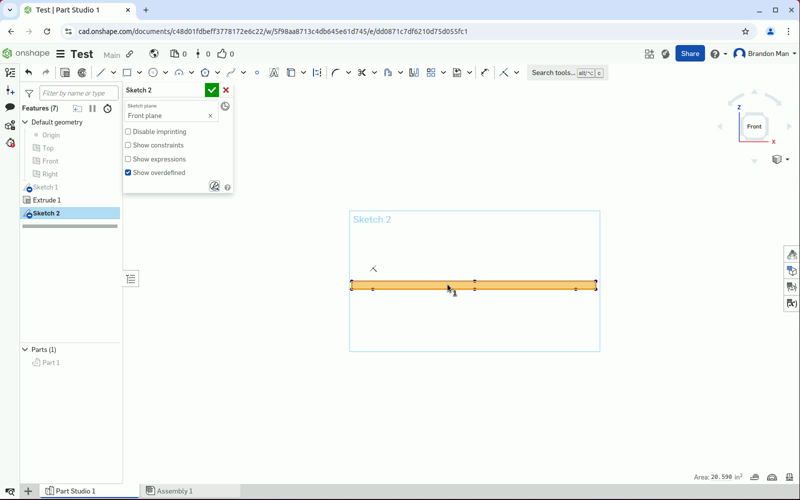
scroll(-6)
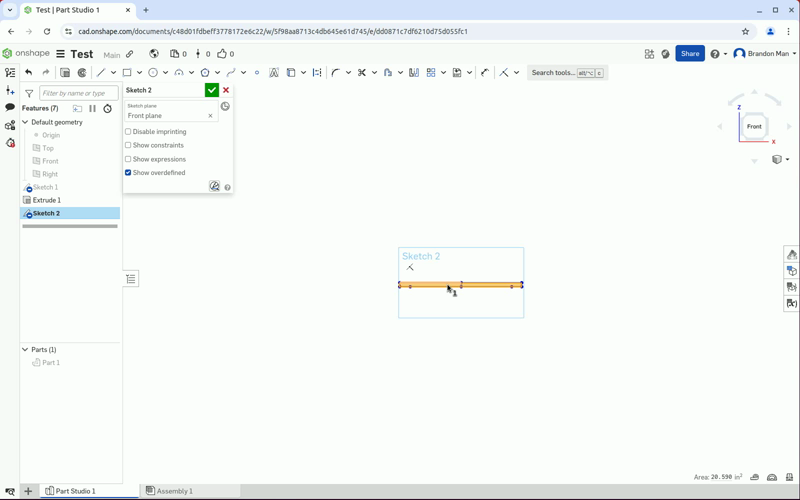
mouse_move(73, 352)
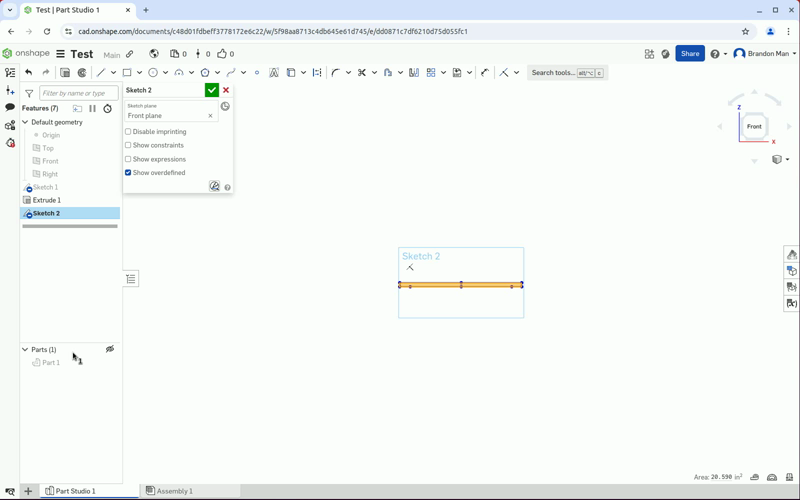
key(shift+y)
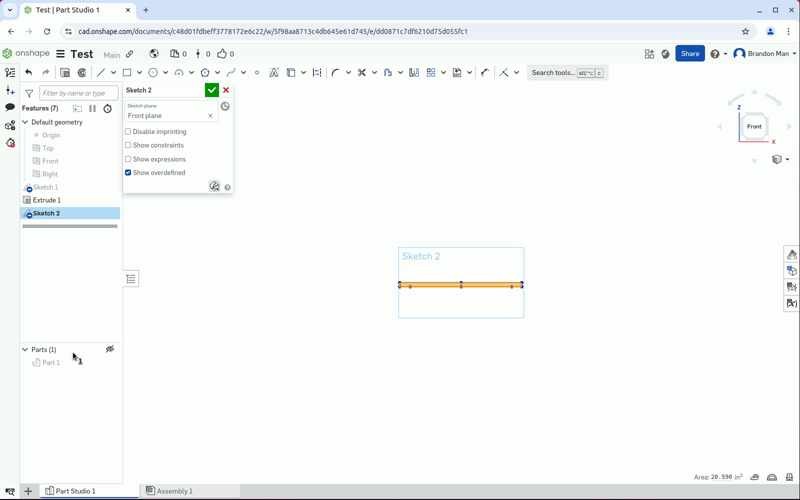
key(shift+e)
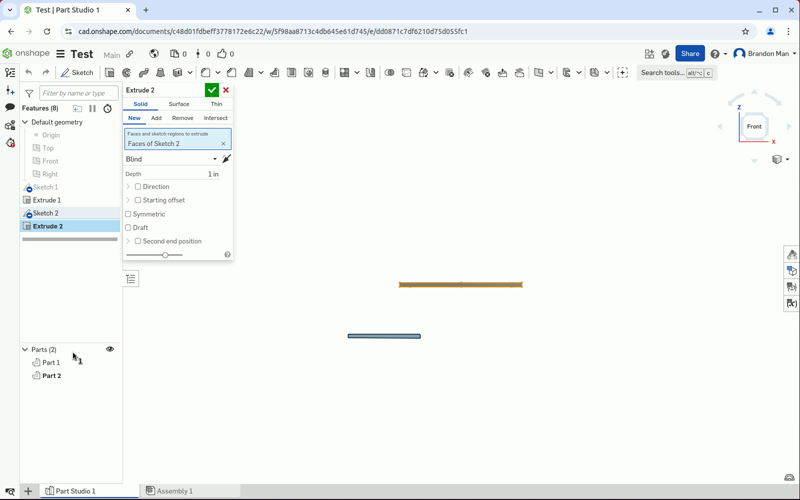
mouse_move(143, 106)
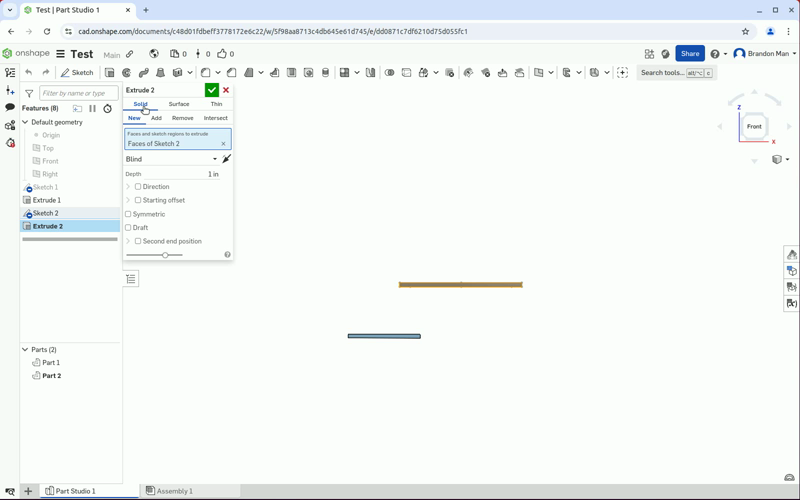
click(143, 106)
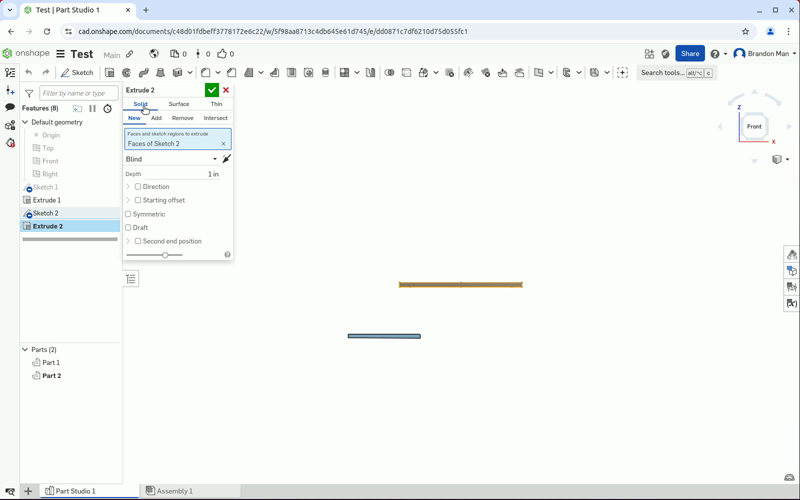
mouse_move(137, 120)
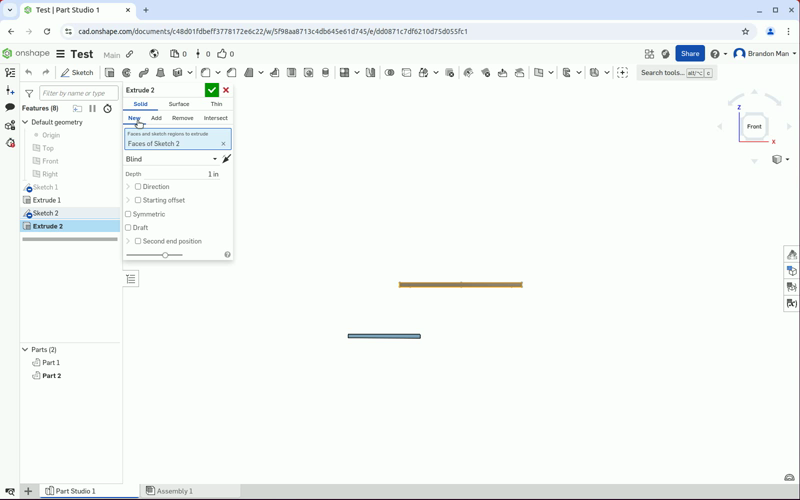
click(137, 120)
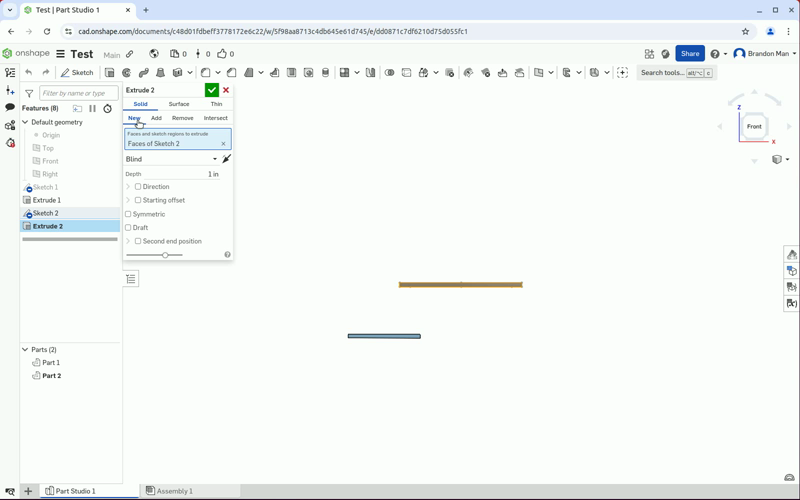
key(tab, 4)
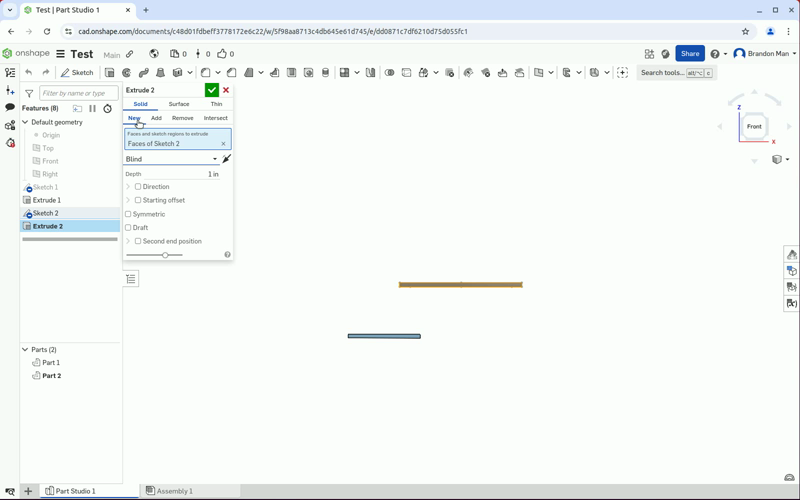
text(12.998)
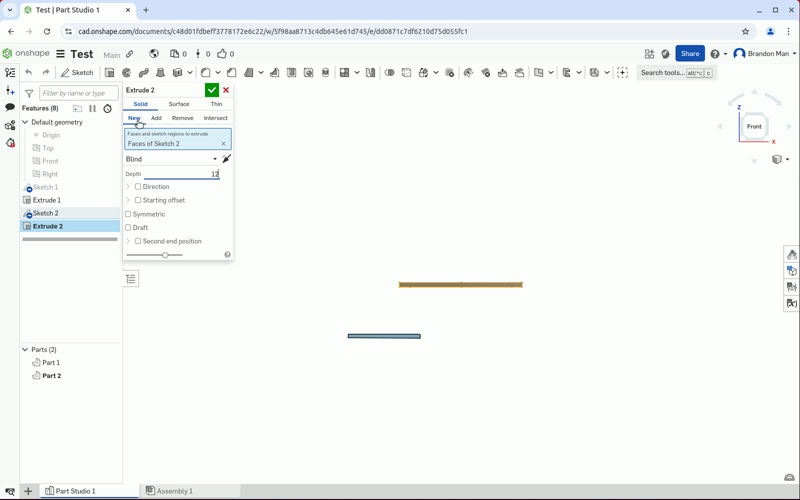
key(tab, 3)
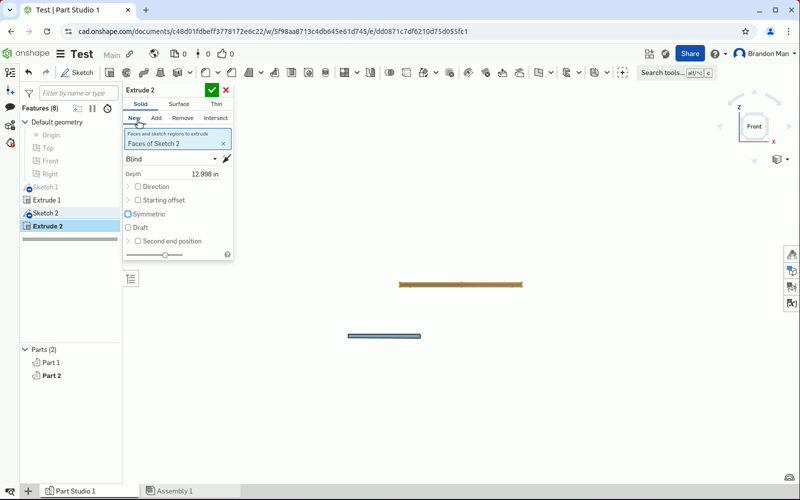
key(space)
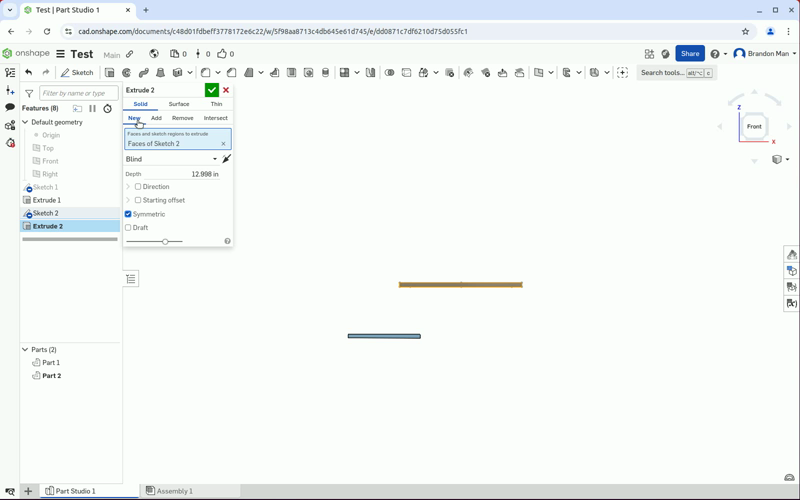
key(enter)
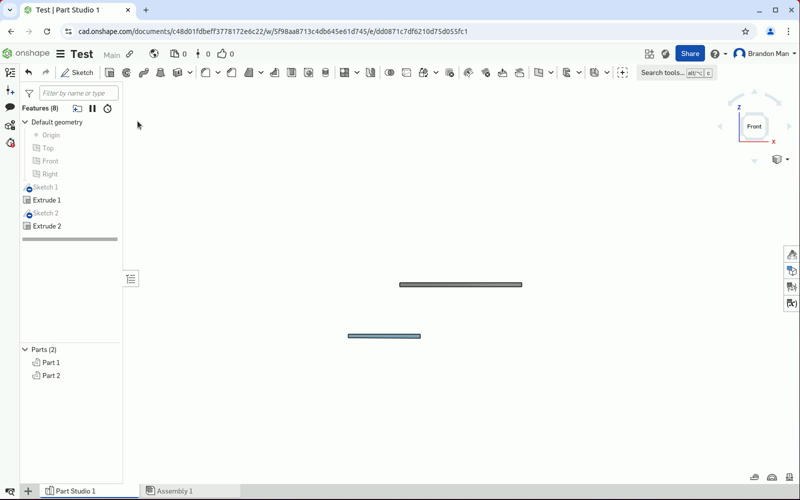
key(shift+h)
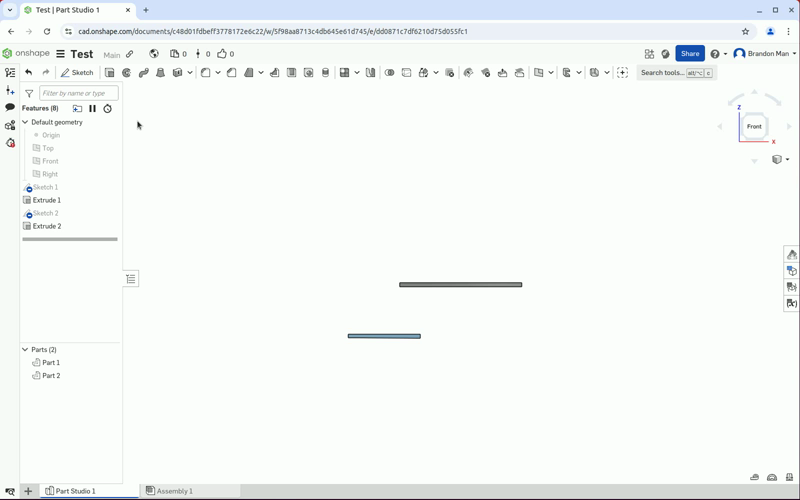
key(shift+h)
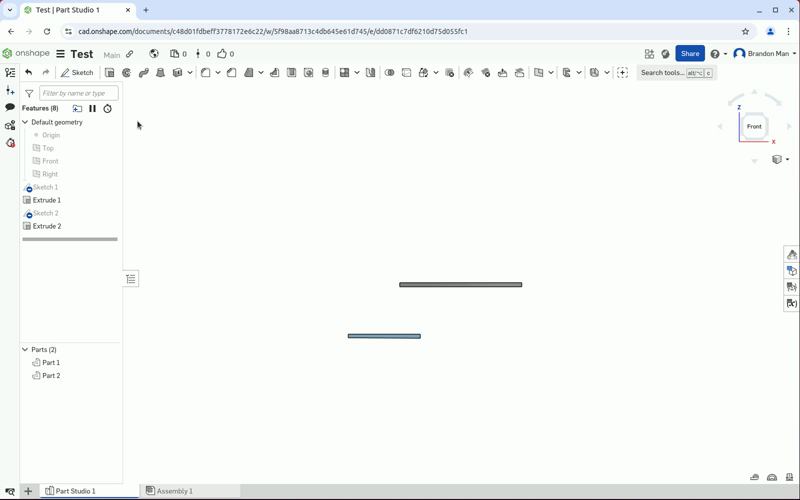
key(shift+7)
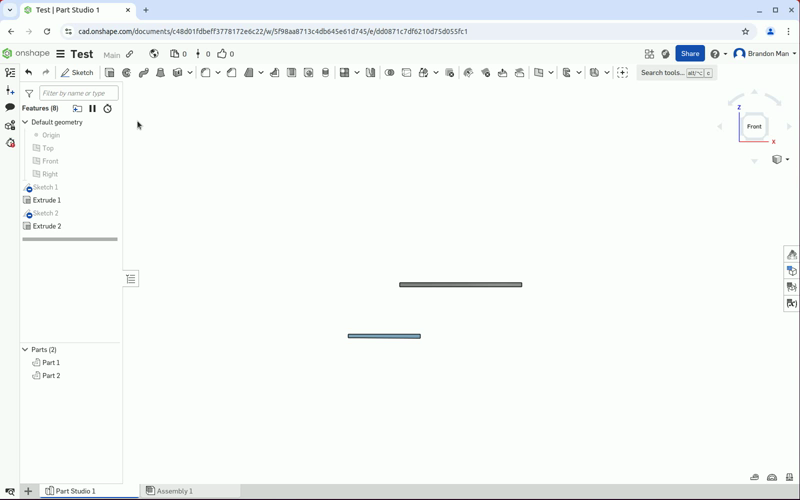
key(left, 2)
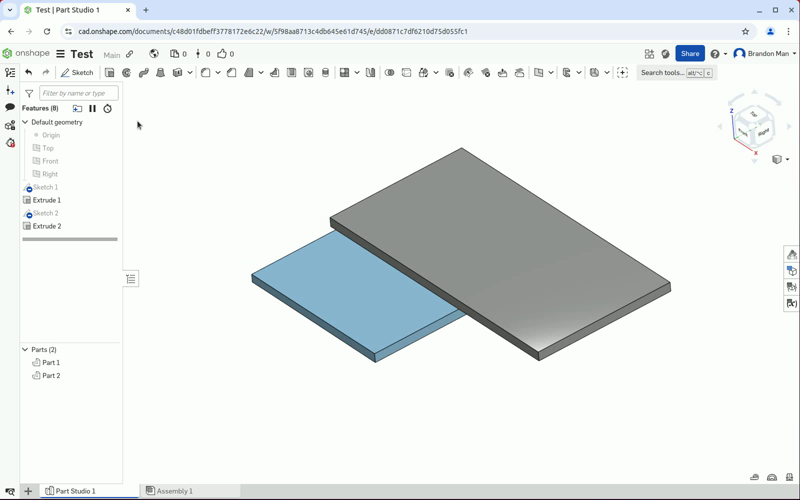
key(down, 2)
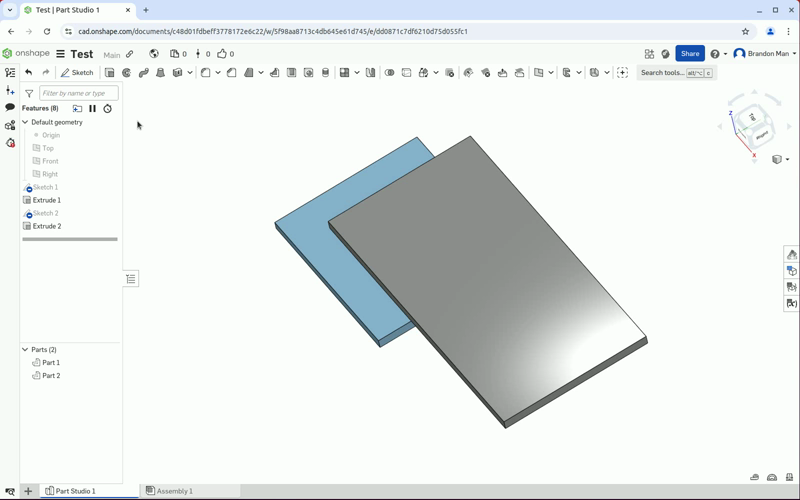
key(up, 2)
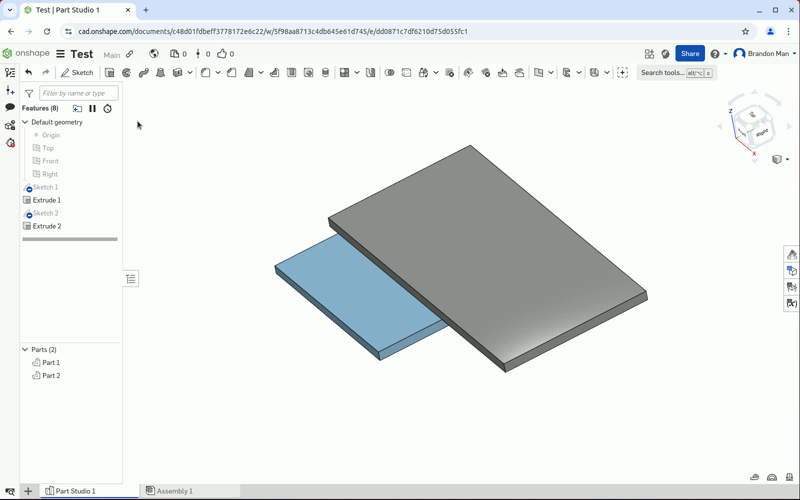
key(right, 2)
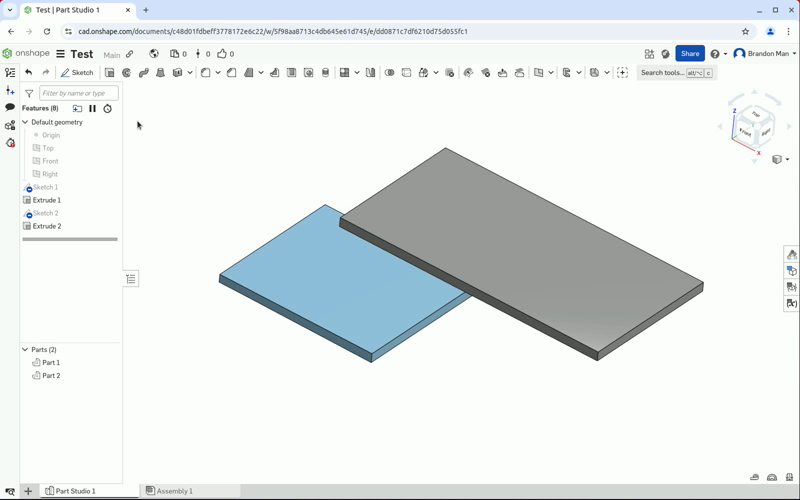
mouse_move(73, 189)
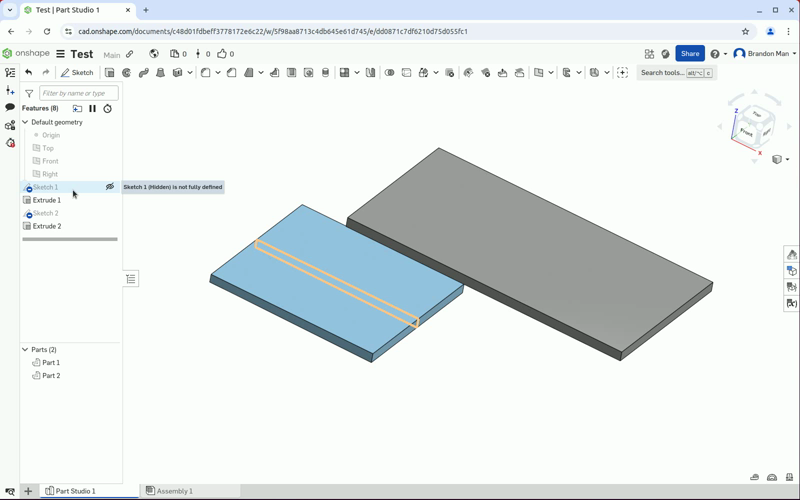
click(73, 189)